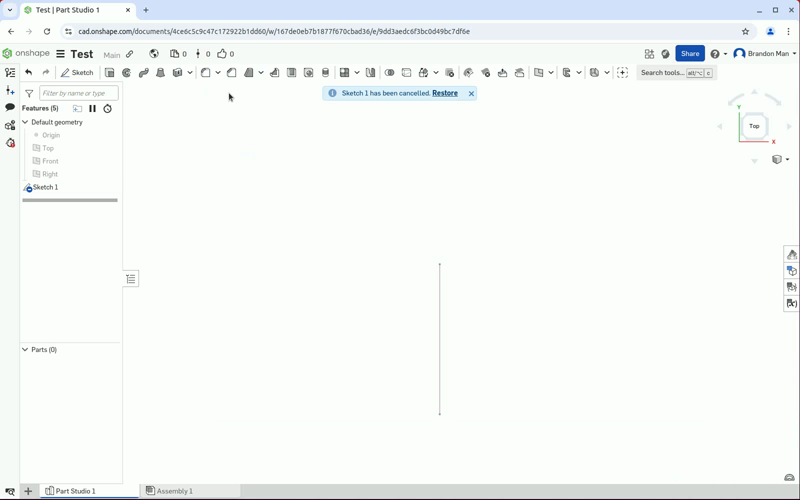
key(shift+h)
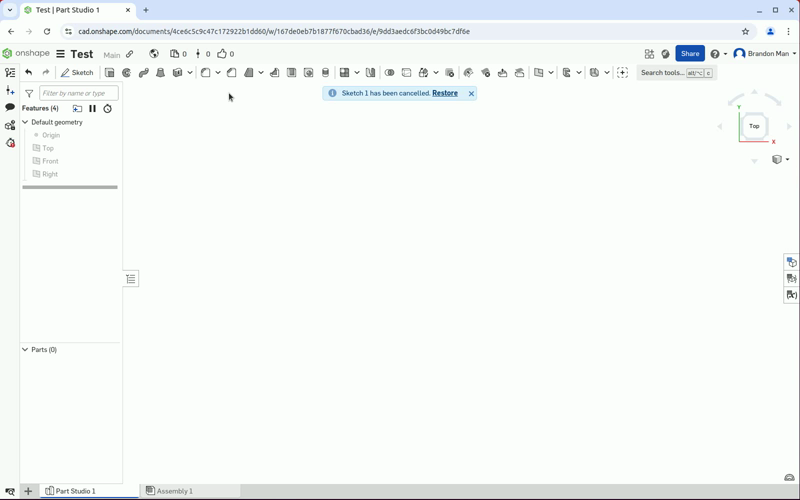
mouse_move(73, 352)
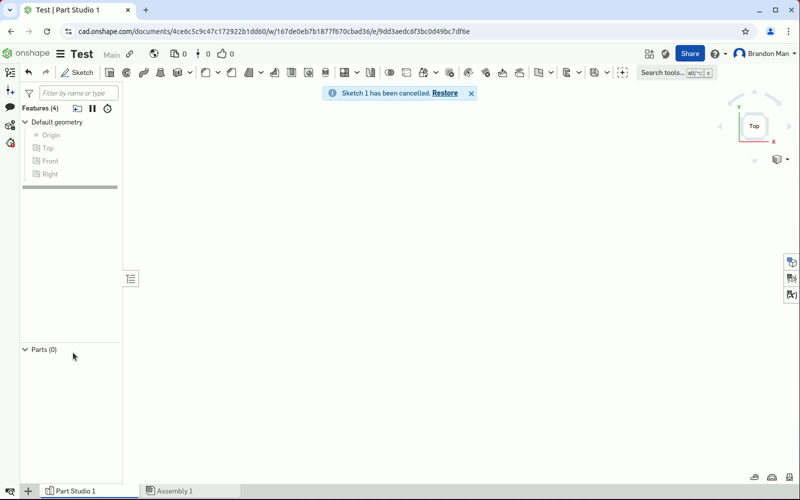
key(y)
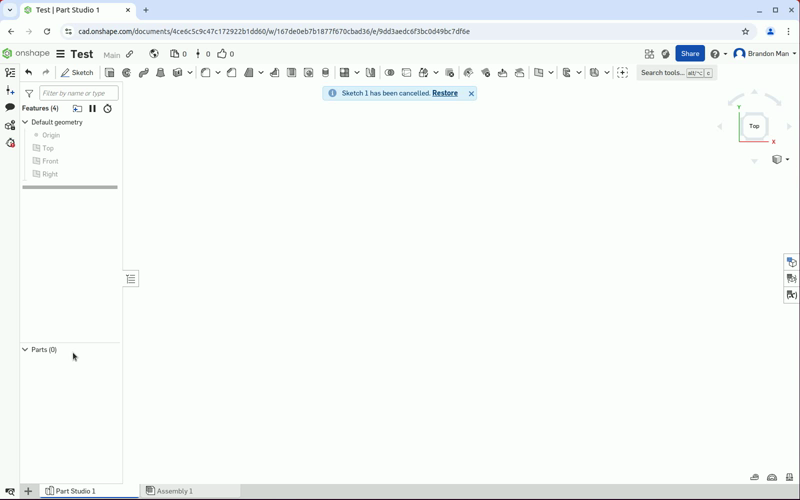
key(shift+p)
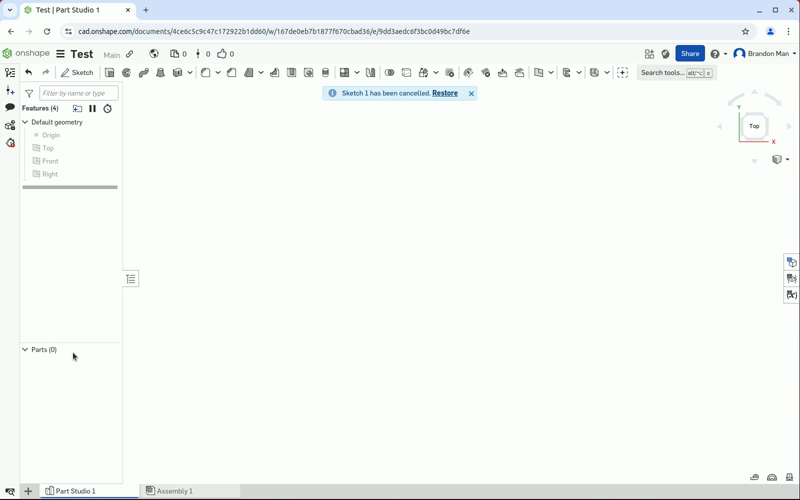
key(space)
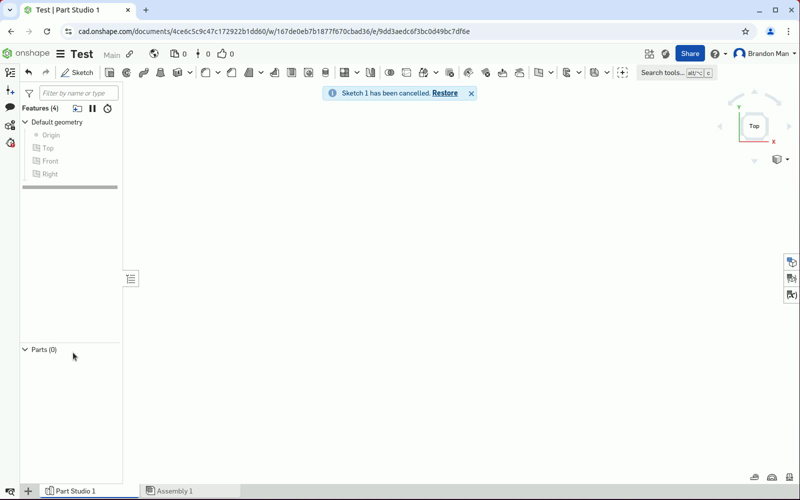
key_down(shift)
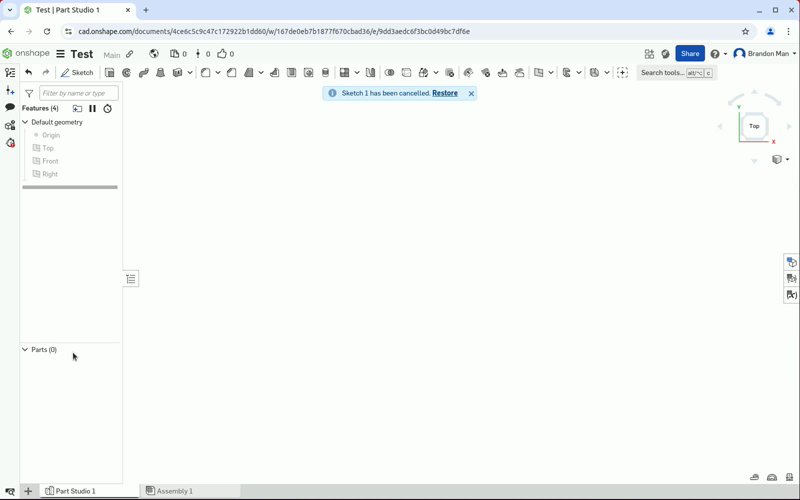
key(up)
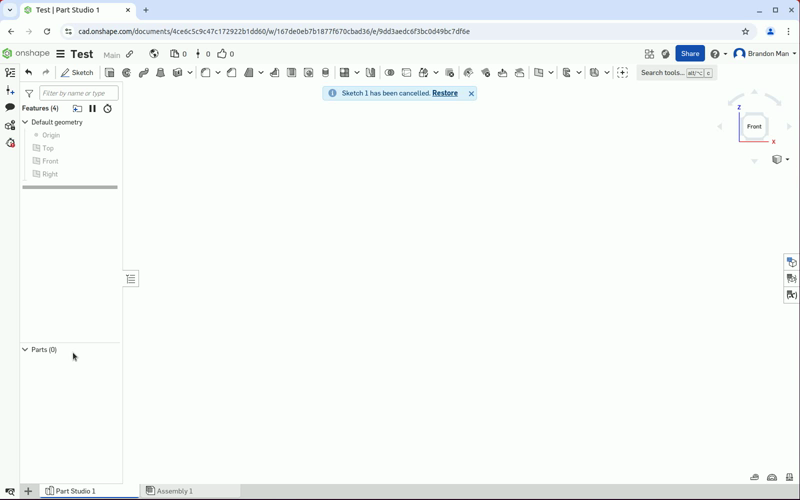
key_up(shift)
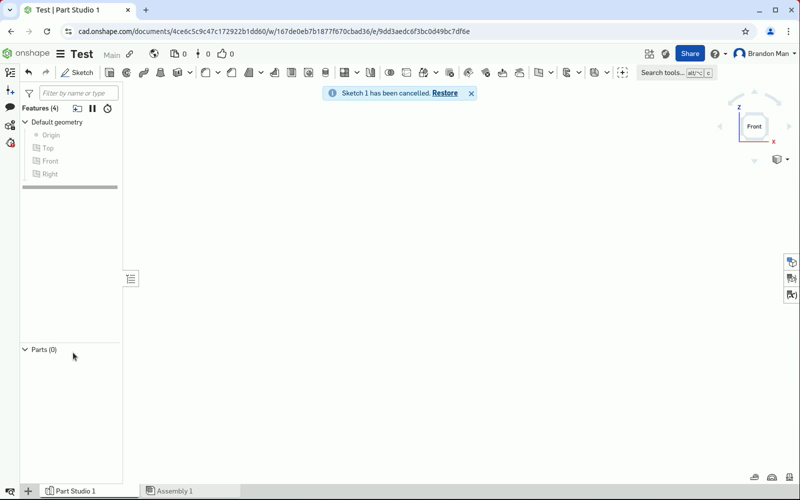
mouse_move(73, 352)
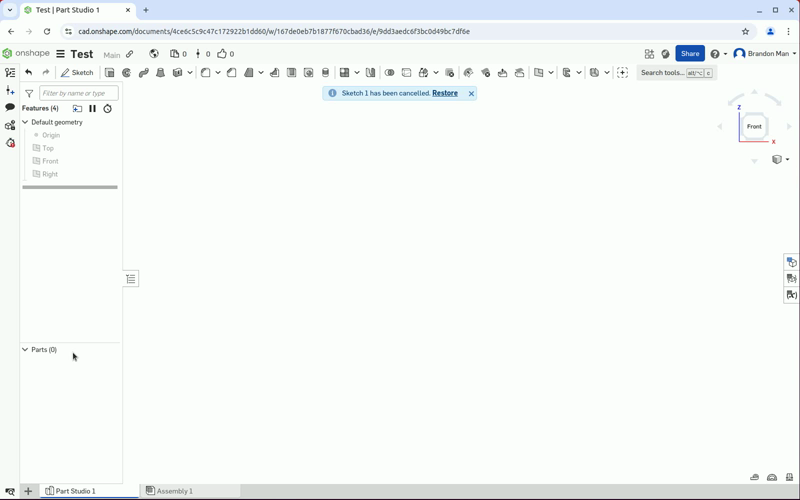
key(shift+y)
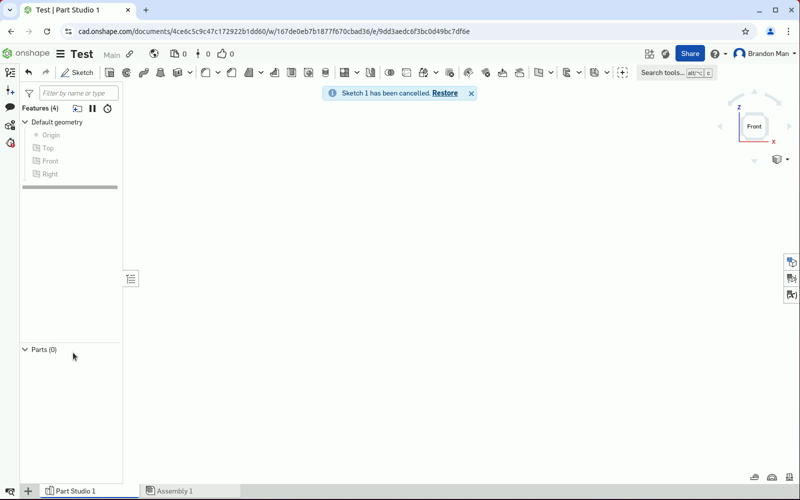
key(shift+s)
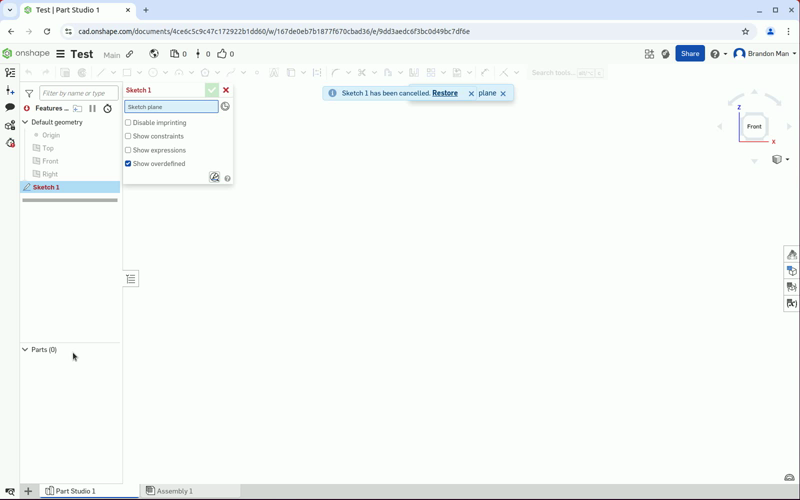
mouse_move(73, 163)
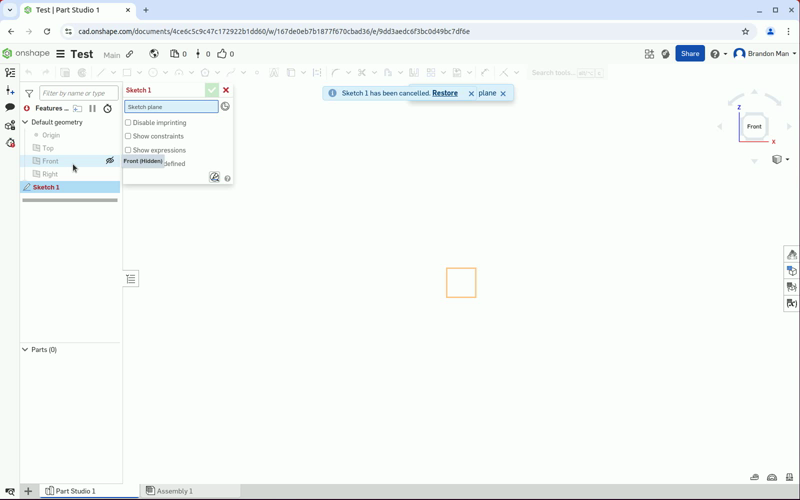
click(73, 163)
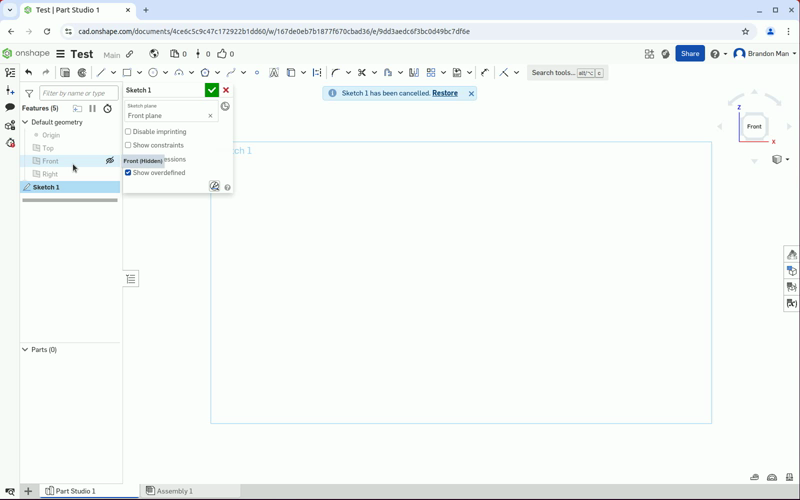
mouse_move(73, 352)
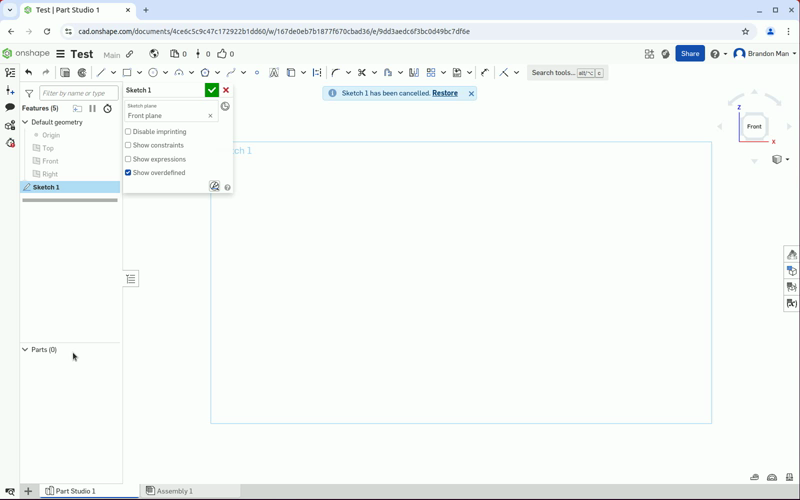
key(y)
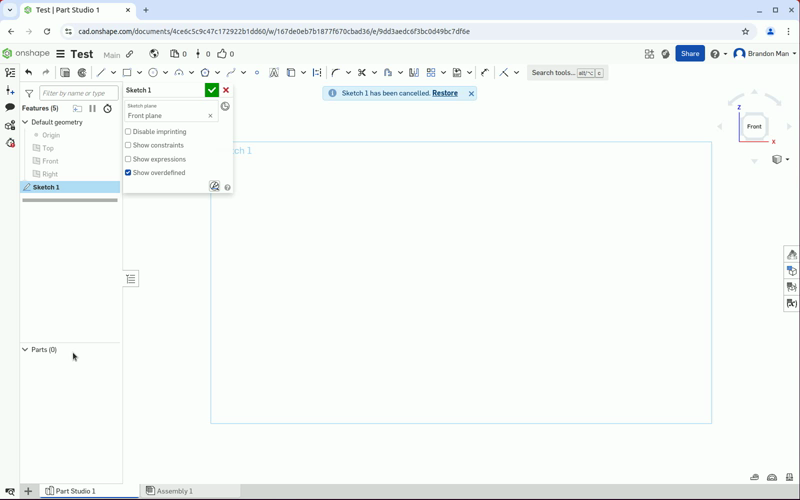
key(l)
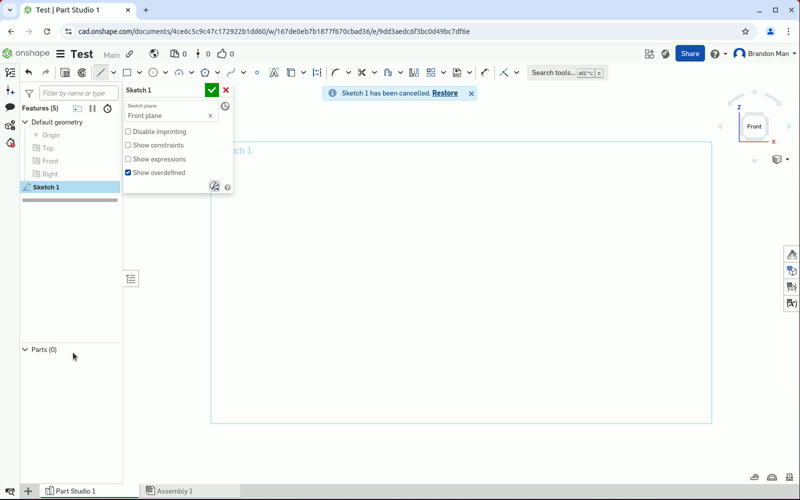
key_down(shift)
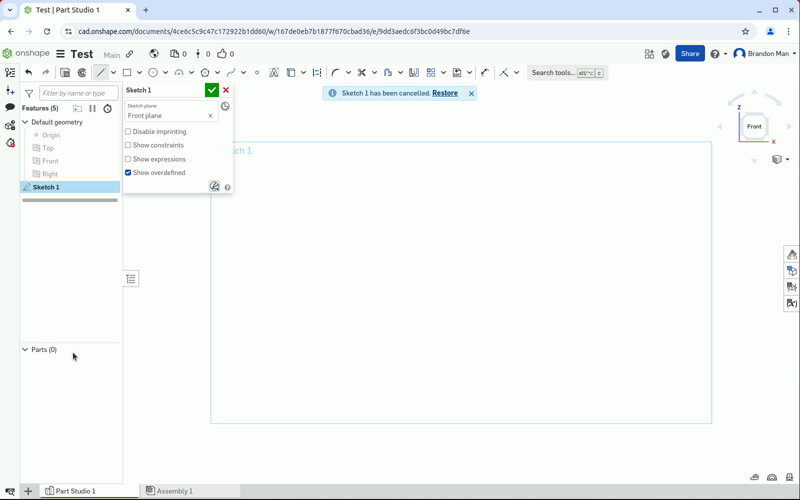
mouse_move(348, 339)
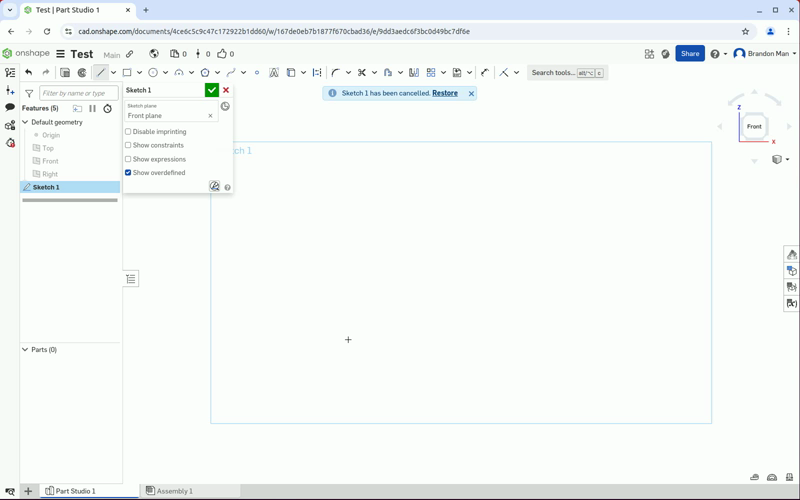
click(348, 339)
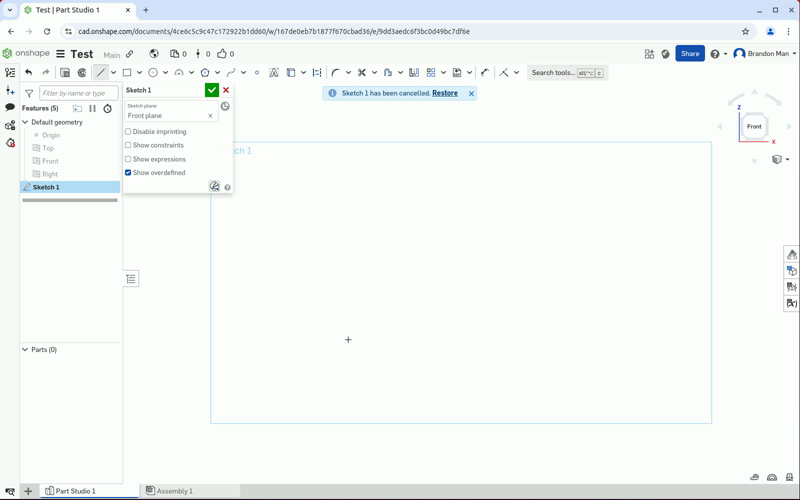
key_up(shift)
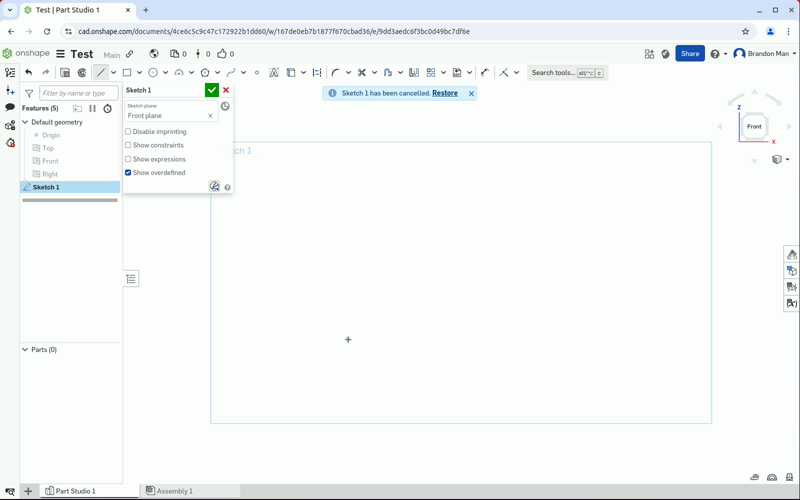
key_down(shift)
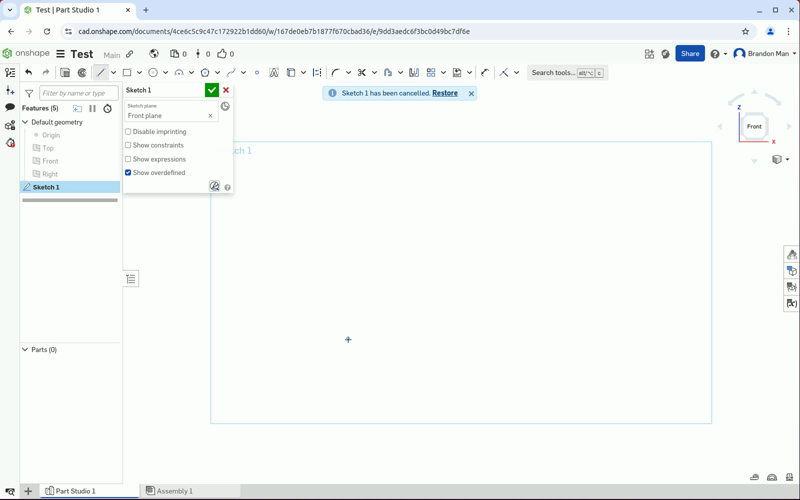
mouse_move(572, 339)
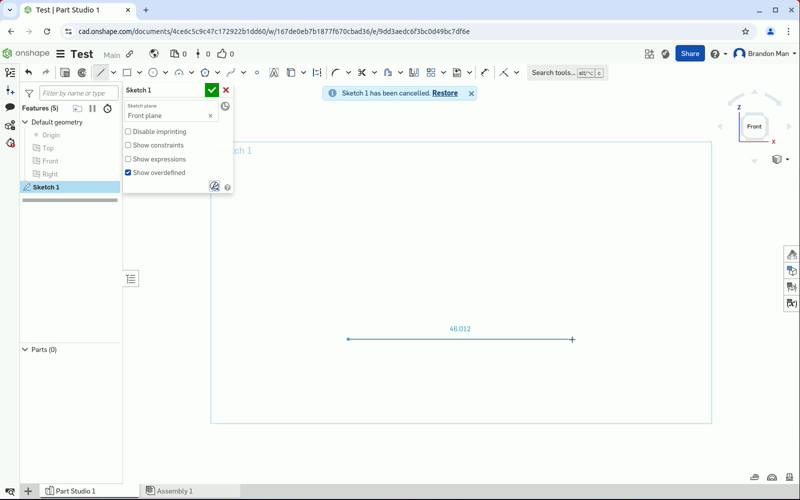
click(572, 339)
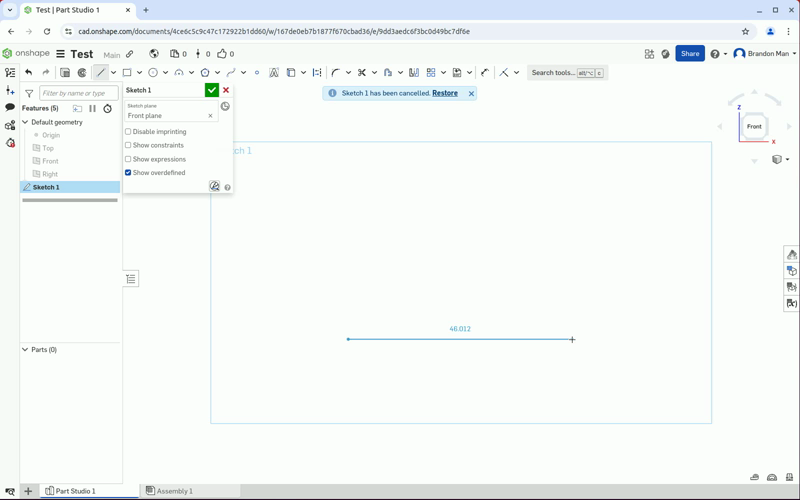
key_up(shift)
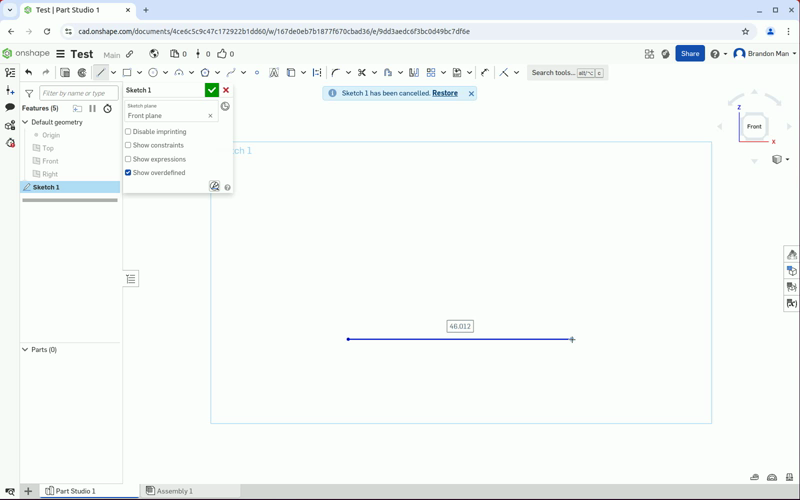
key_down(shift)
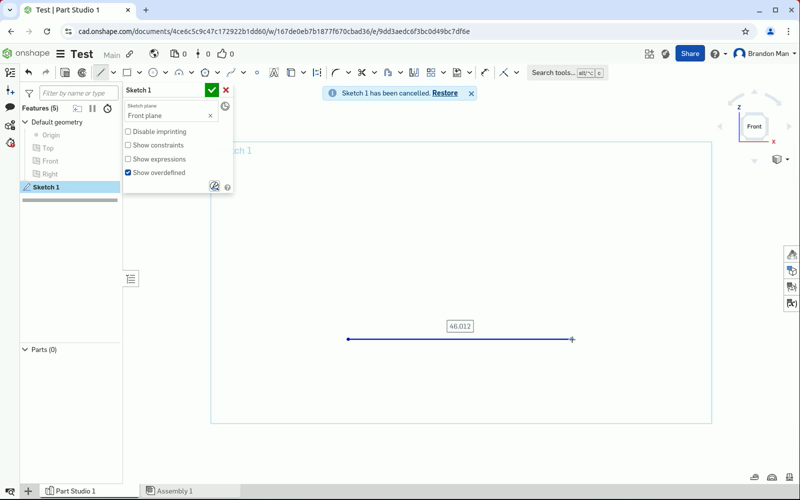
mouse_move(572, 226)
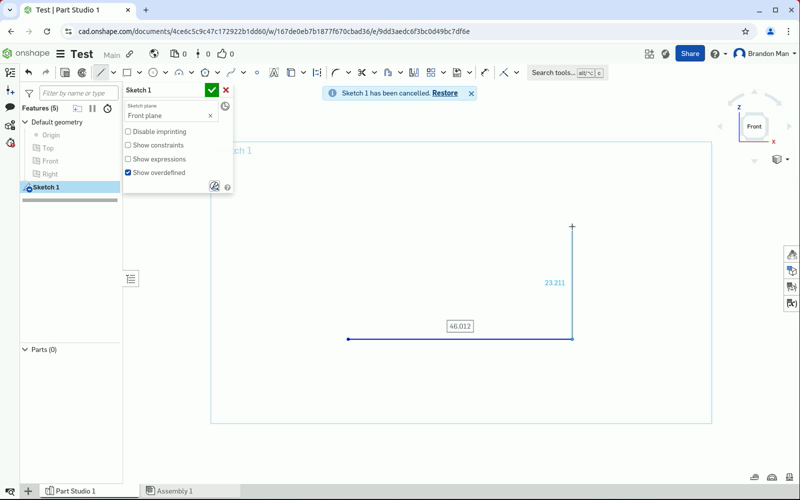
click(572, 226)
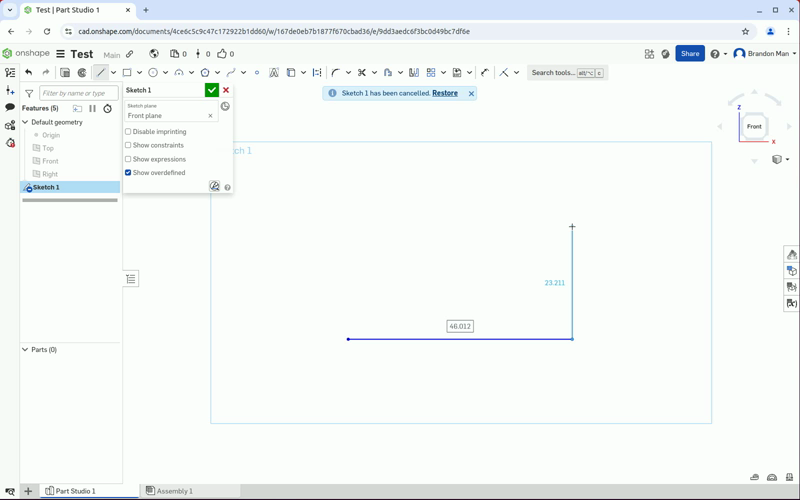
key_up(shift)
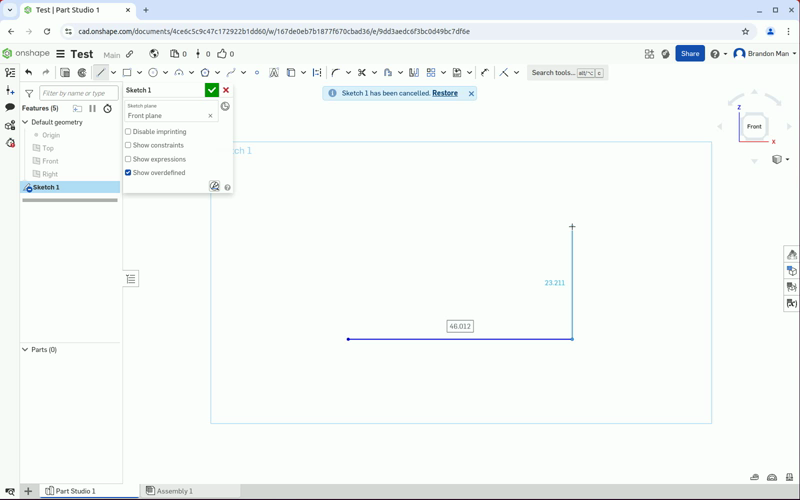
key_down(shift)
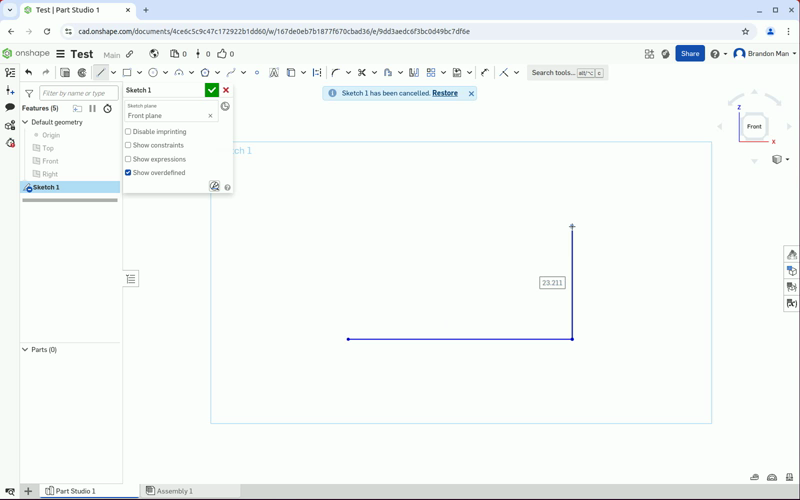
mouse_move(348, 226)
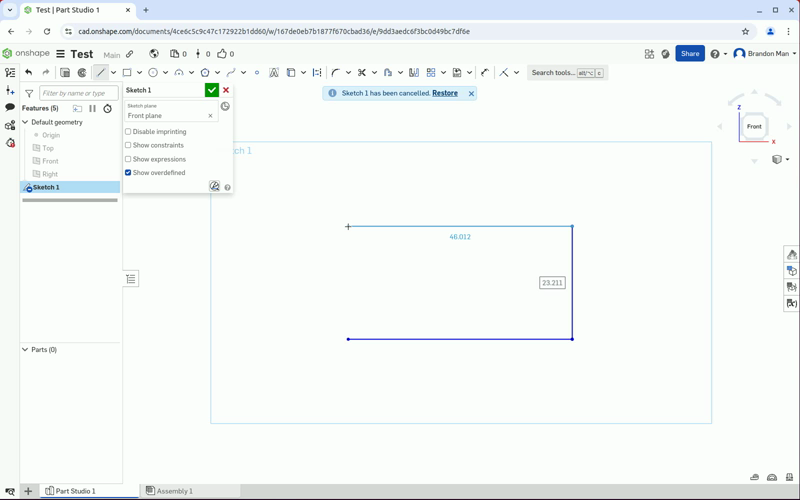
click(348, 226)
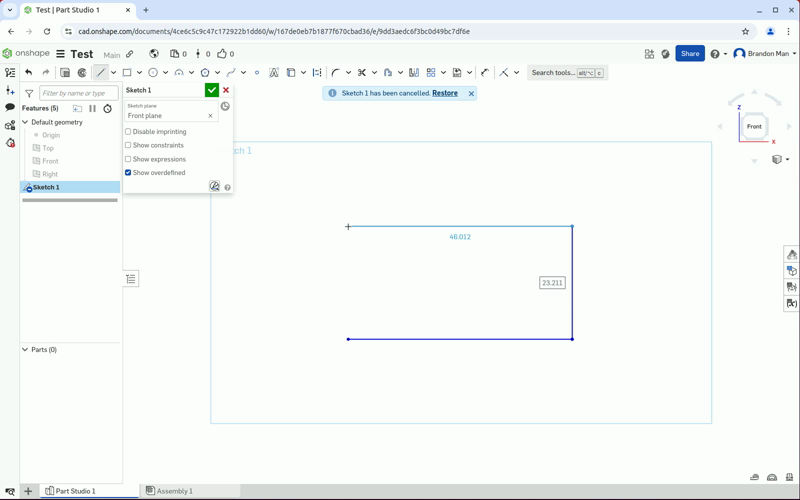
key_up(shift)
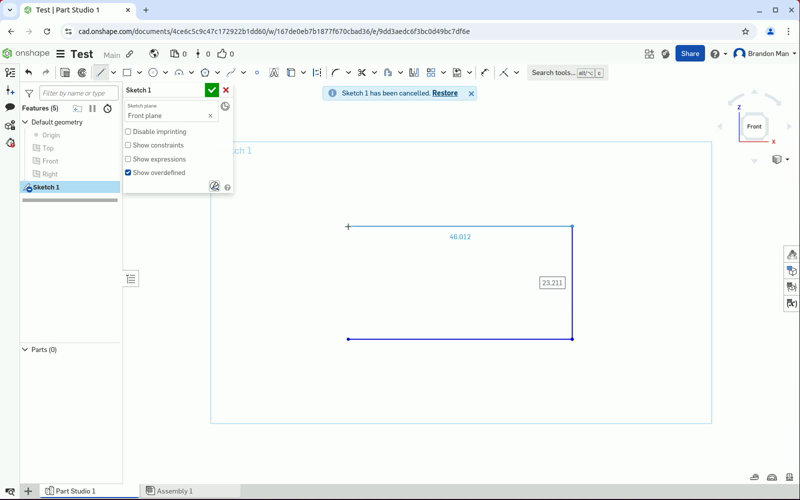
key_down(shift)
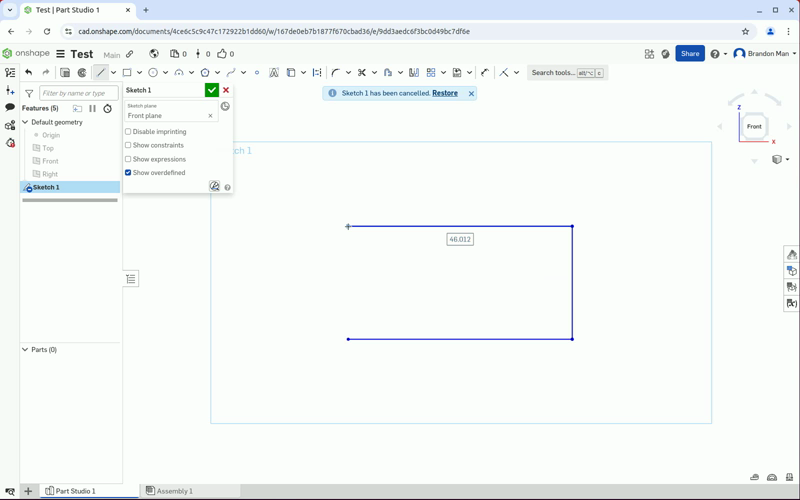
mouse_move(348, 339)
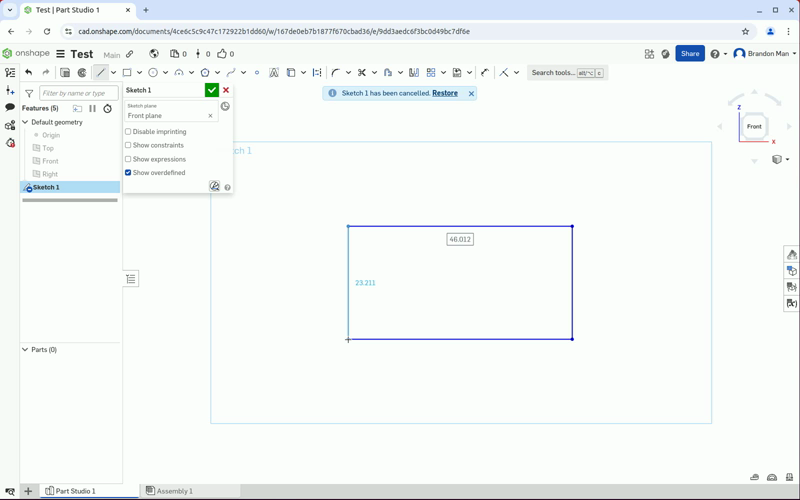
key_up(shift)
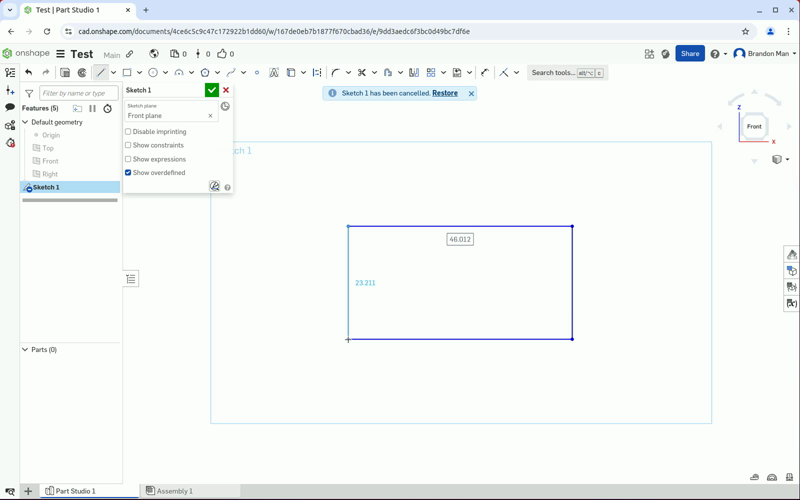
click(348, 339)
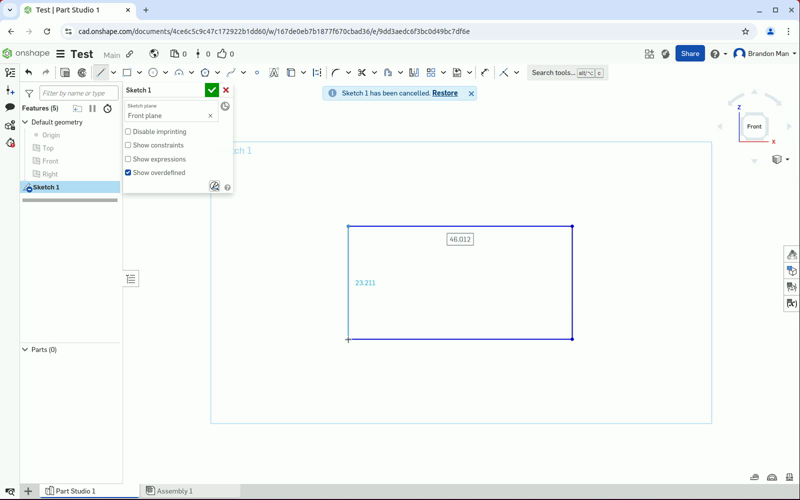
key(esc)
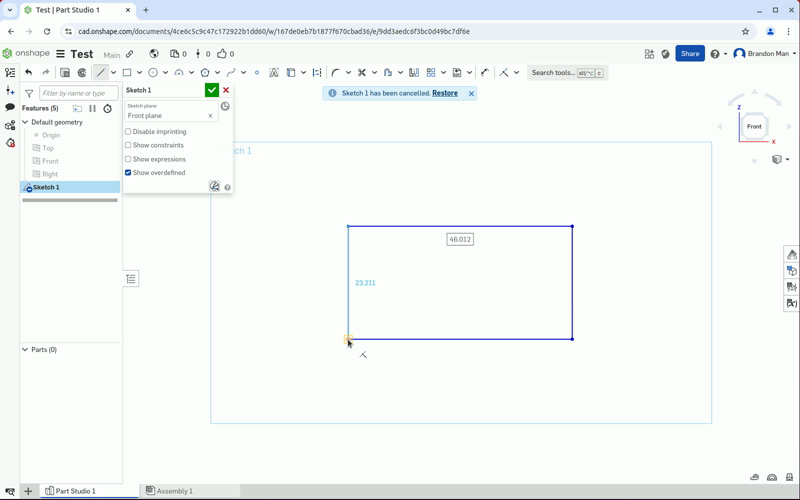
mouse_move(520, 270)
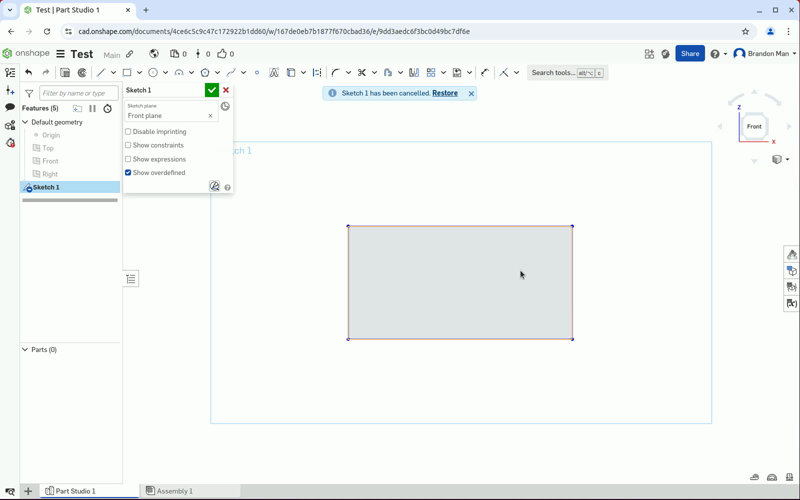
click(520, 270)
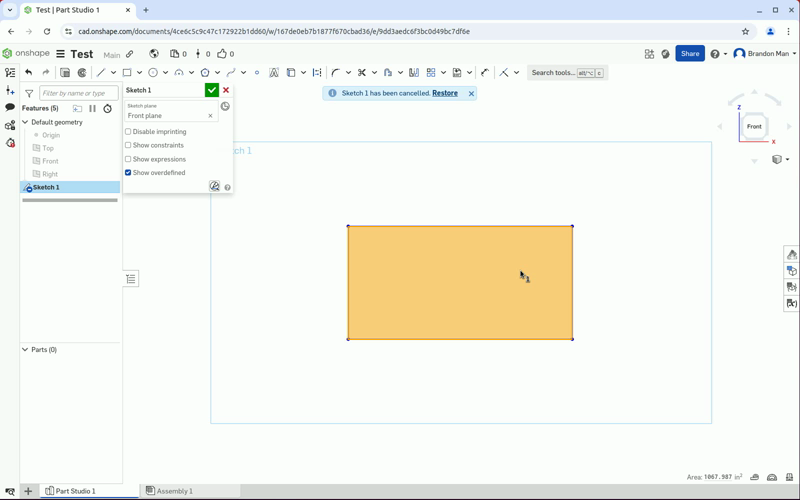
mouse_move(73, 352)
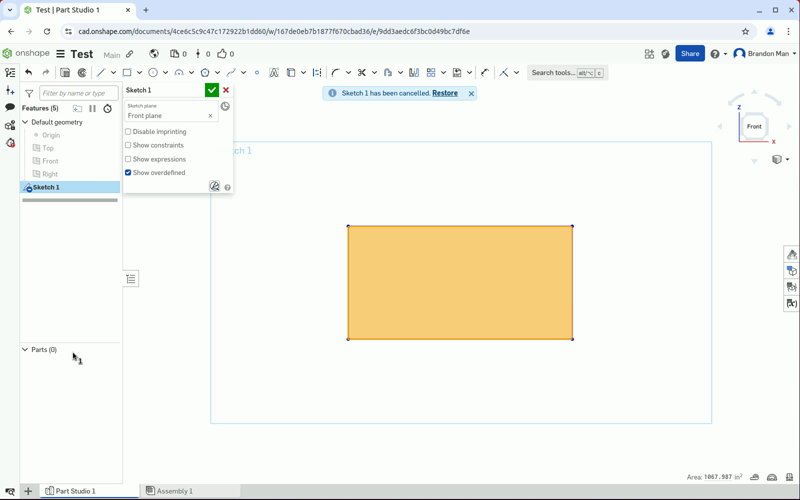
key(shift+y)
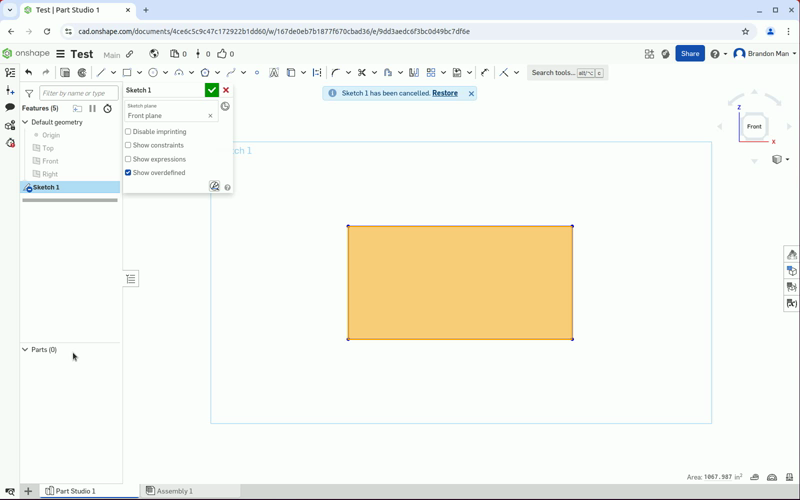
key(shift+e)
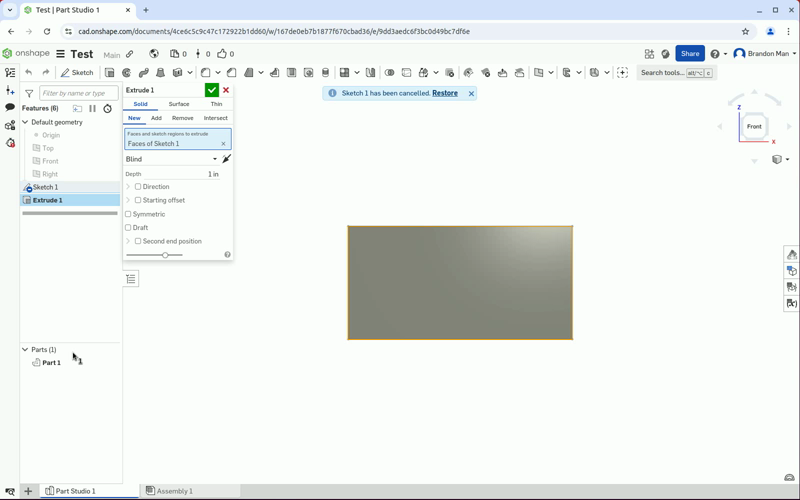
mouse_move(143, 106)
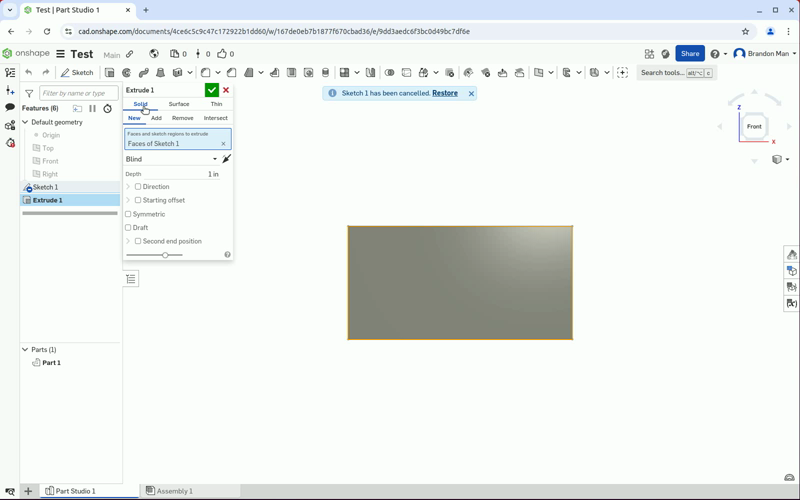
click(143, 106)
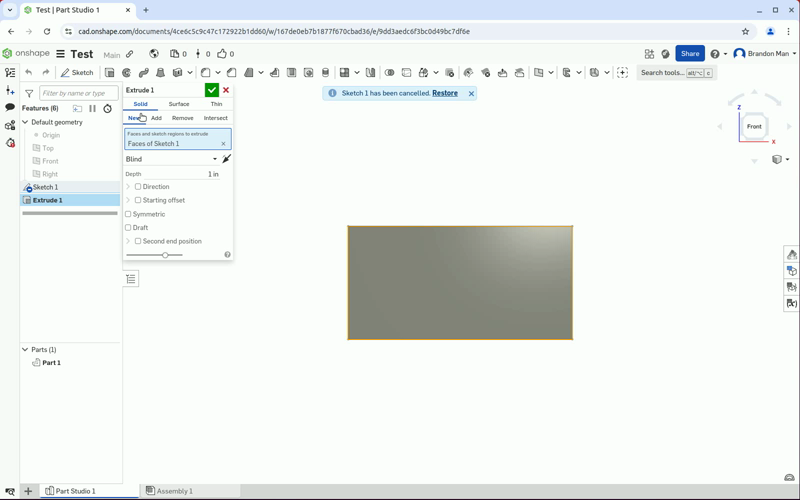
mouse_move(137, 120)
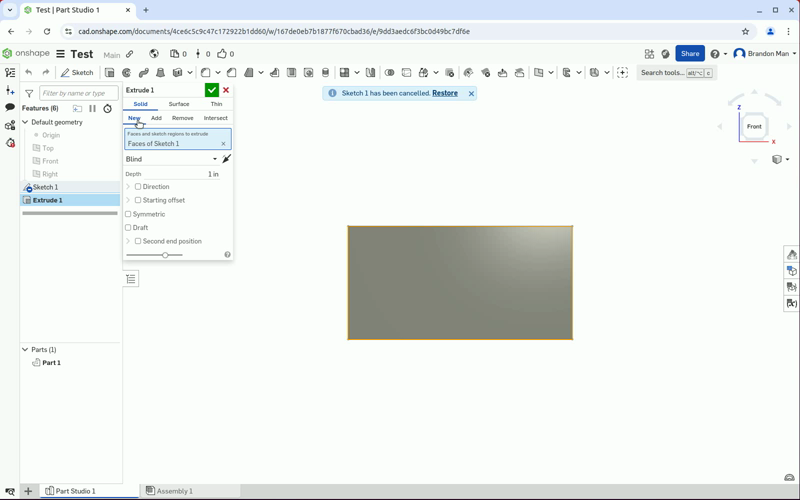
click(137, 120)
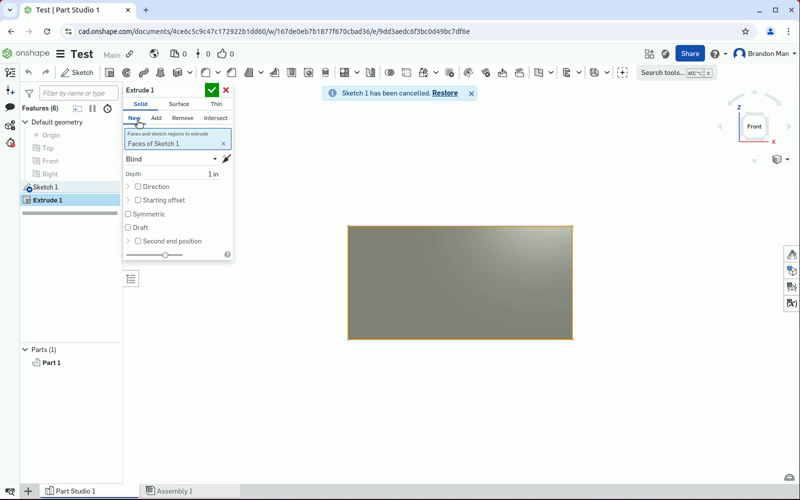
key(tab, 4)
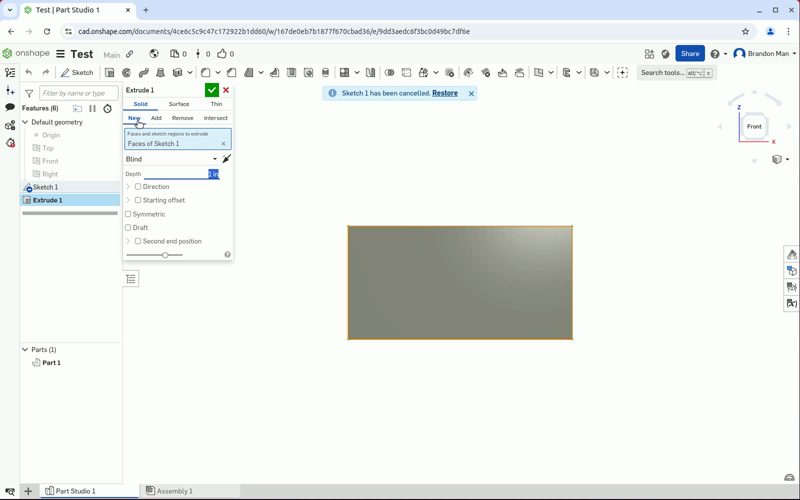
text(23.108)
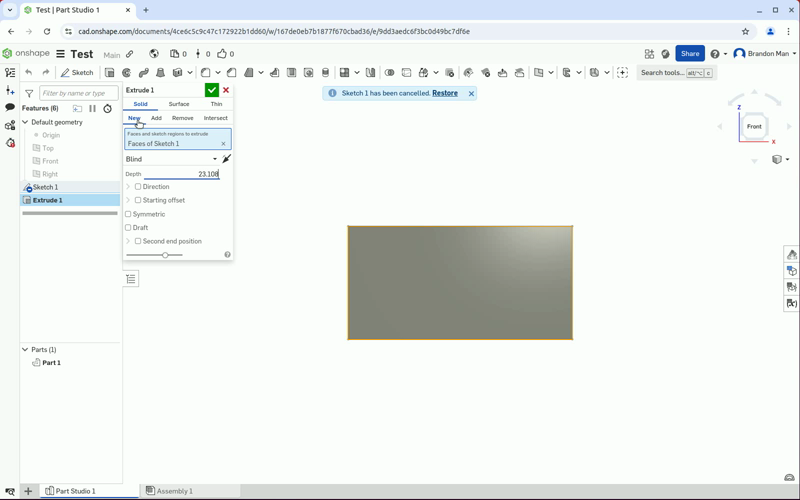
key(enter)
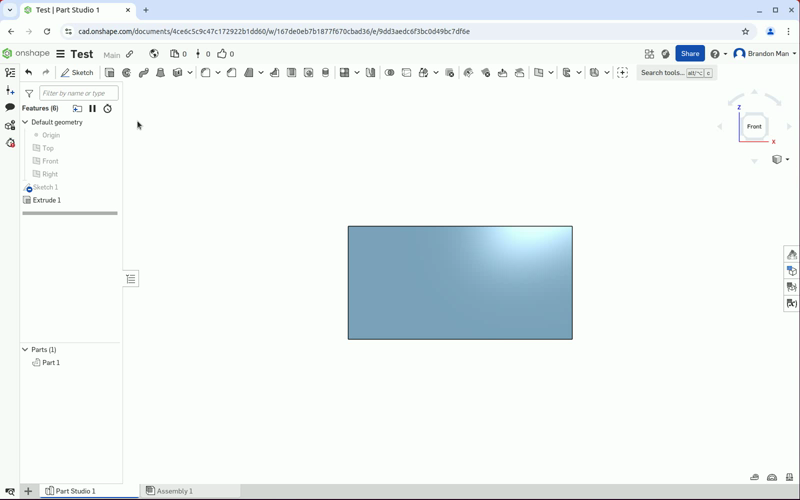
key(shift+h)
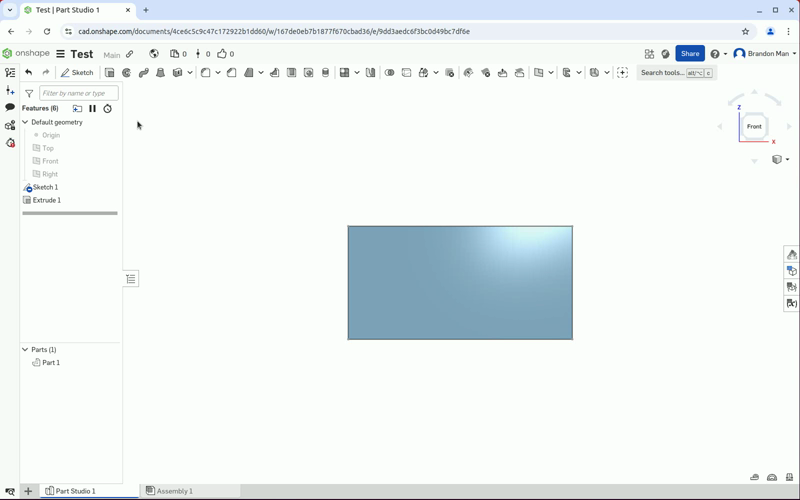
key(shift+h)
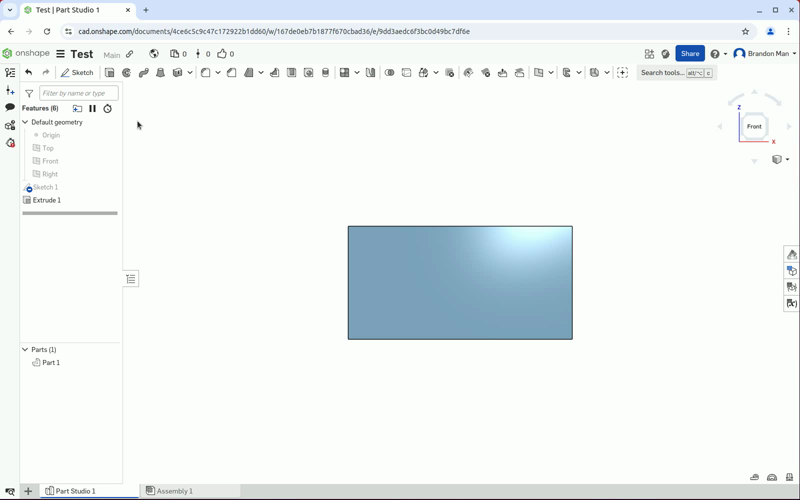
mouse_move(73, 189)
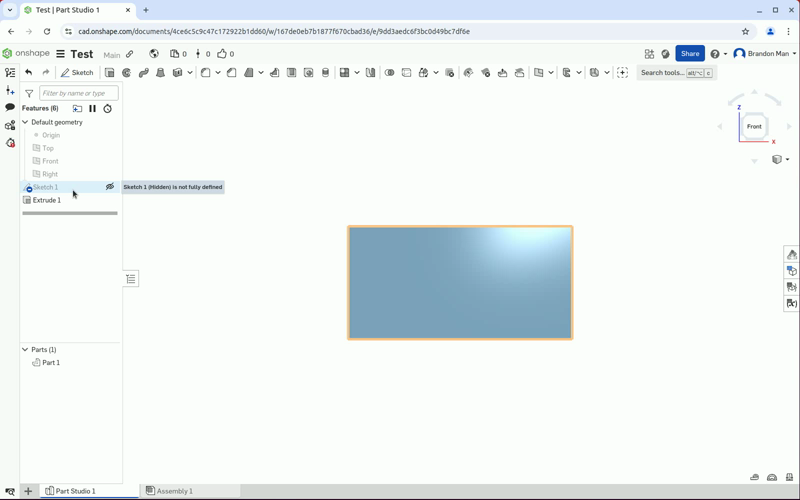
click(73, 189)
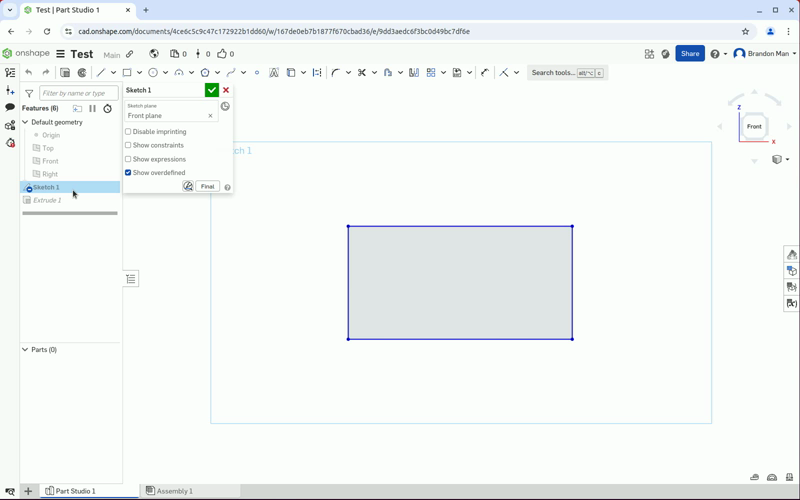
mouse_move(229, 92)
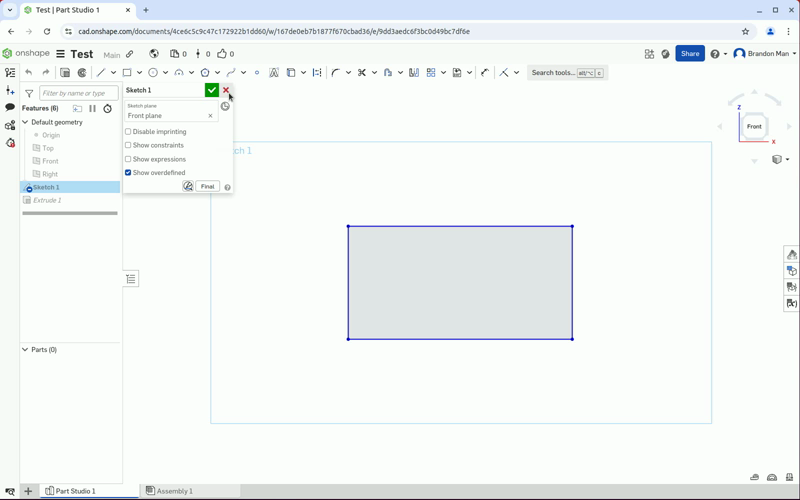
click(229, 92)
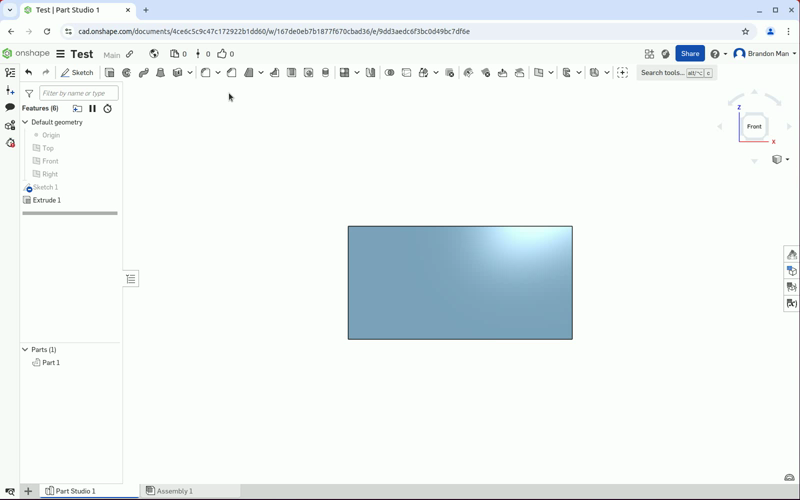
mouse_move(73, 352)
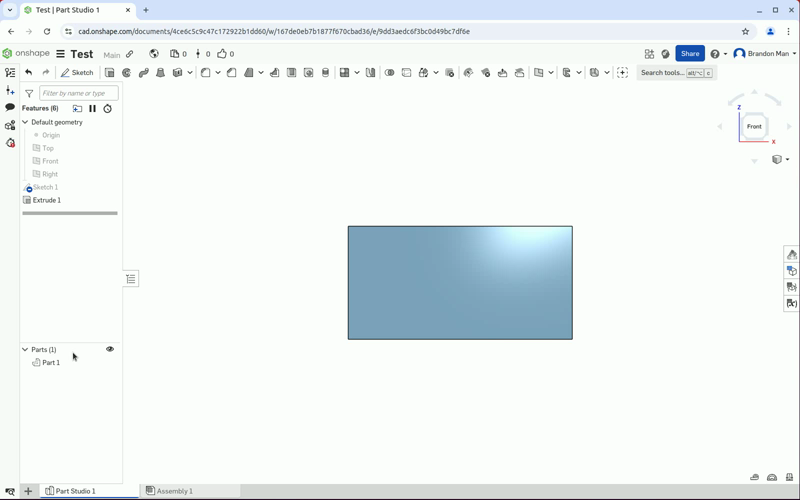
key(y)
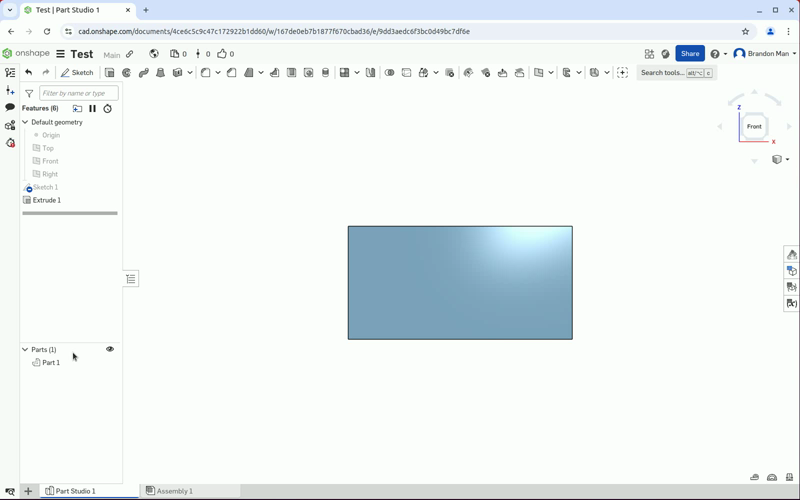
key(shift+p)
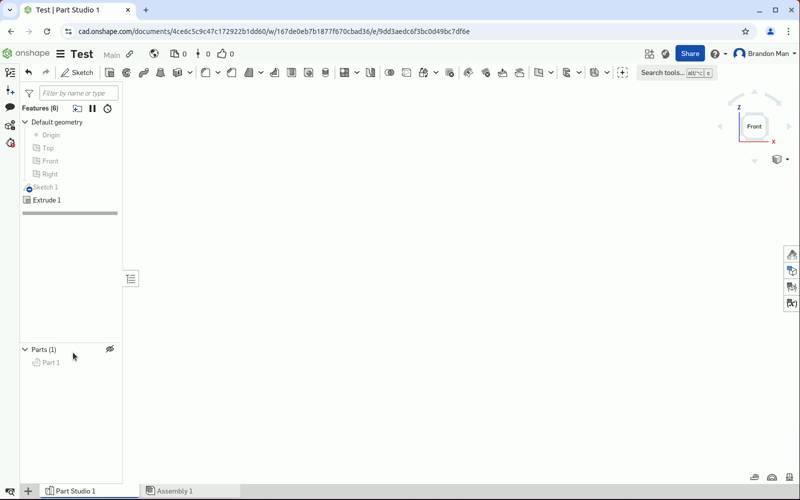
key(space)
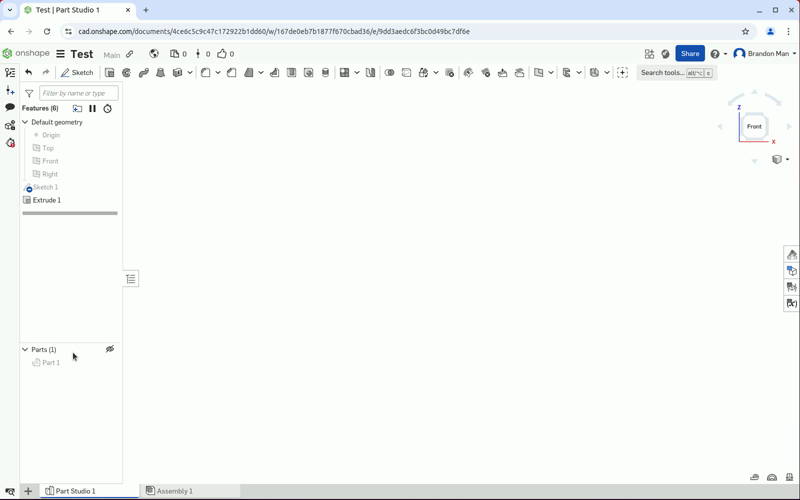
key_down(shift)
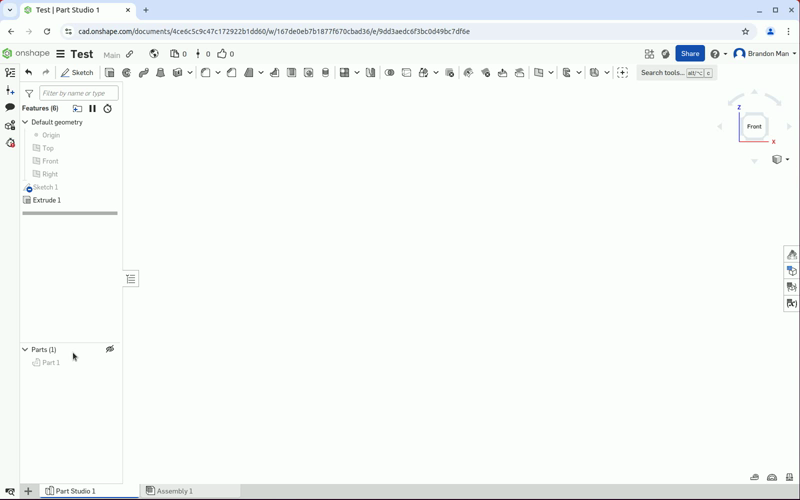
key(left)
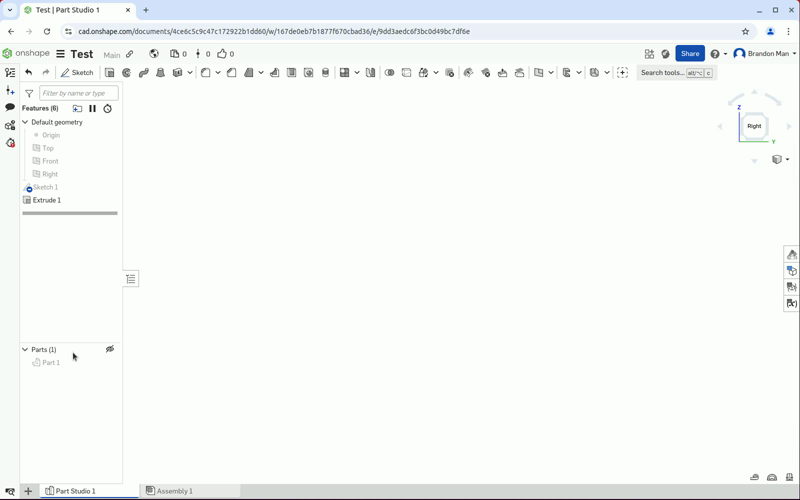
key_up(shift)
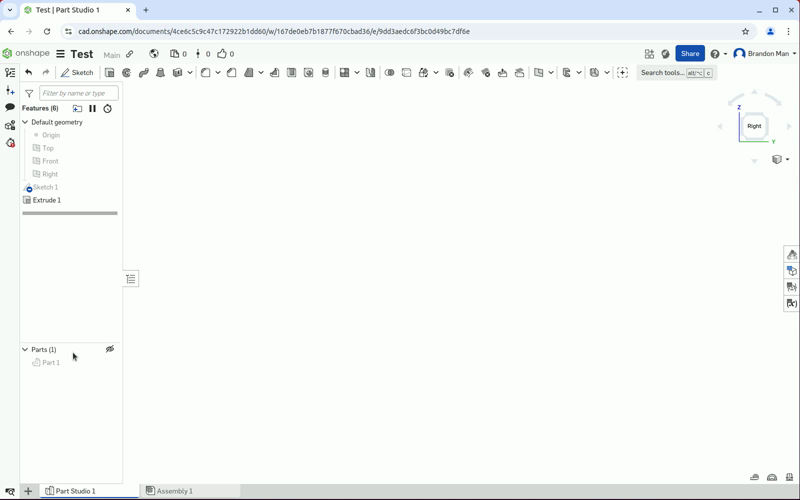
mouse_move(73, 352)
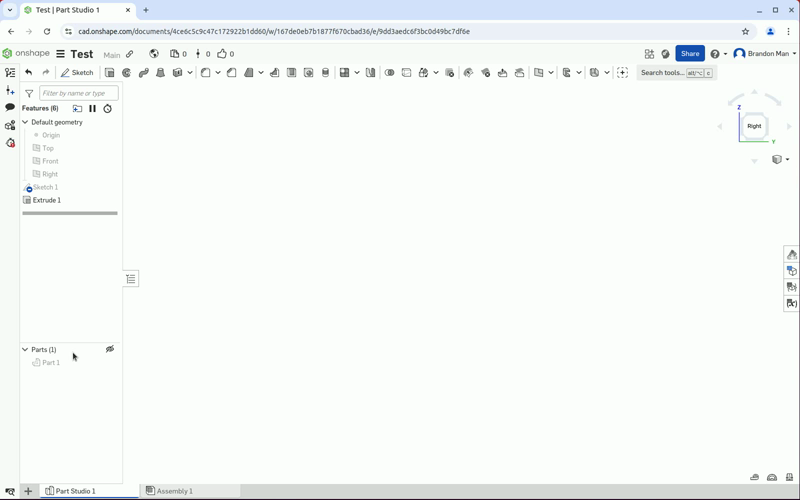
key(shift+y)
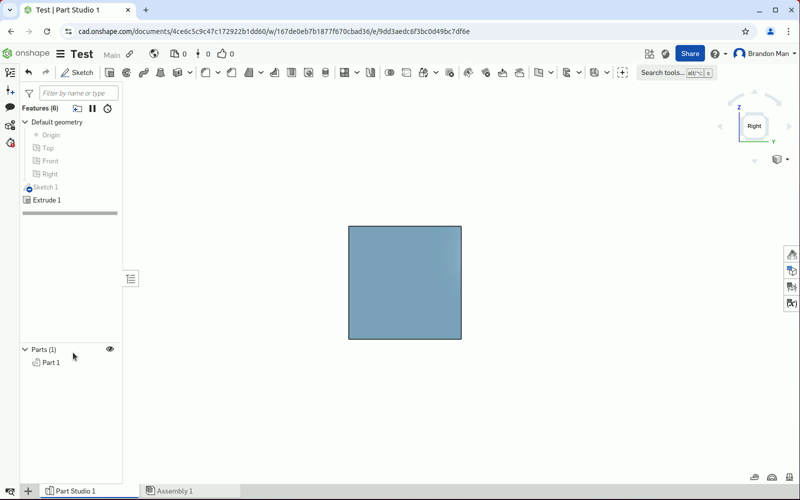
mouse_move(541, 75)
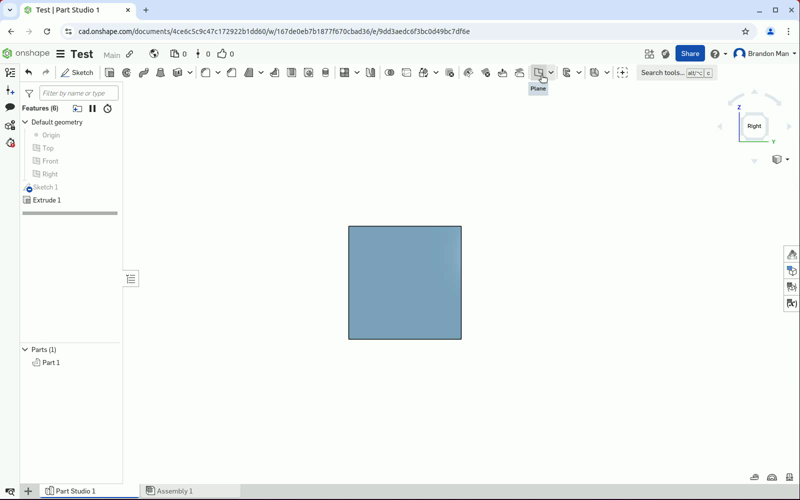
click(541, 75)
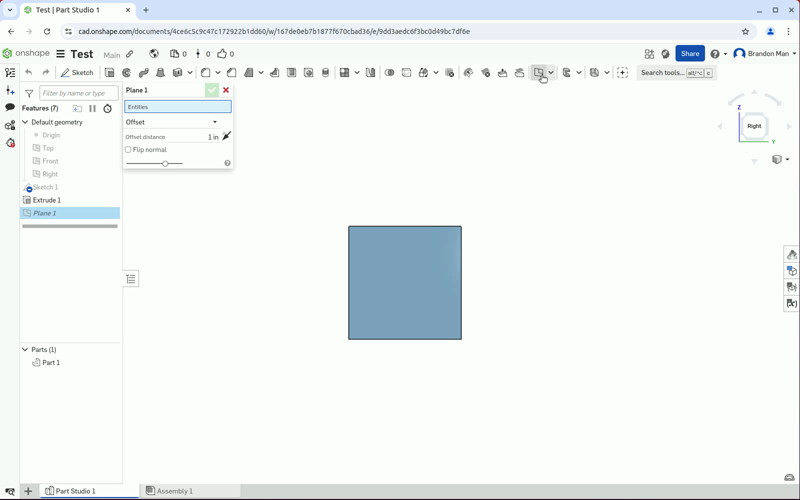
mouse_move(73, 176)
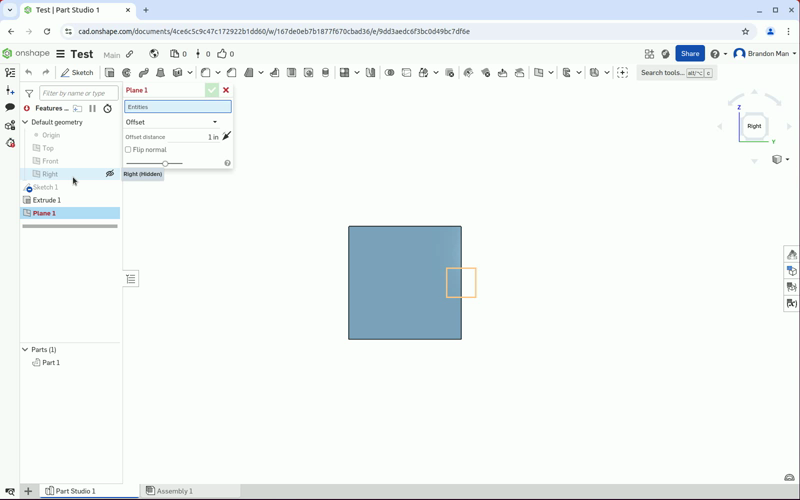
click(73, 176)
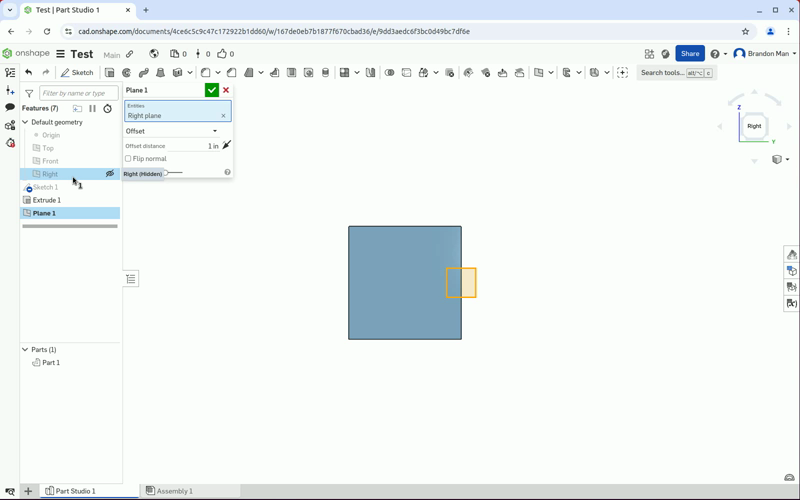
key(tab, 2)
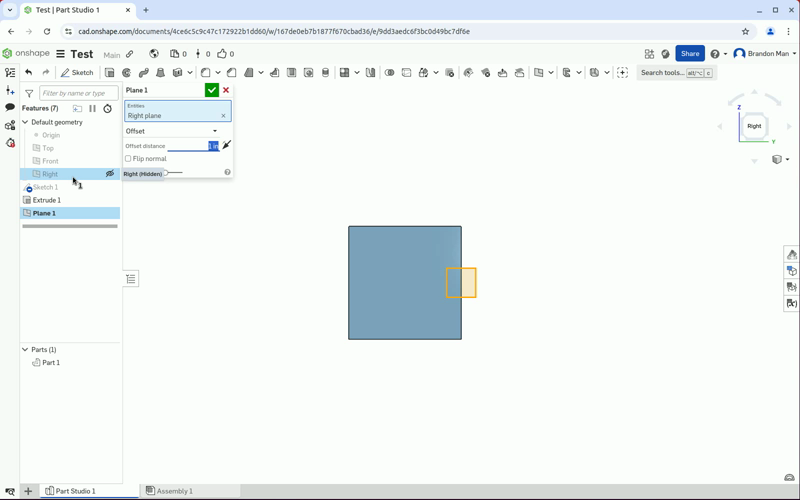
text(23.108)
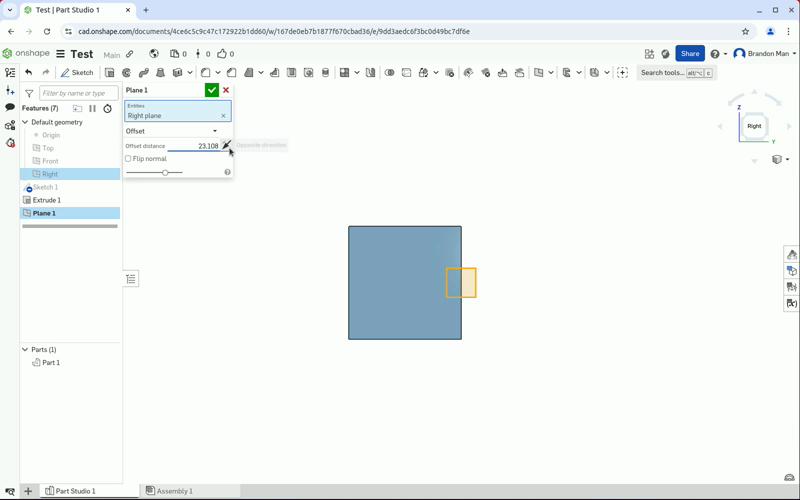
mouse_move(229, 147)
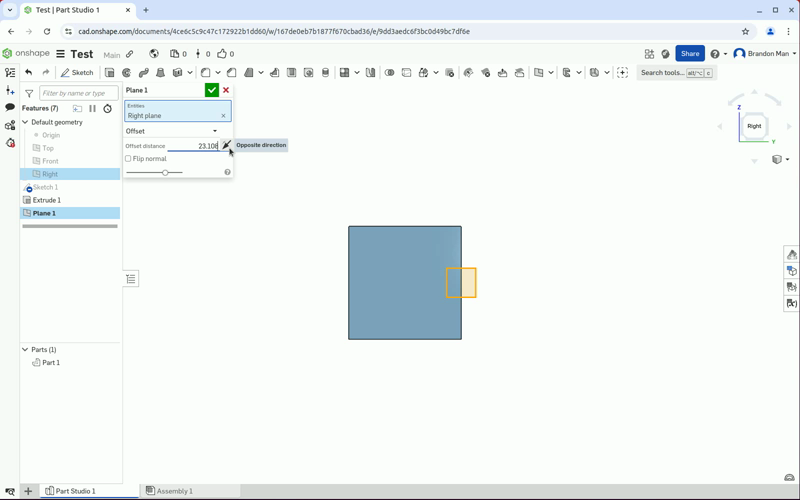
click(229, 147)
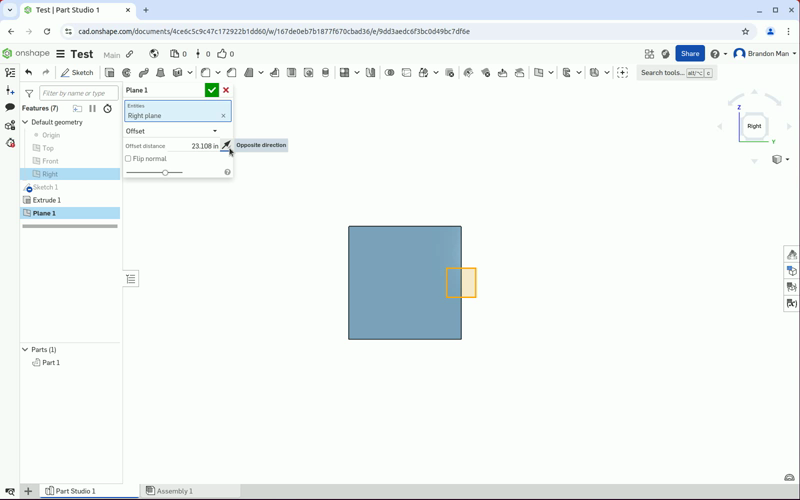
key(enter, 2)
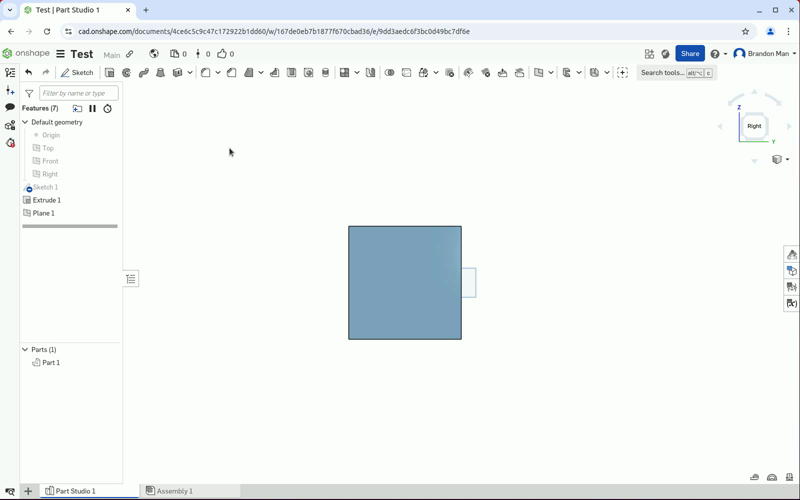
key(shift+s)
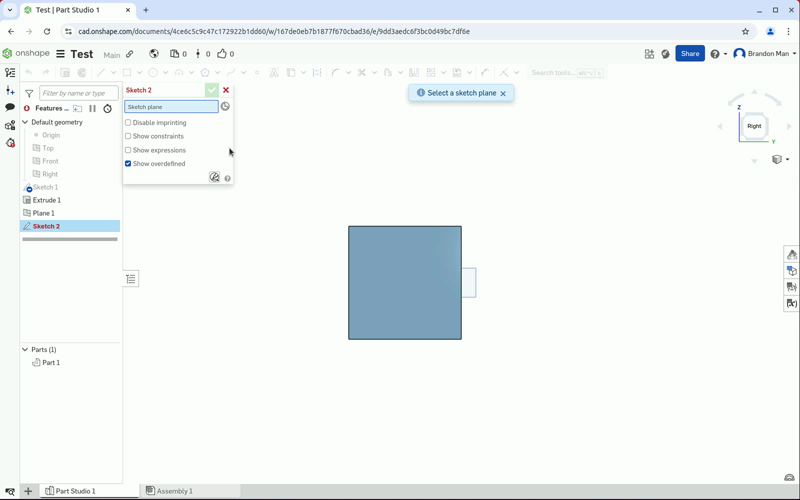
mouse_move(73, 215)
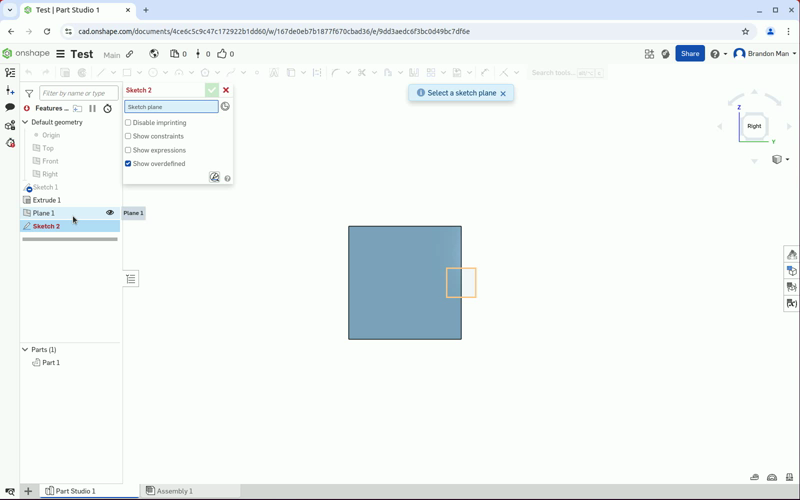
click(73, 215)
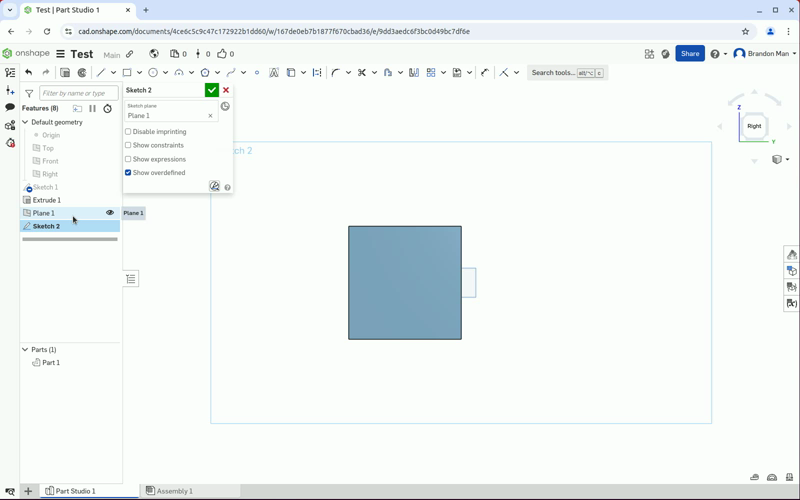
mouse_move(73, 352)
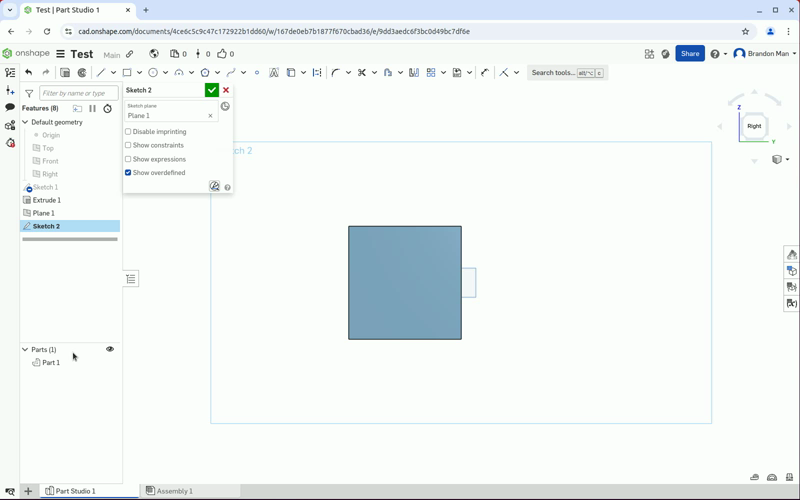
key(y)
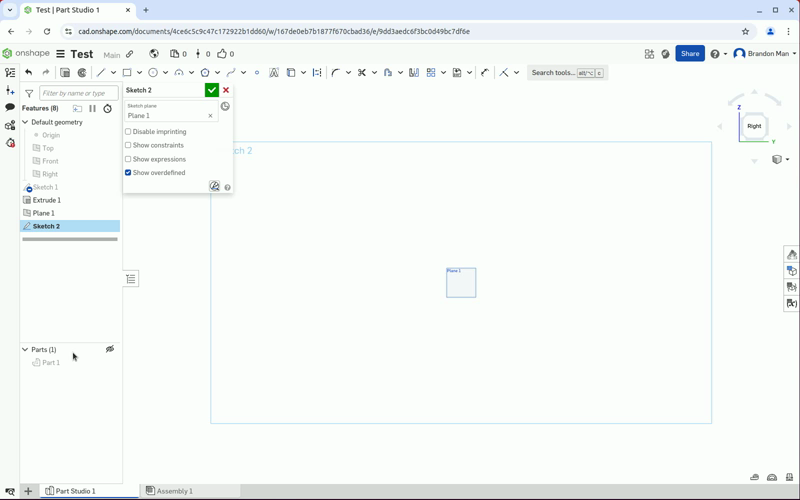
key(l)
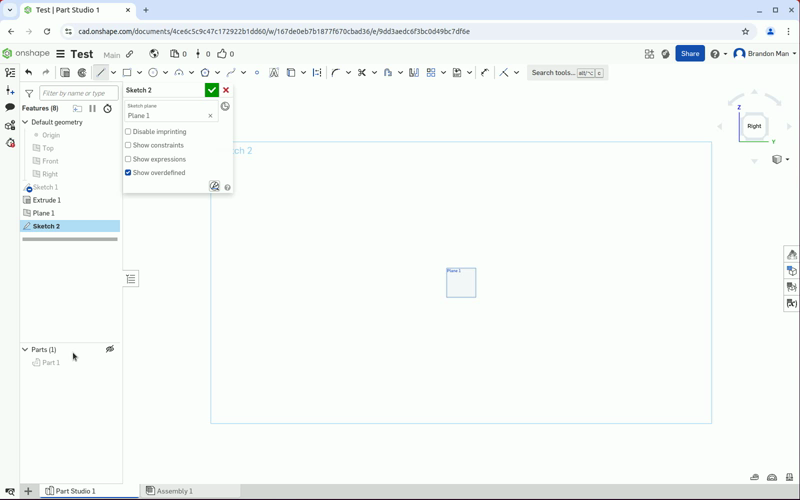
key_down(shift)
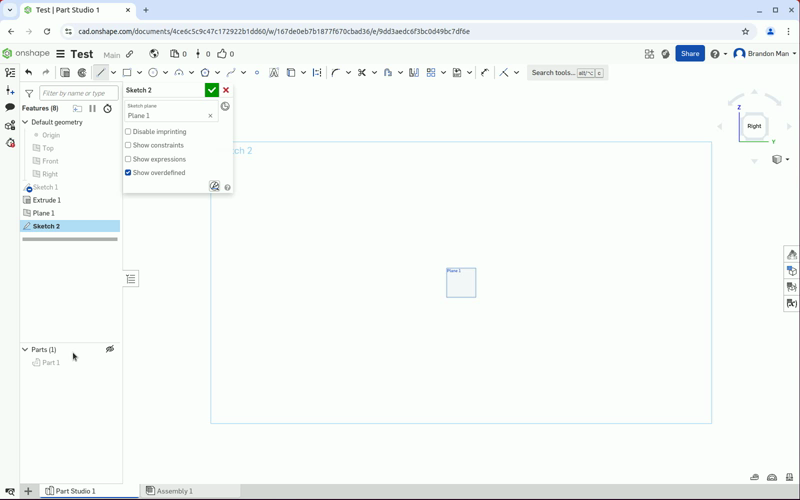
mouse_move(376, 226)
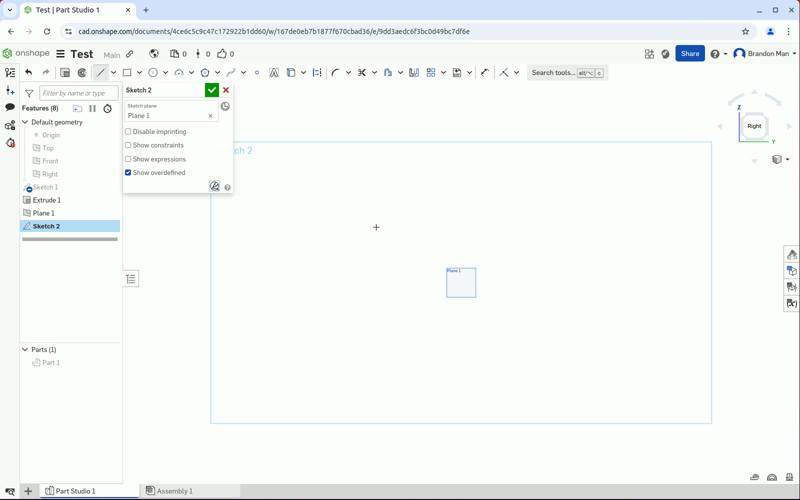
click(376, 226)
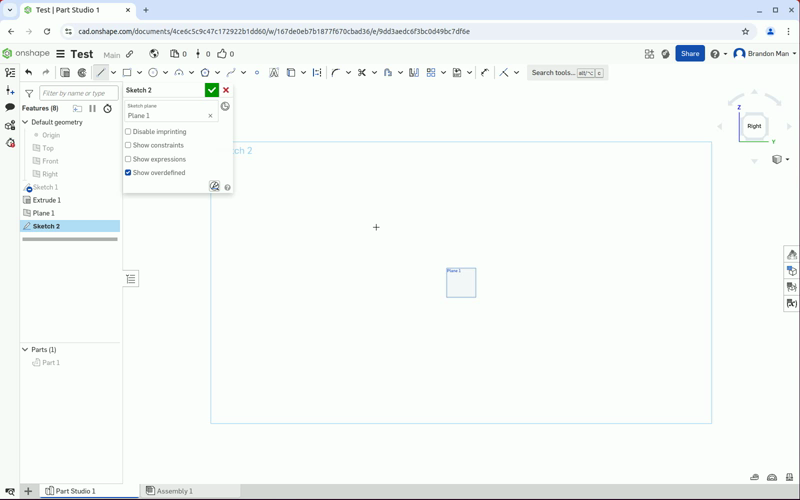
key_up(shift)
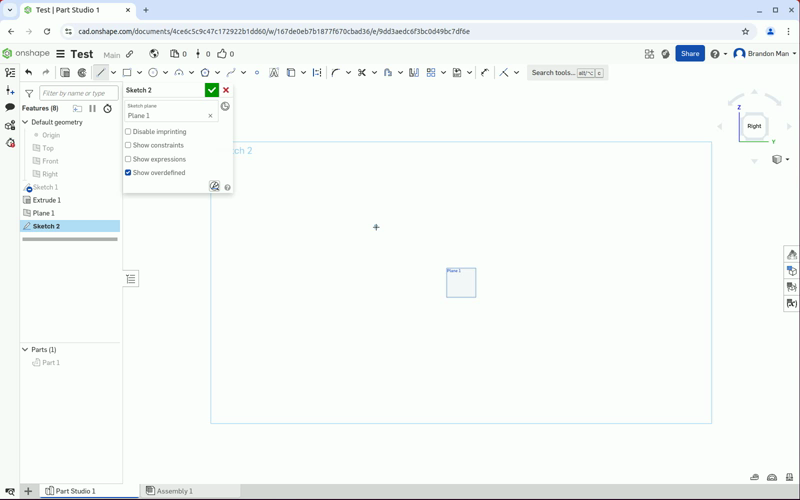
key_down(shift)
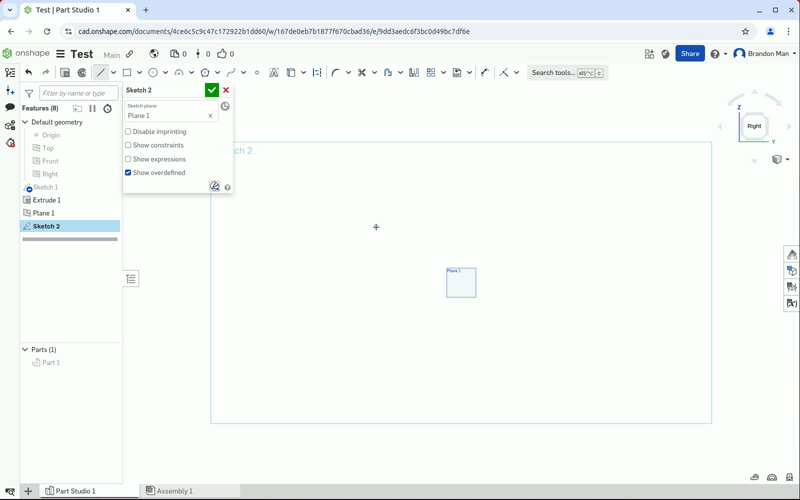
mouse_move(461, 311)
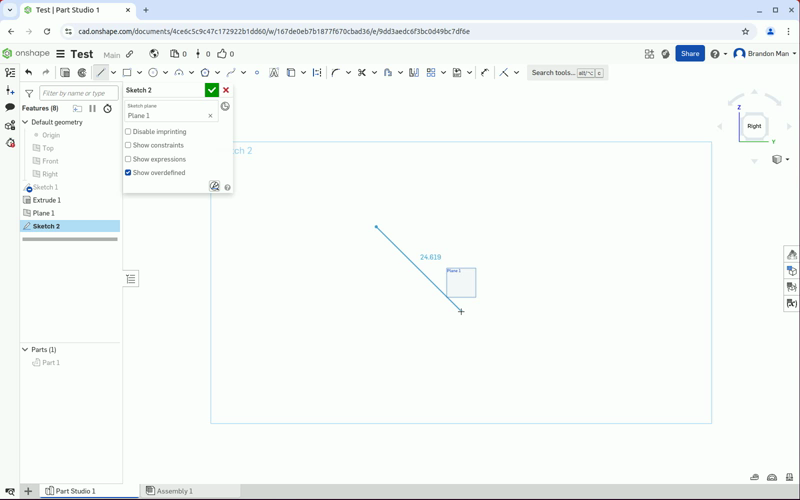
click(461, 311)
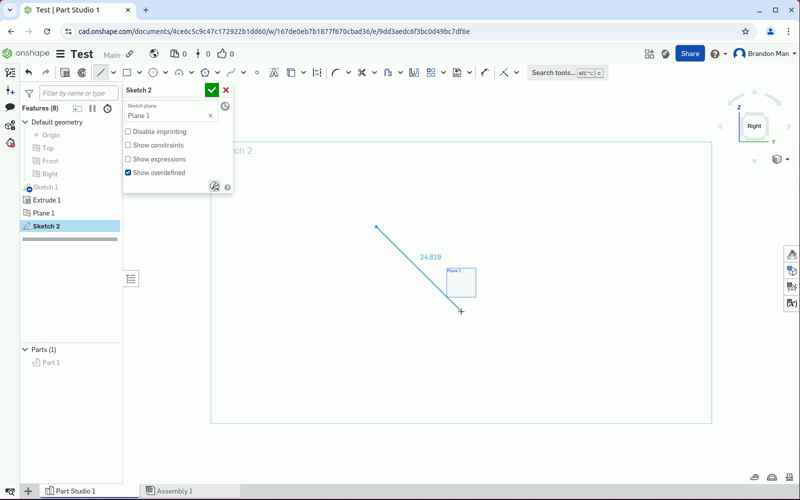
key_up(shift)
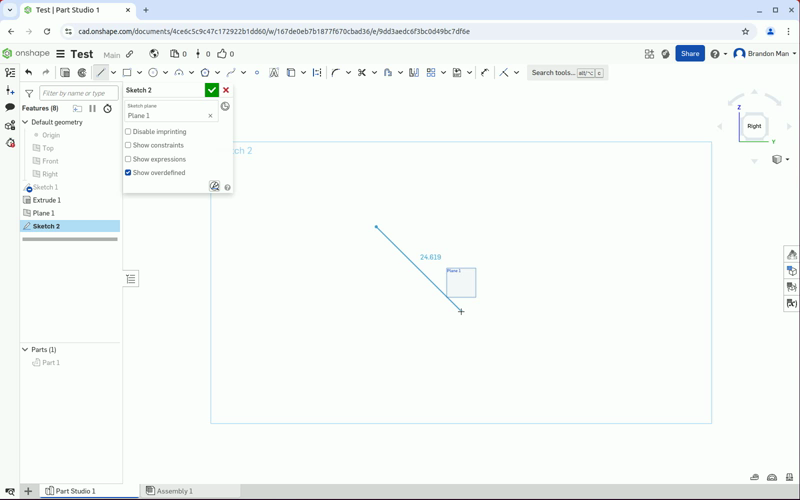
key_down(shift)
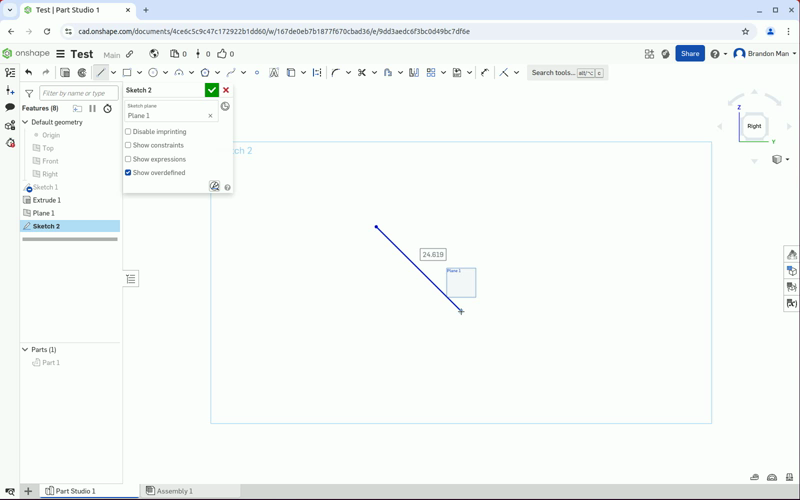
mouse_move(461, 226)
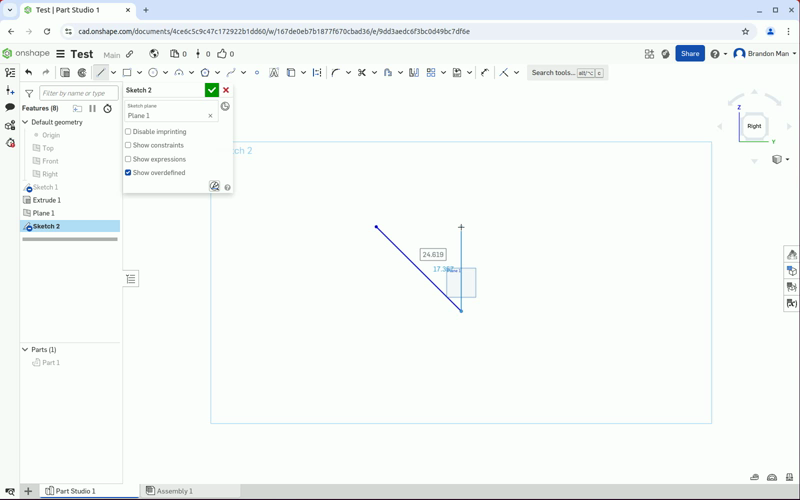
click(461, 226)
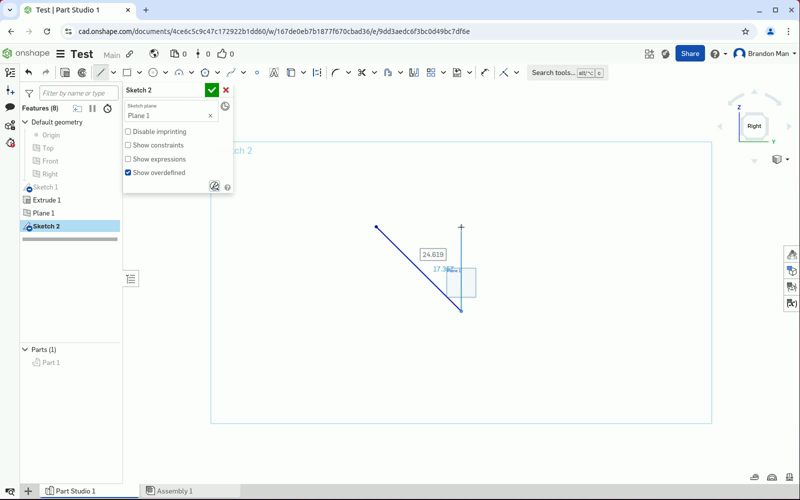
key_up(shift)
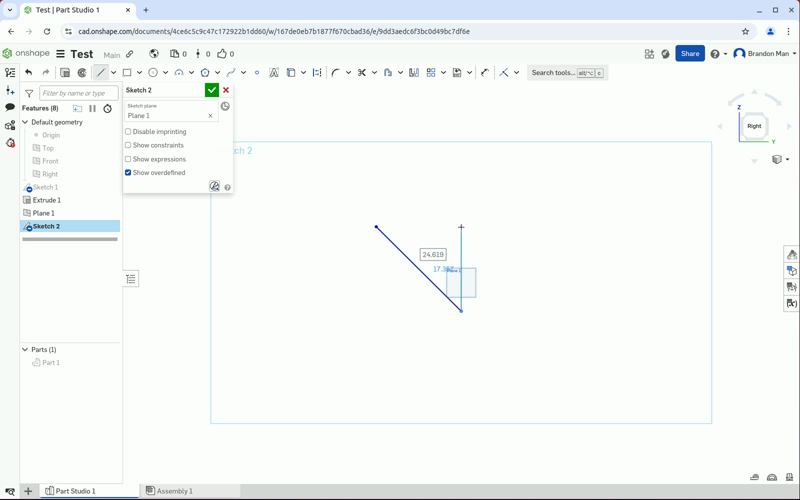
key_down(shift)
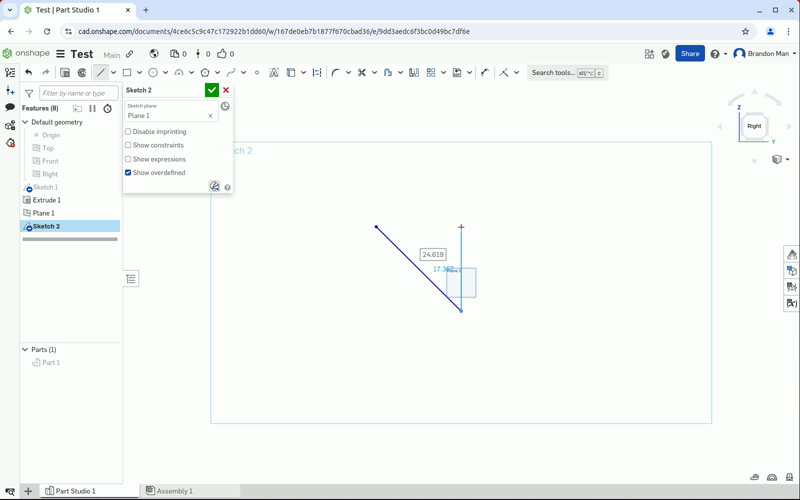
mouse_move(376, 226)
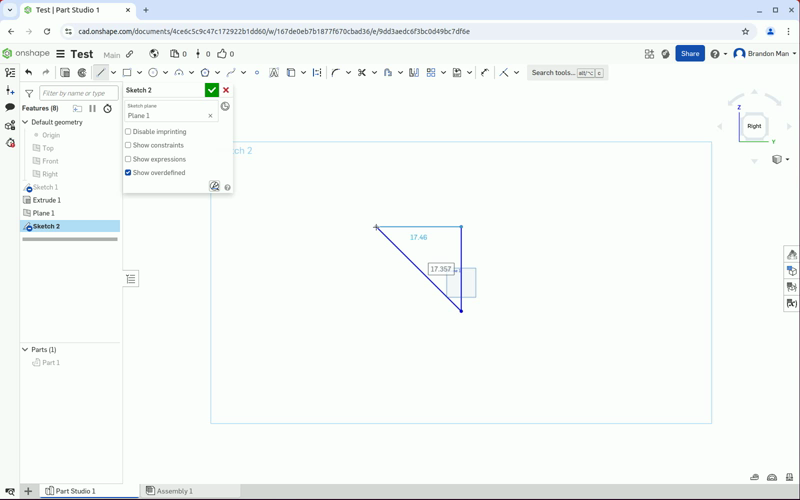
key_up(shift)
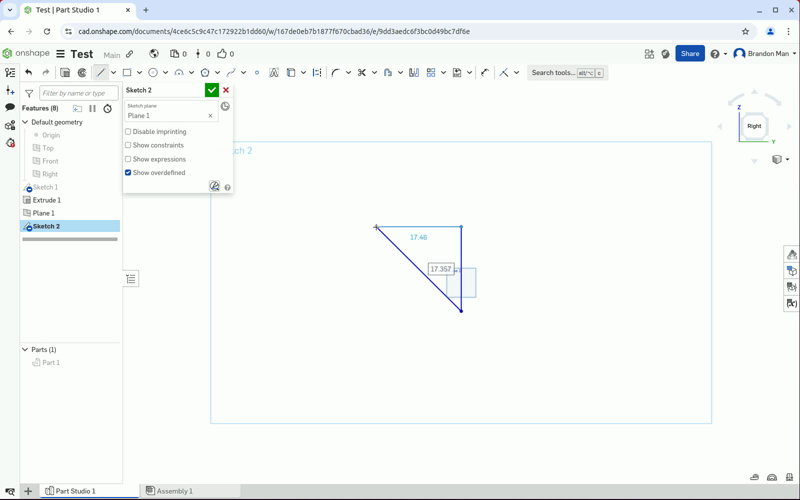
click(376, 226)
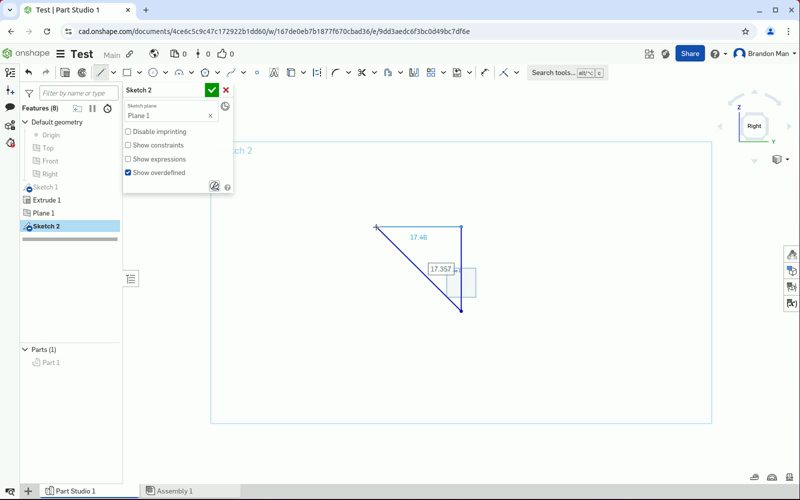
key(esc)
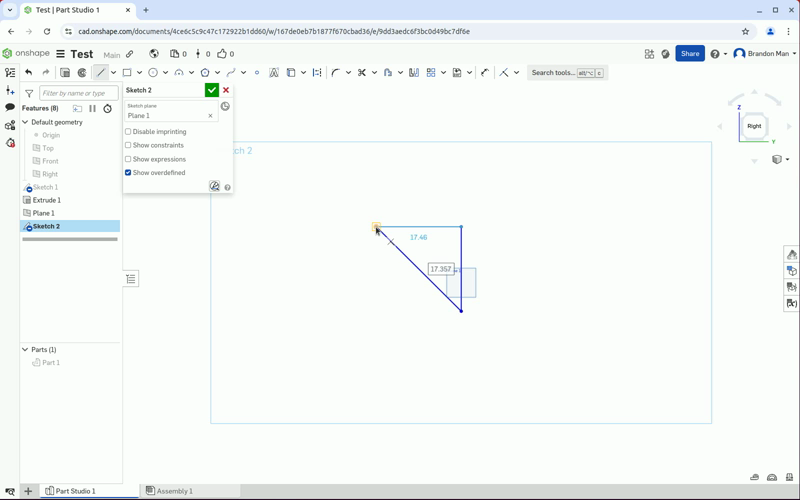
mouse_move(446, 246)
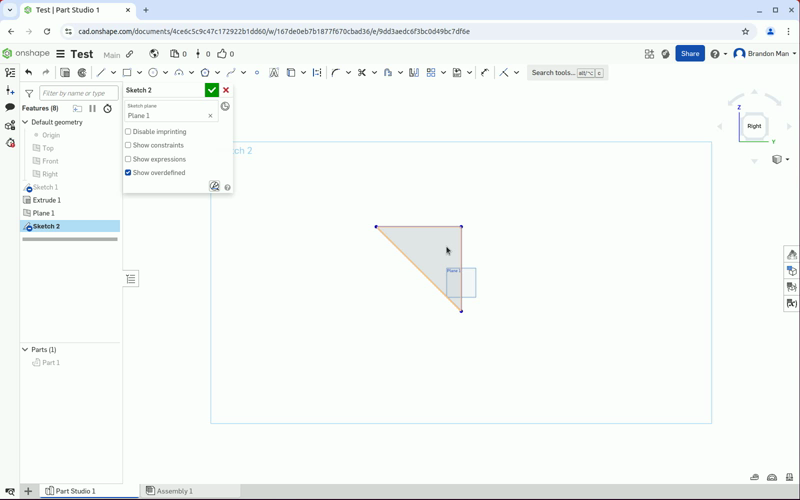
click(446, 246)
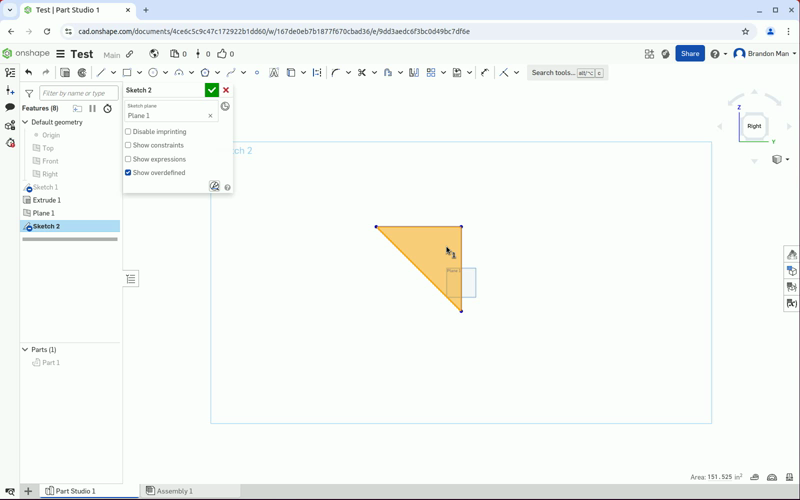
mouse_move(73, 352)
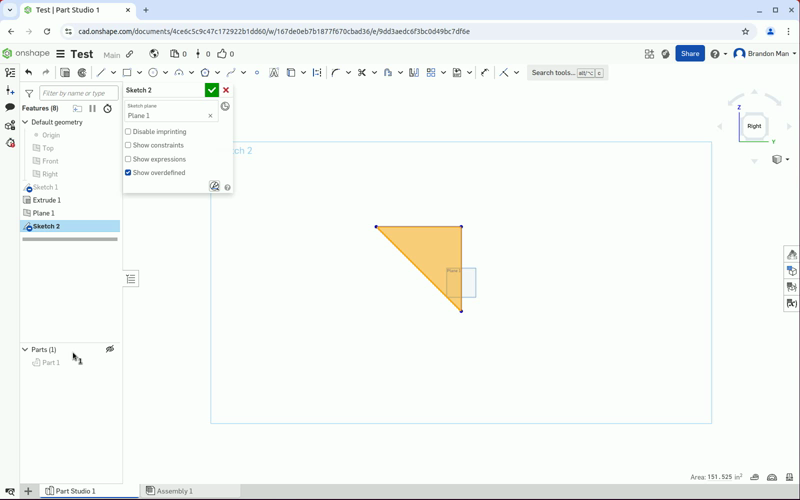
key(shift+y)
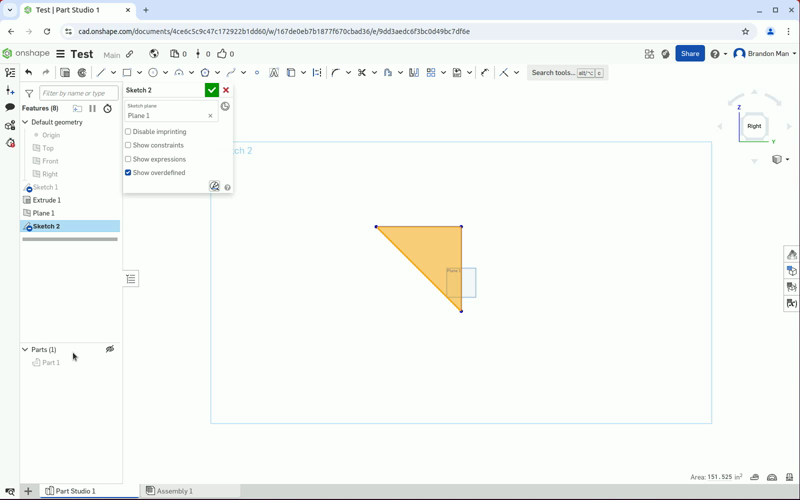
key(shift+e)
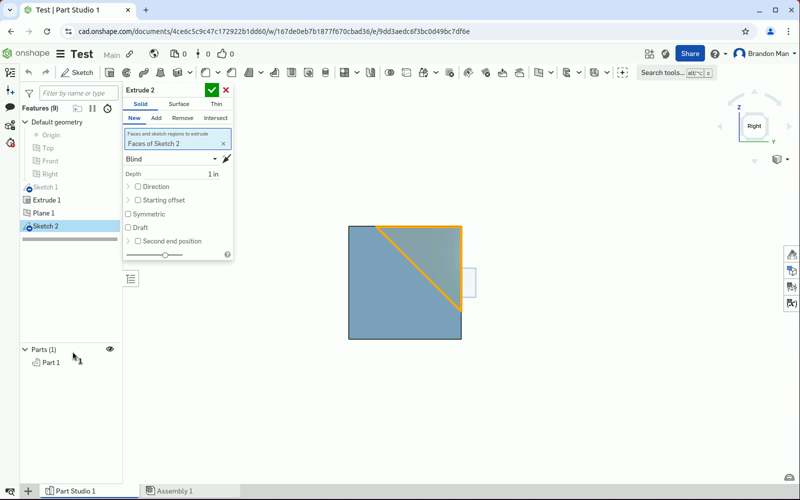
mouse_move(143, 106)
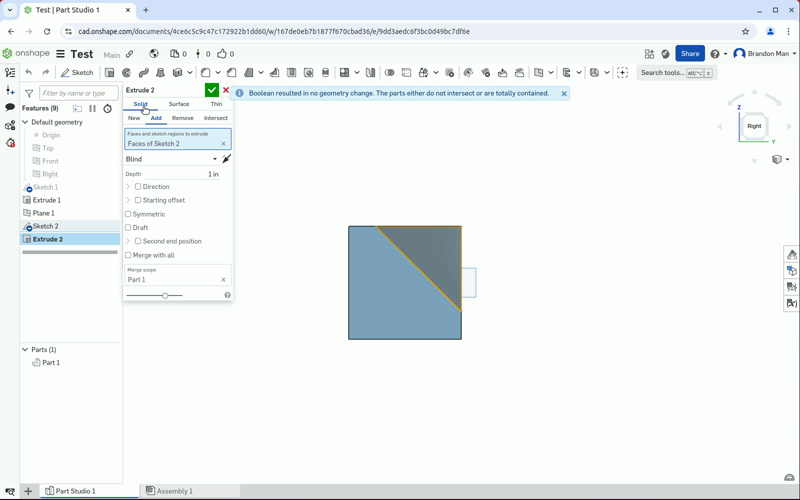
click(143, 106)
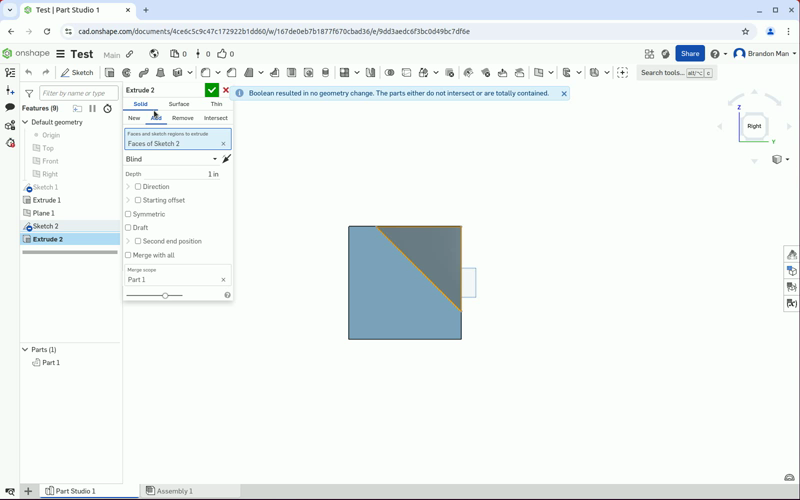
mouse_move(186, 120)
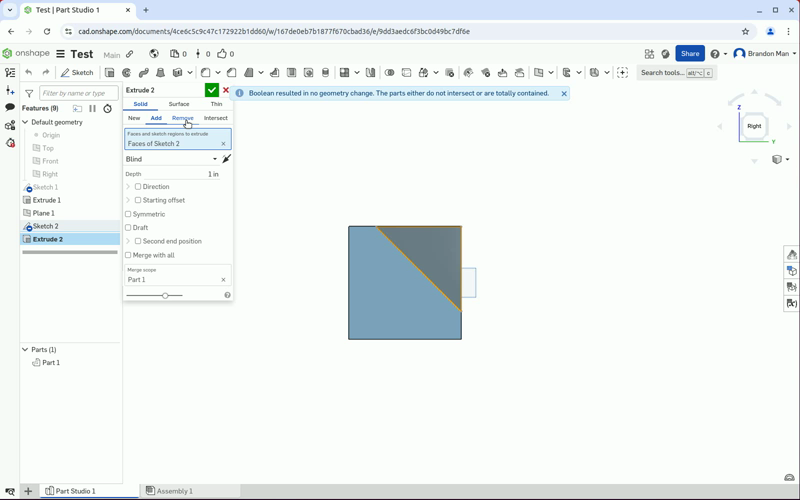
click(186, 120)
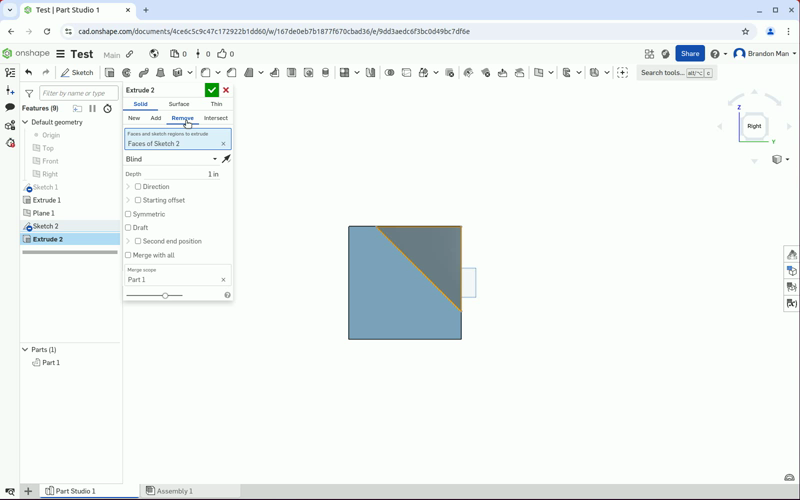
key(tab, 4)
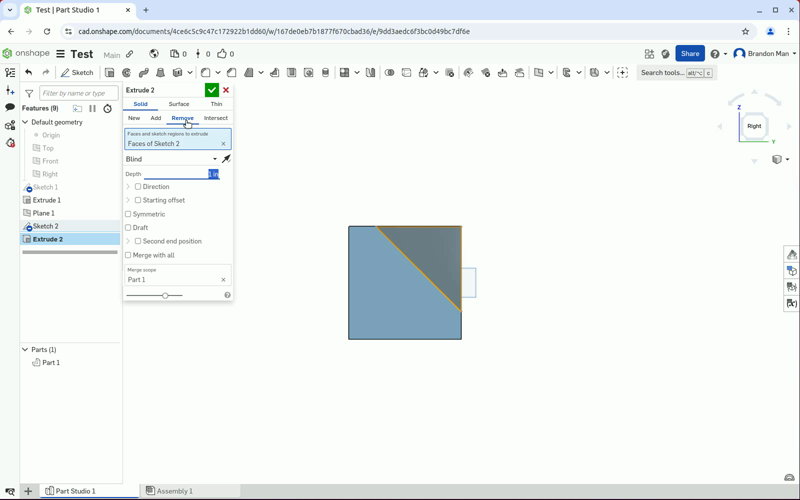
text(30.811)
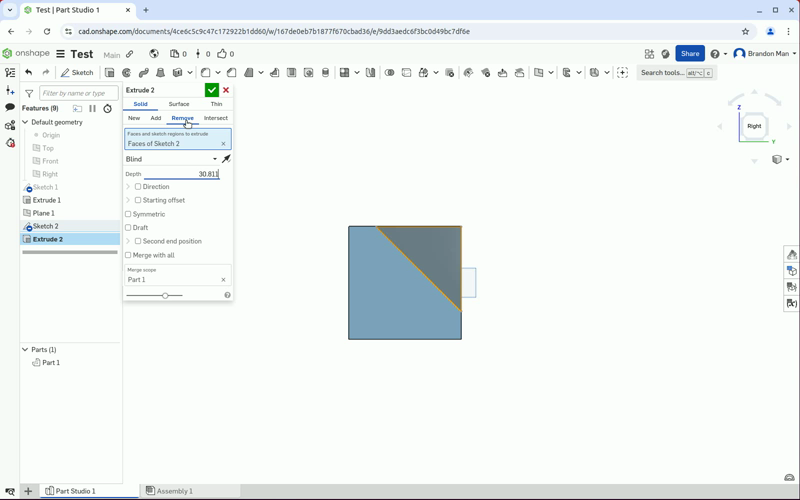
key(tab, 6)
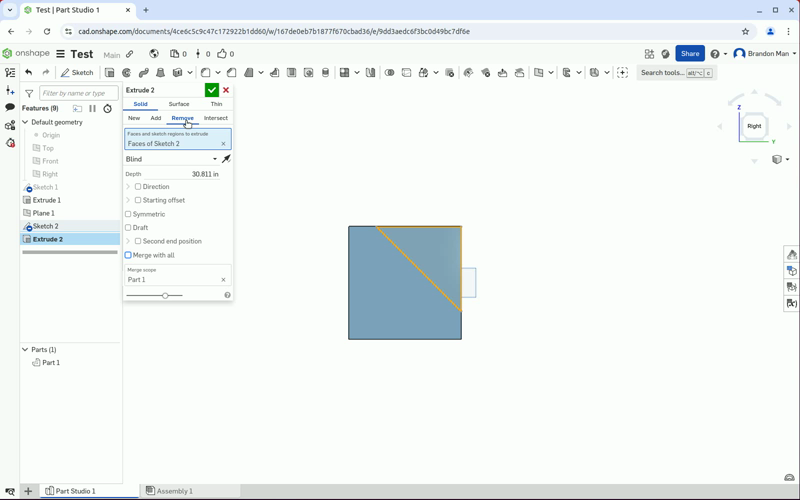
key(space)
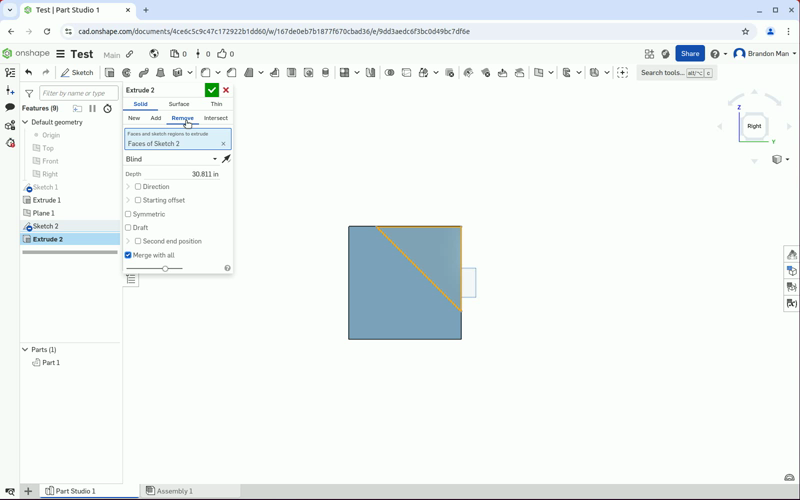
key(enter)
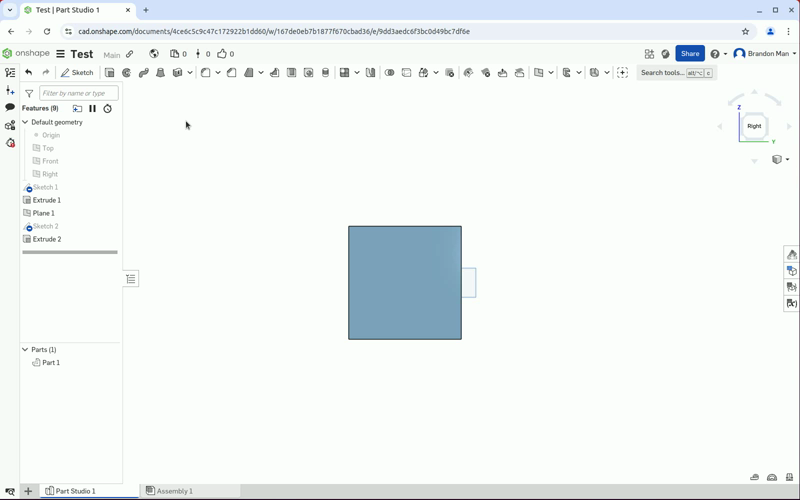
key(shift+h)
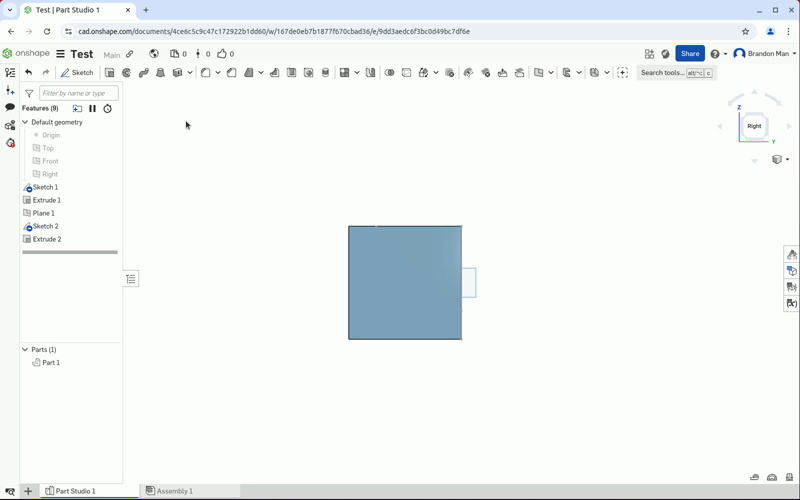
key(shift+h)
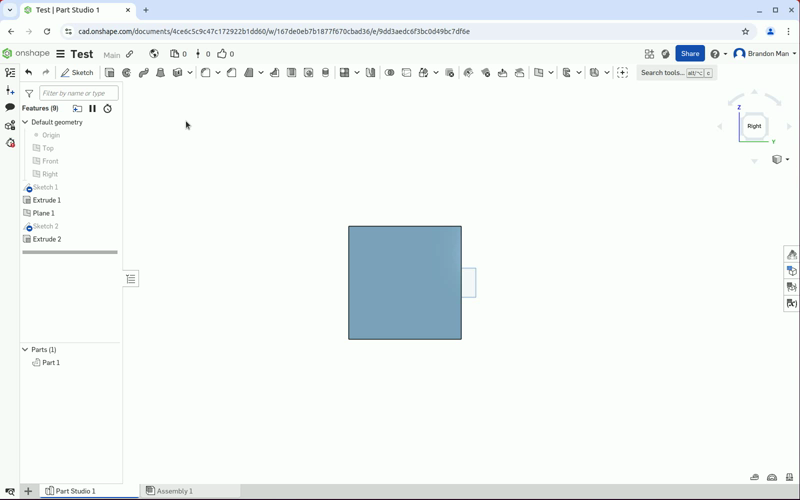
mouse_move(73, 189)
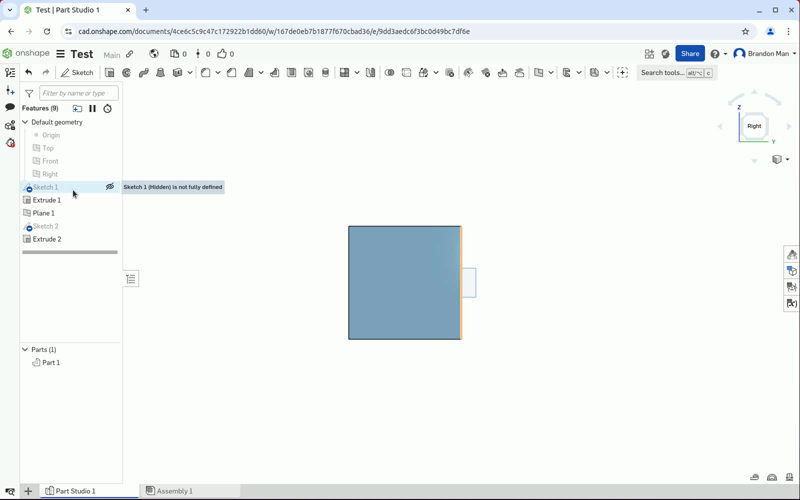
click(73, 189)
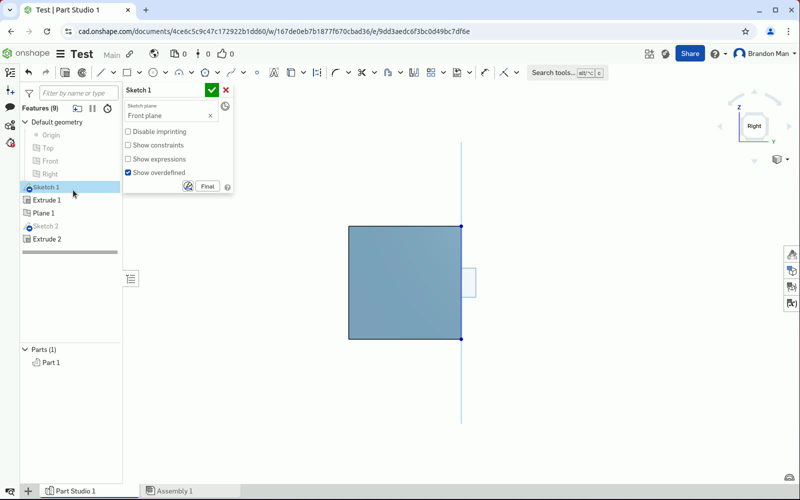
mouse_move(229, 92)
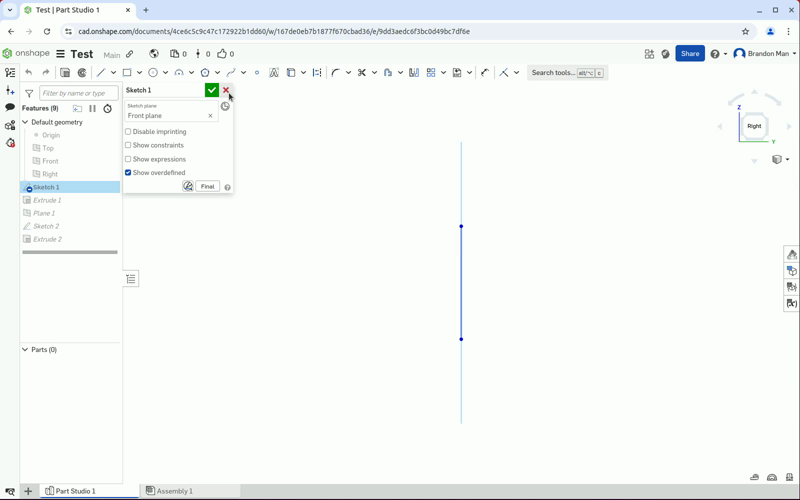
click(229, 92)
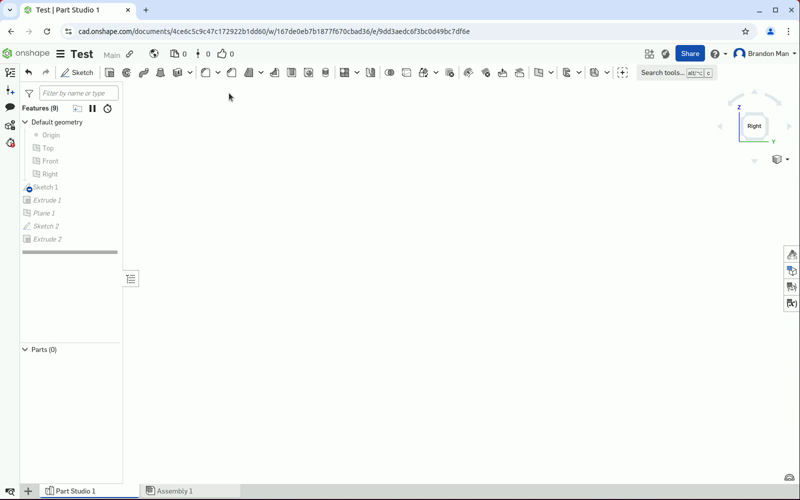
key(shift+s)
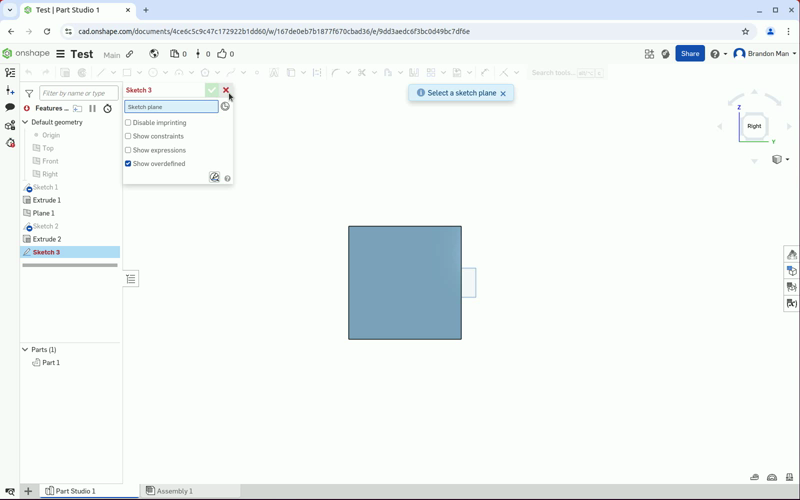
mouse_move(73, 215)
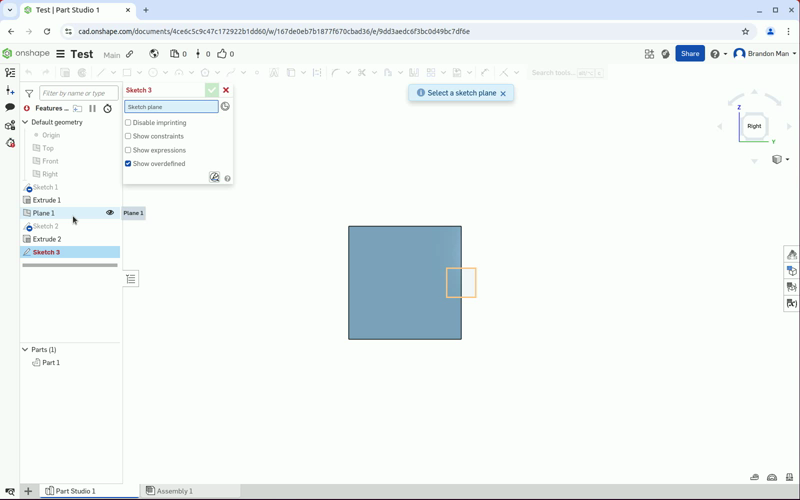
click(73, 215)
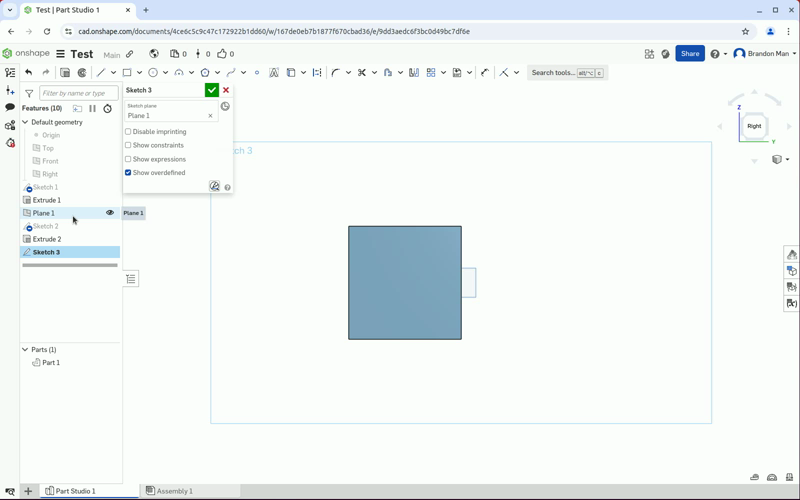
mouse_move(73, 352)
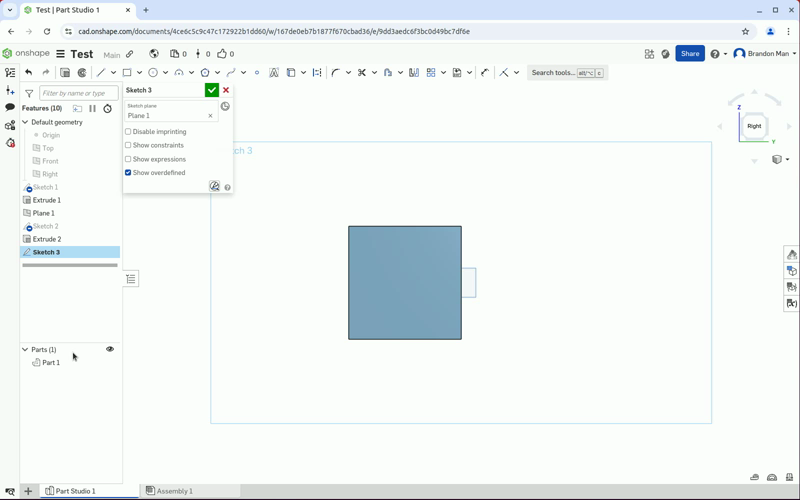
key(y)
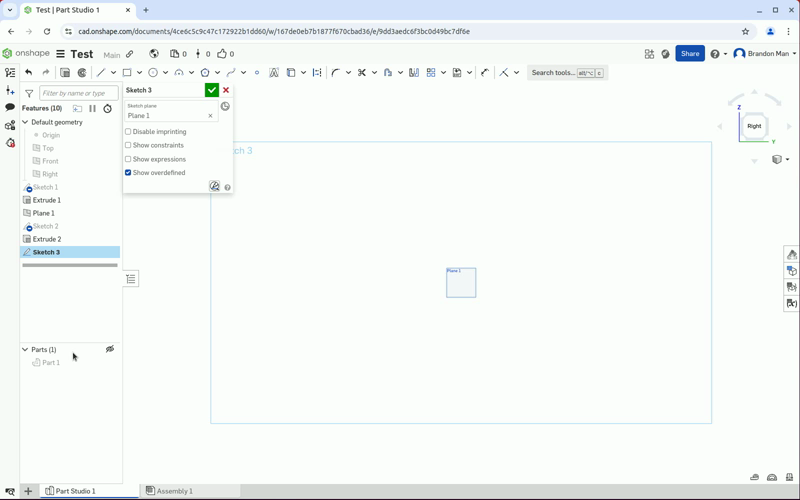
key(l)
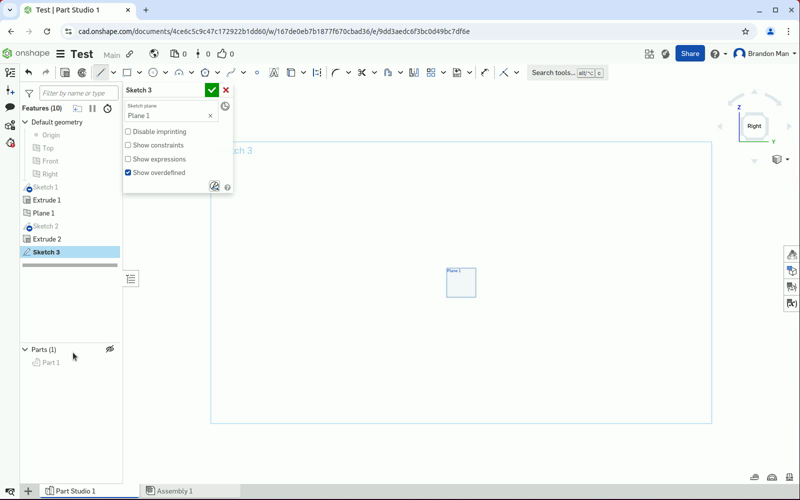
key_down(shift)
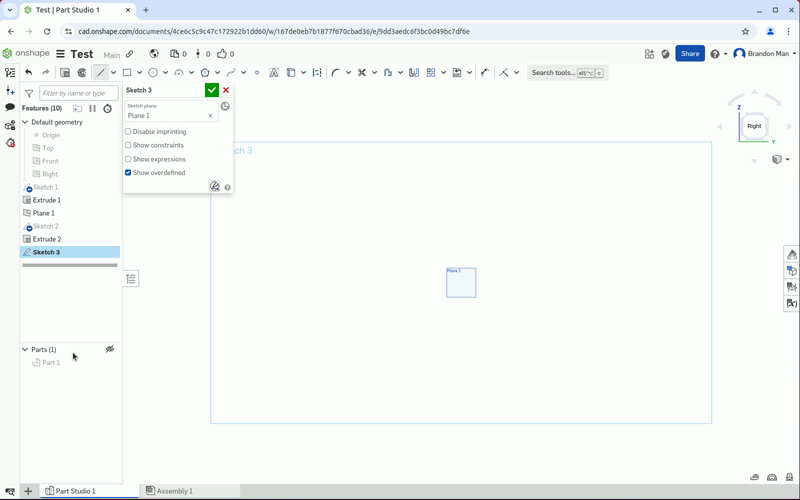
mouse_move(376, 226)
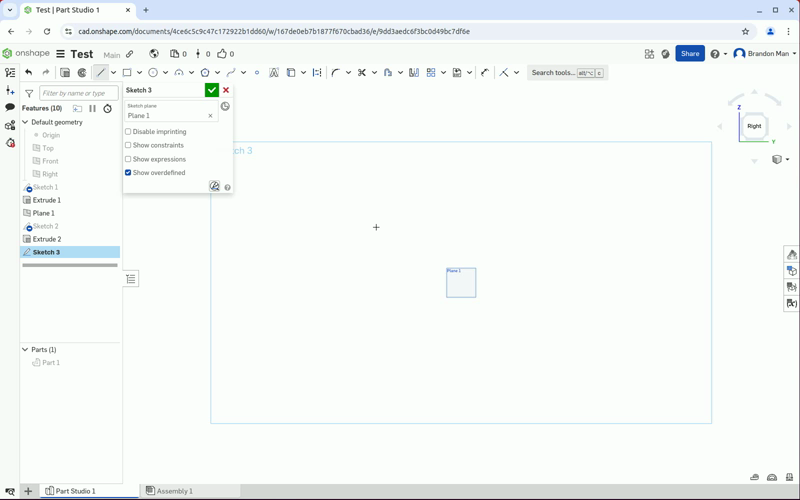
click(376, 226)
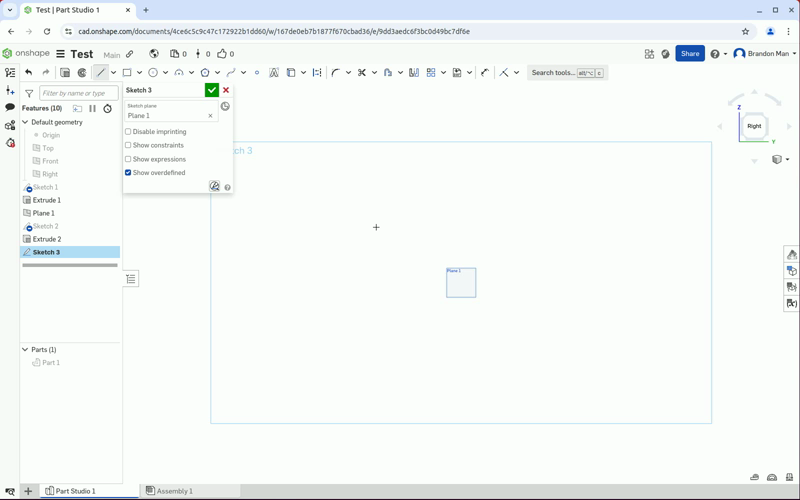
key_up(shift)
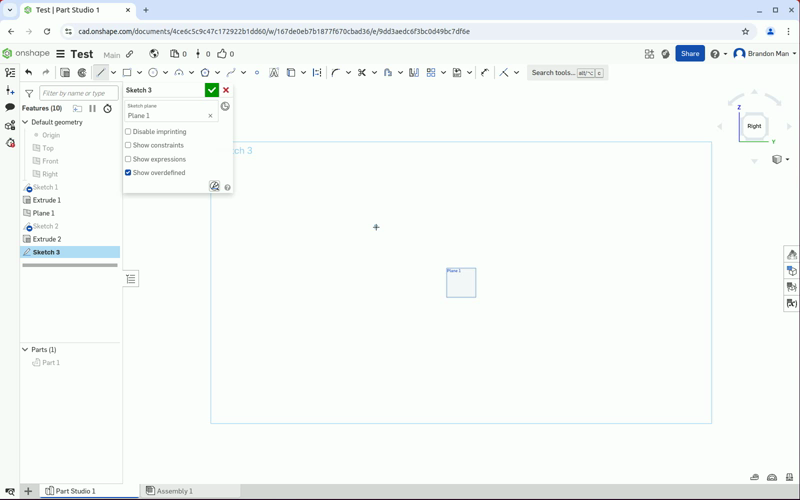
key_down(shift)
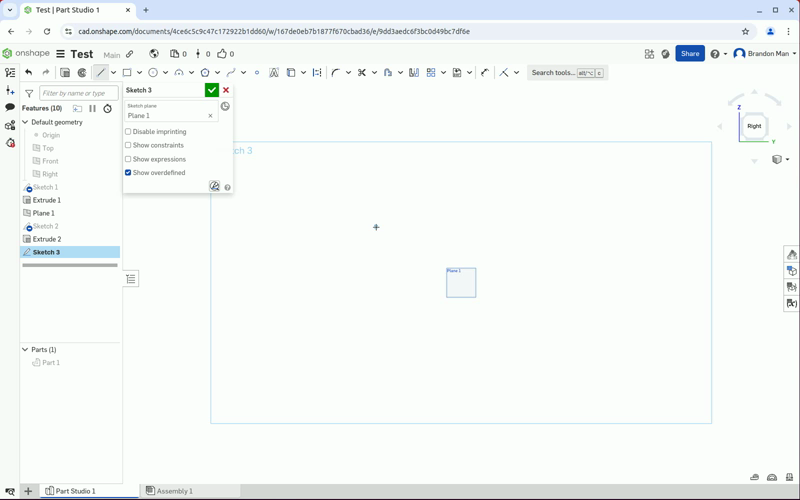
mouse_move(461, 311)
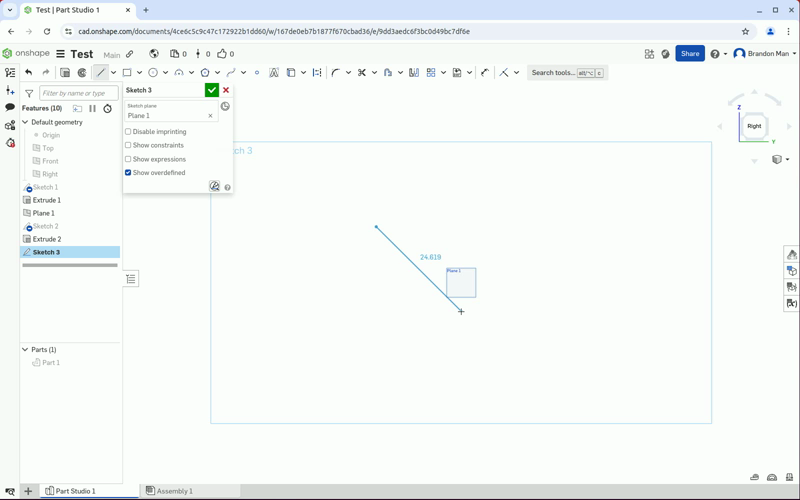
click(461, 311)
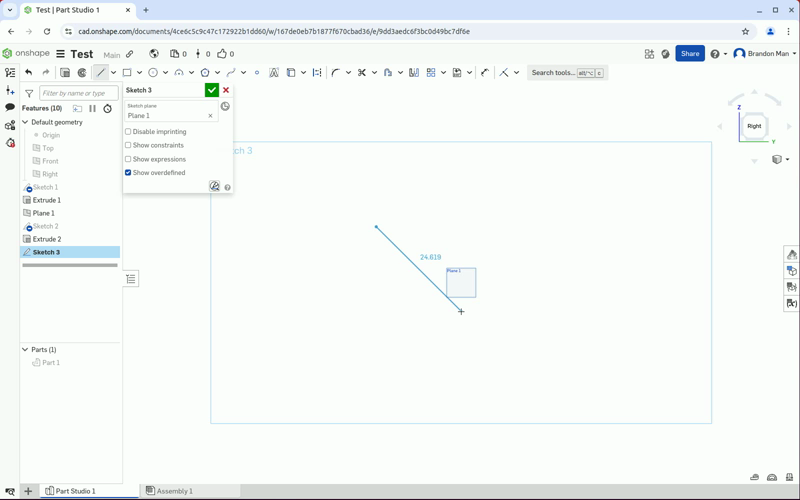
key_up(shift)
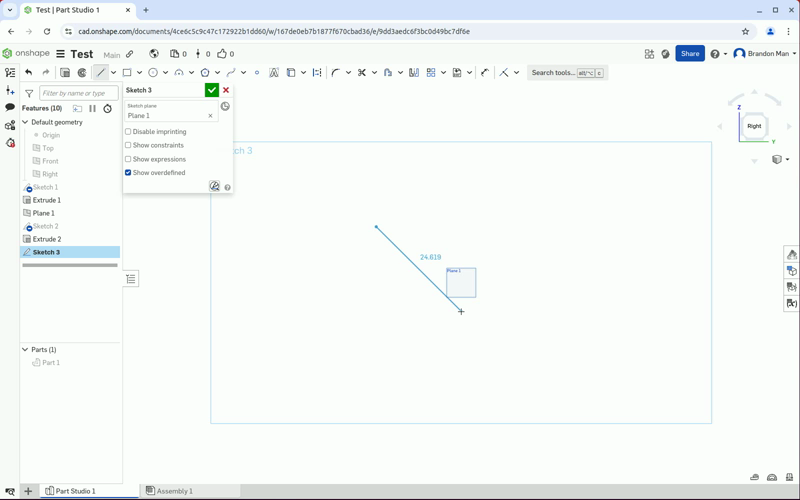
key_down(shift)
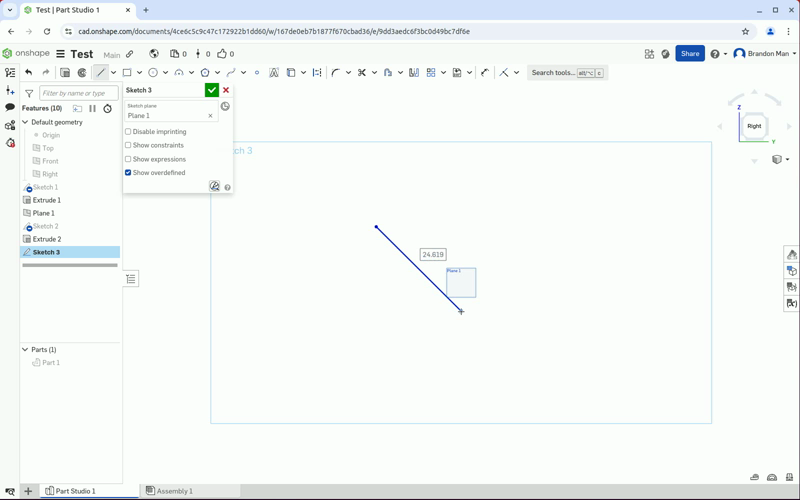
mouse_move(461, 226)
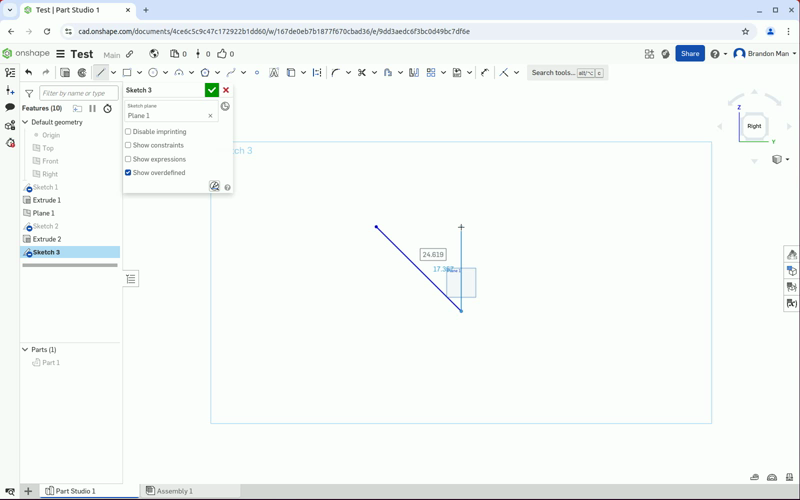
click(461, 226)
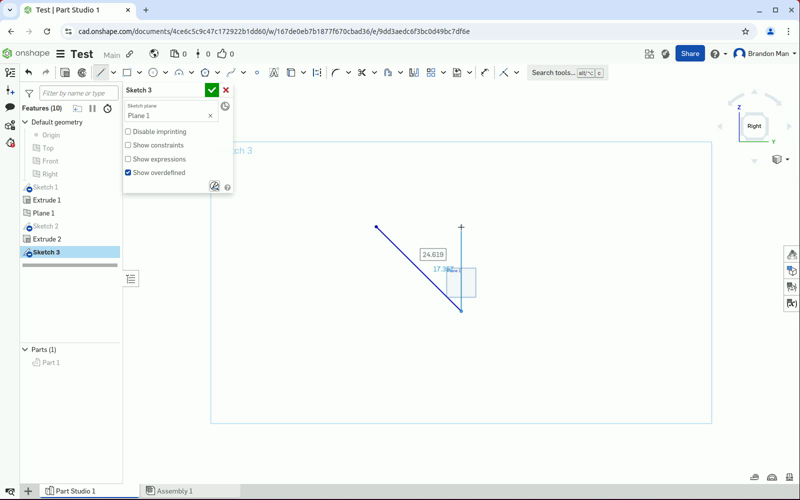
key_up(shift)
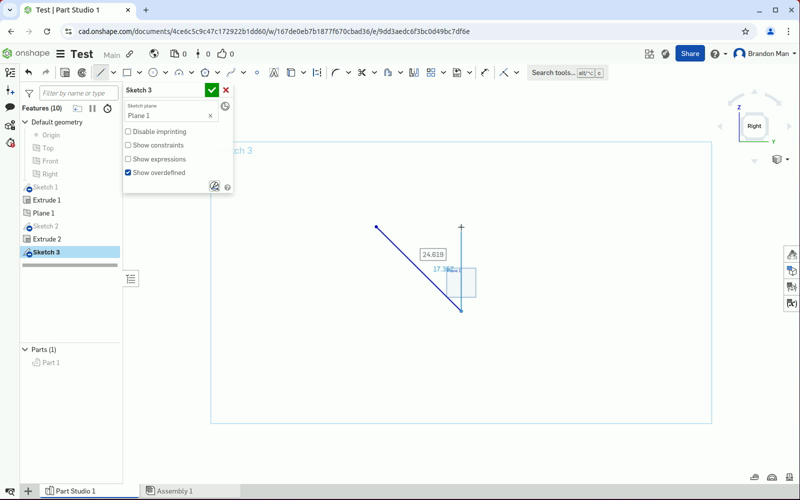
key_down(shift)
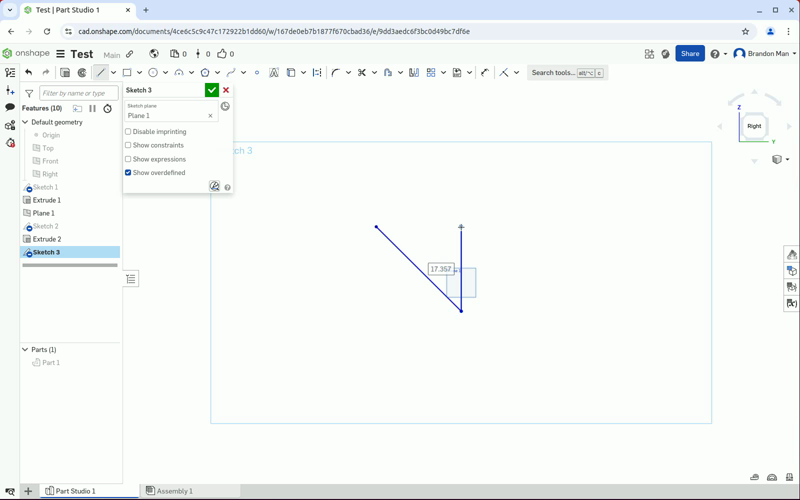
mouse_move(376, 226)
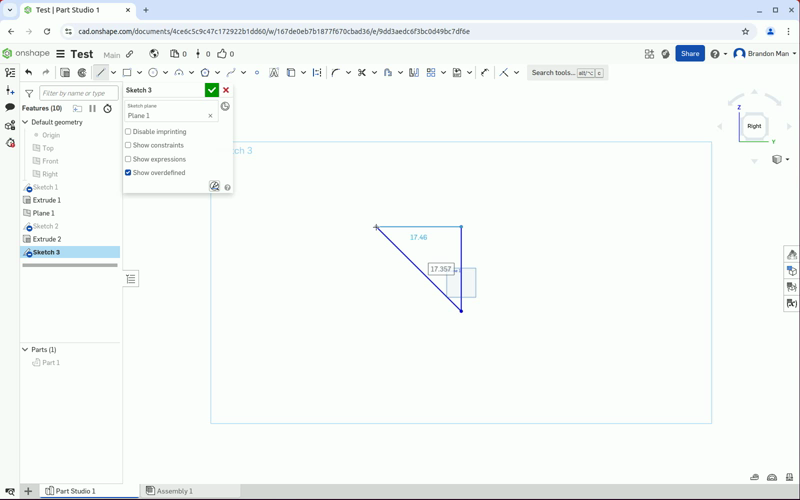
key_up(shift)
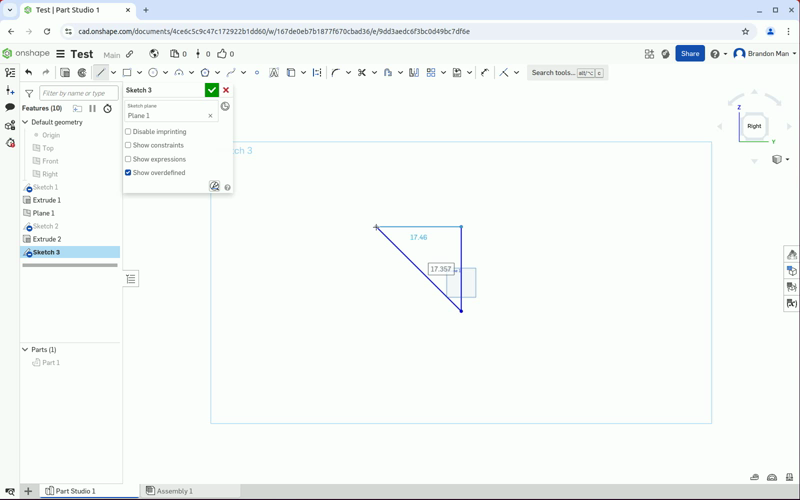
click(376, 226)
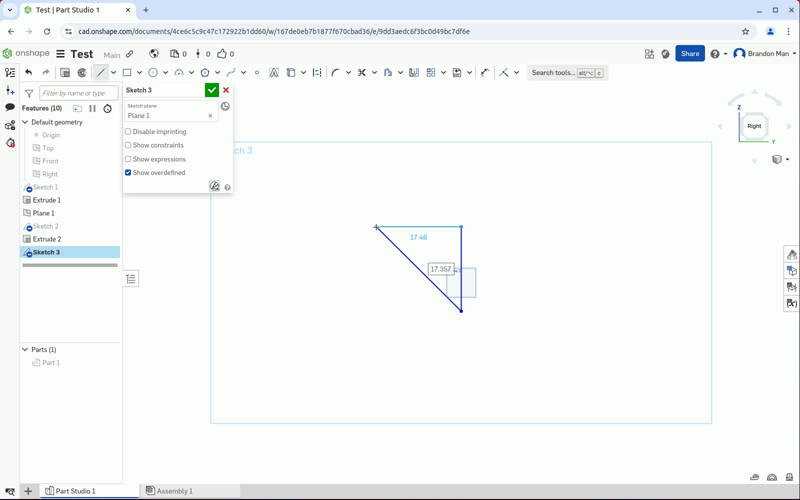
key(esc)
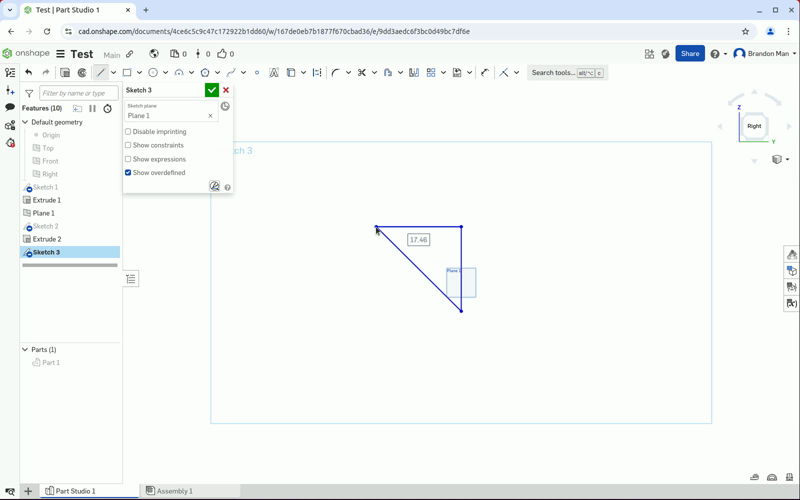
mouse_move(445, 283)
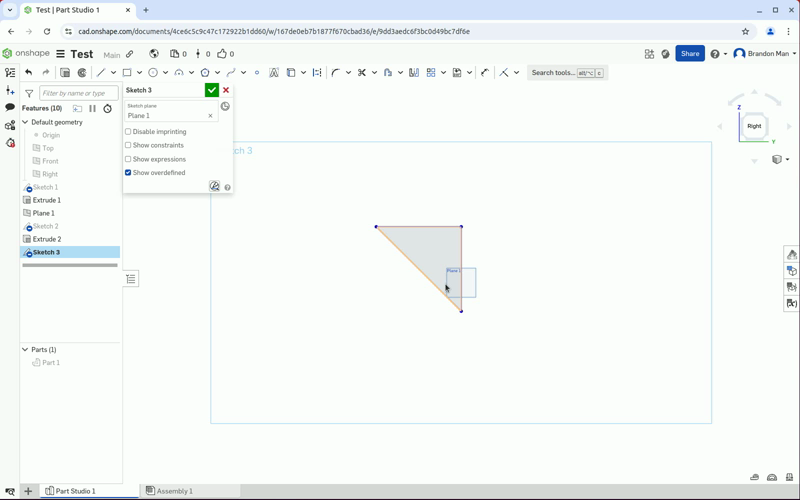
click(445, 283)
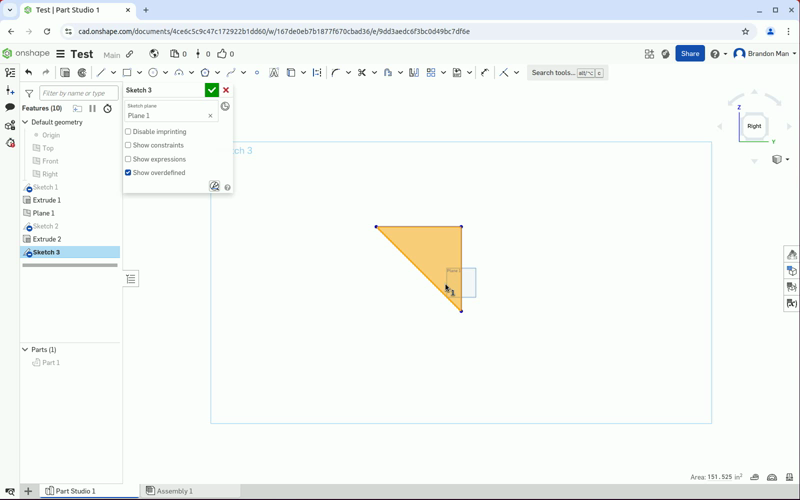
mouse_move(73, 352)
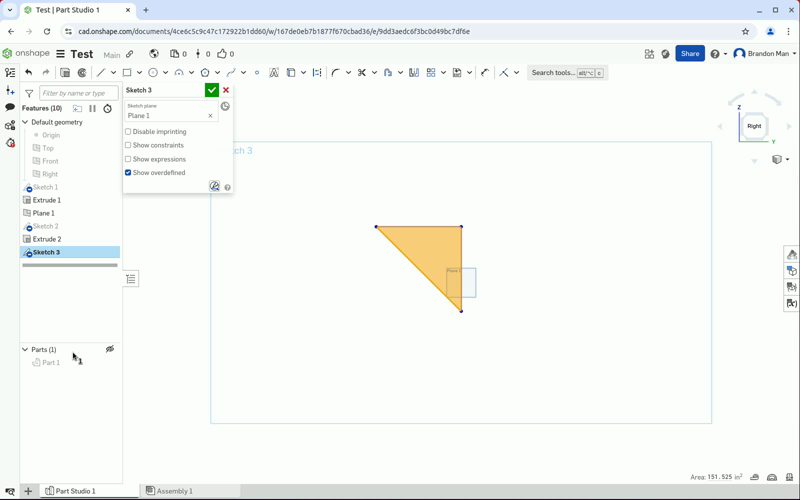
key(shift+y)
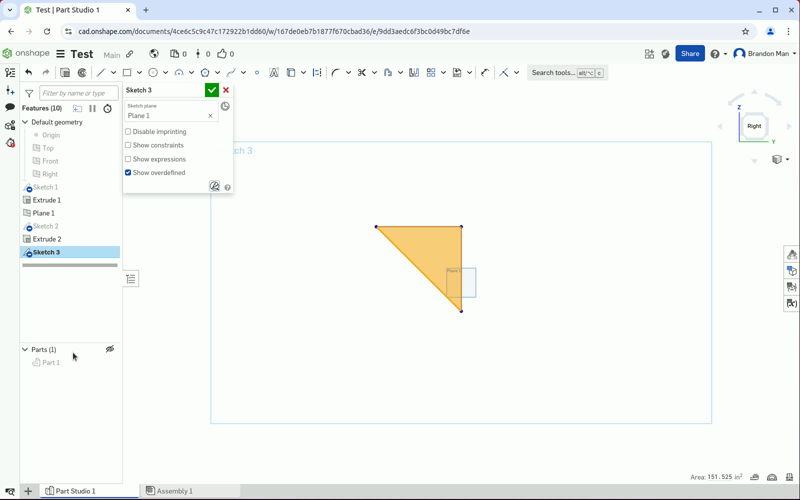
key(shift+e)
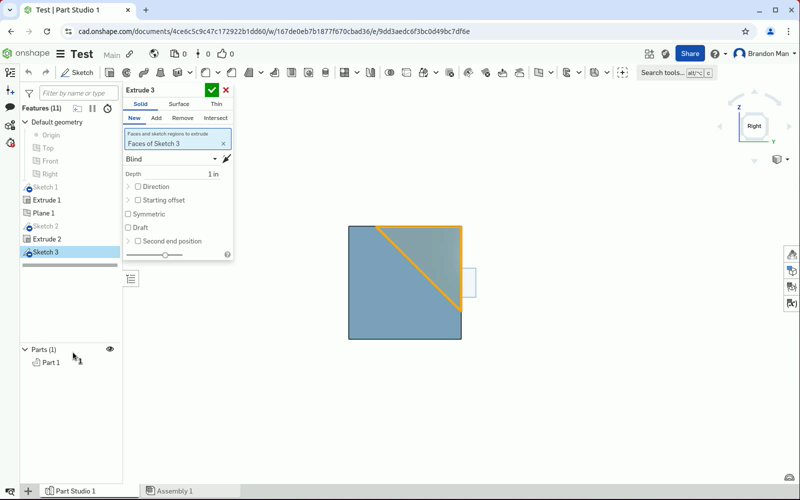
mouse_move(143, 106)
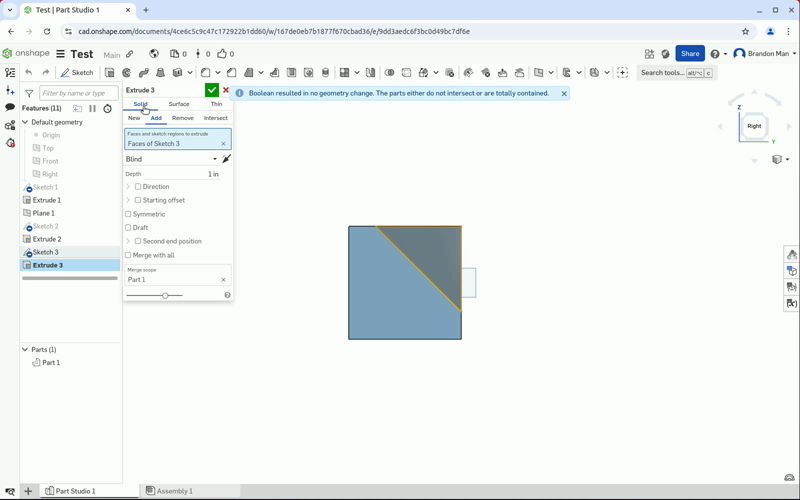
click(143, 106)
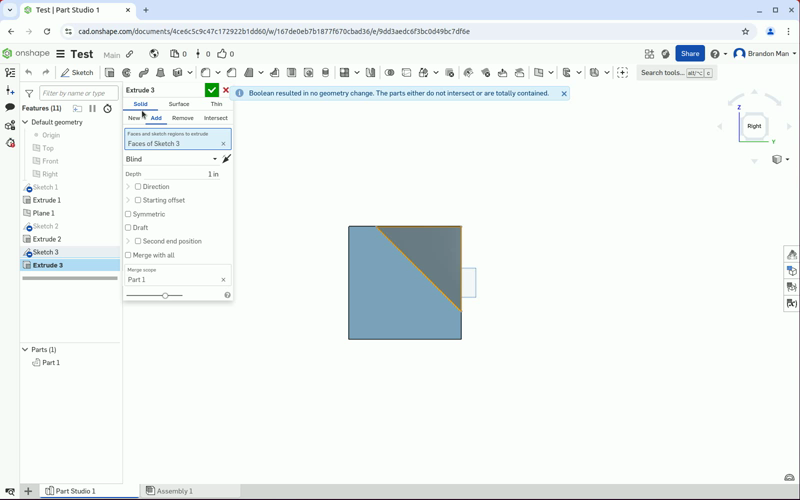
mouse_move(137, 120)
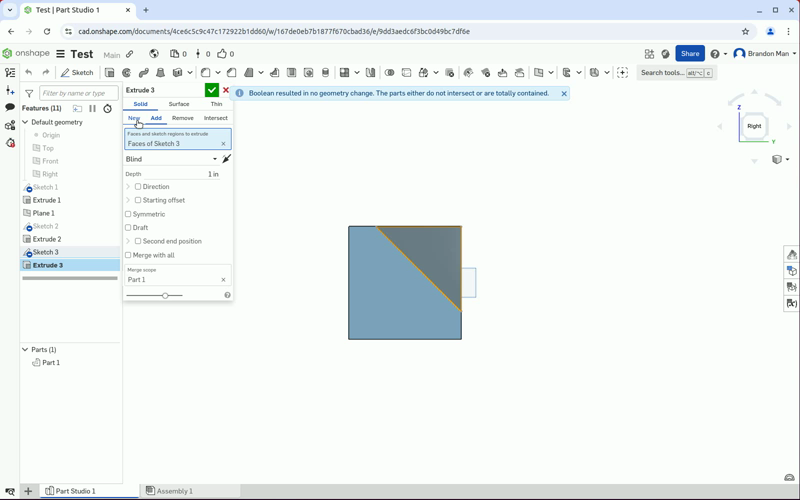
click(137, 120)
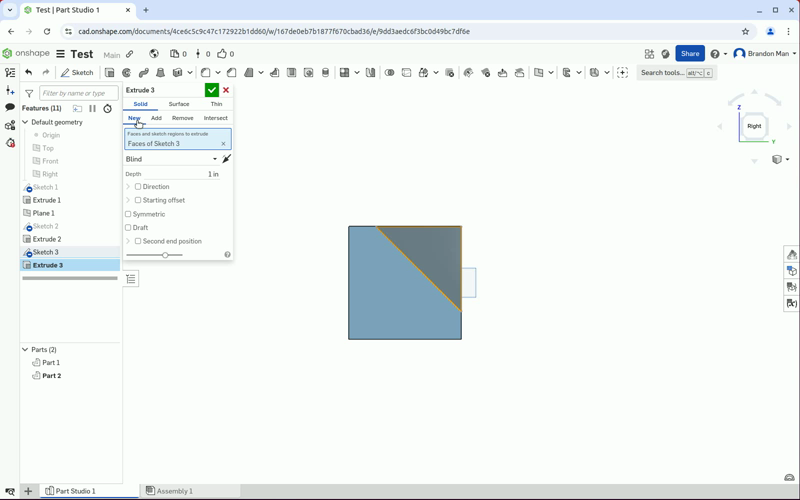
key(tab, 4)
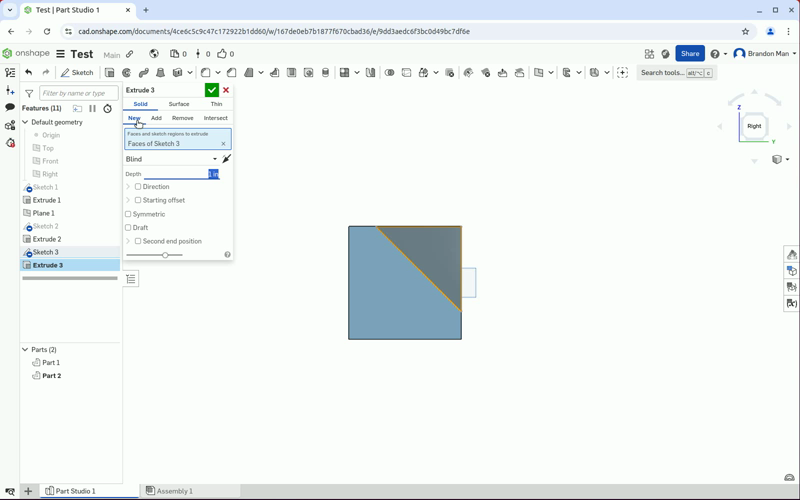
text(-5.777)
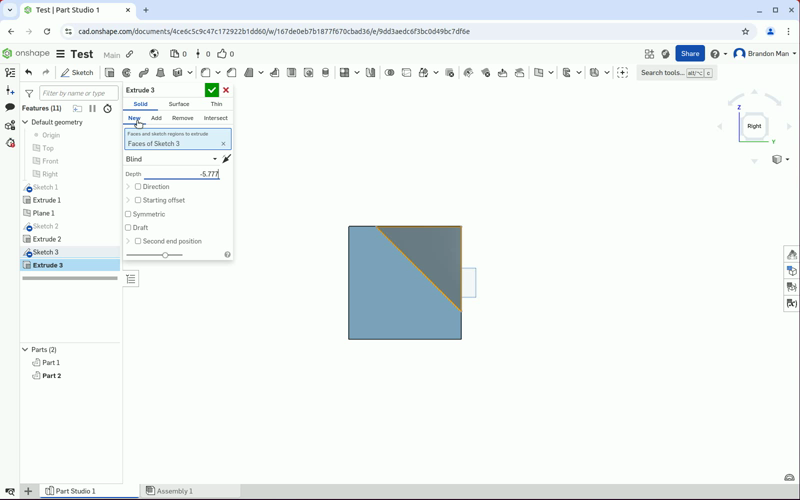
key(enter)
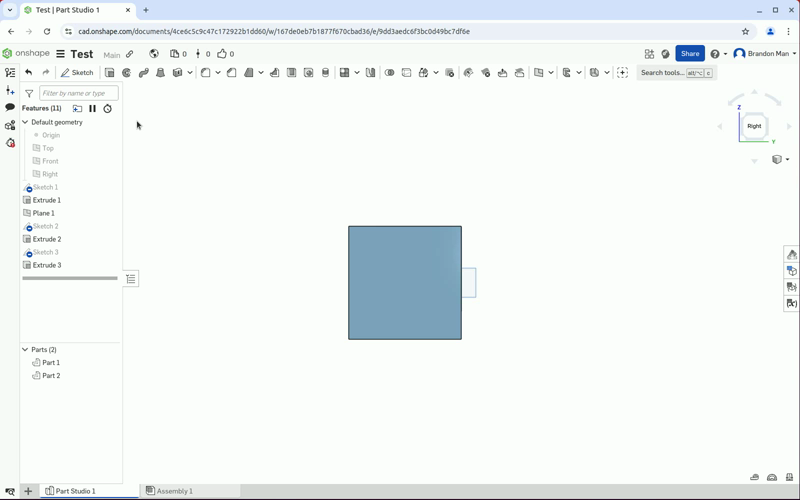
key(shift+h)
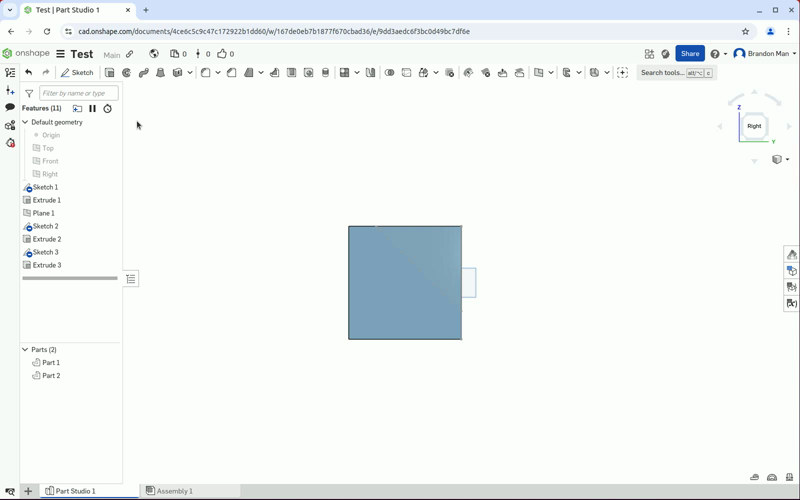
key(shift+h)
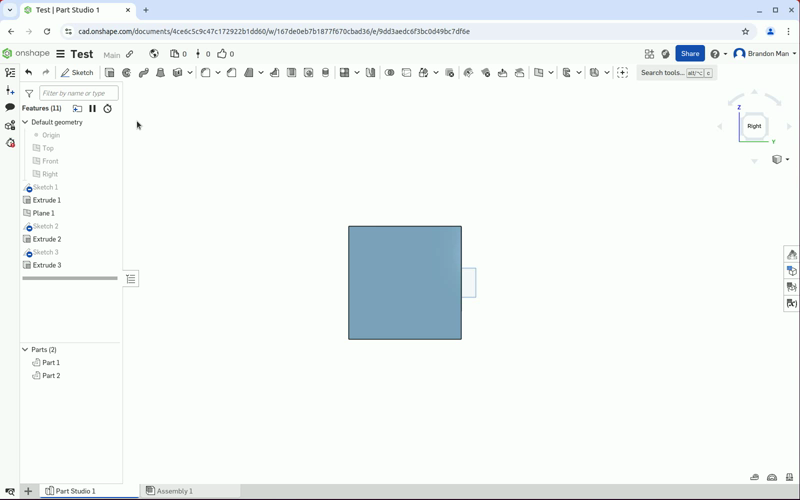
mouse_move(73, 189)
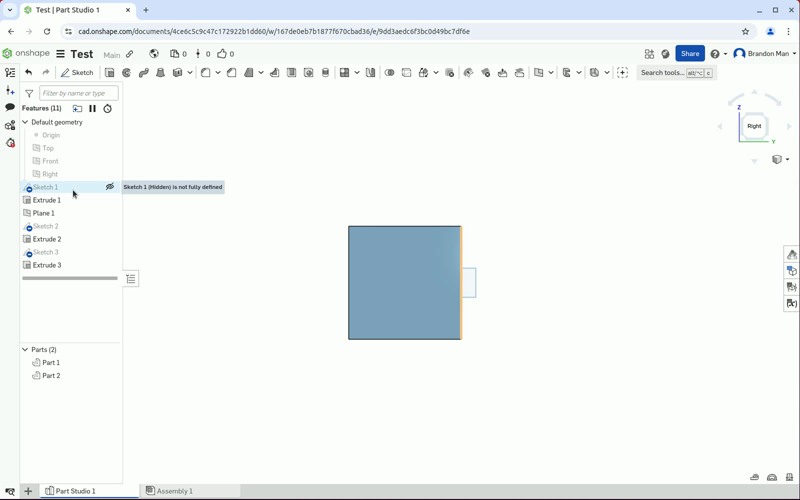
click(73, 189)
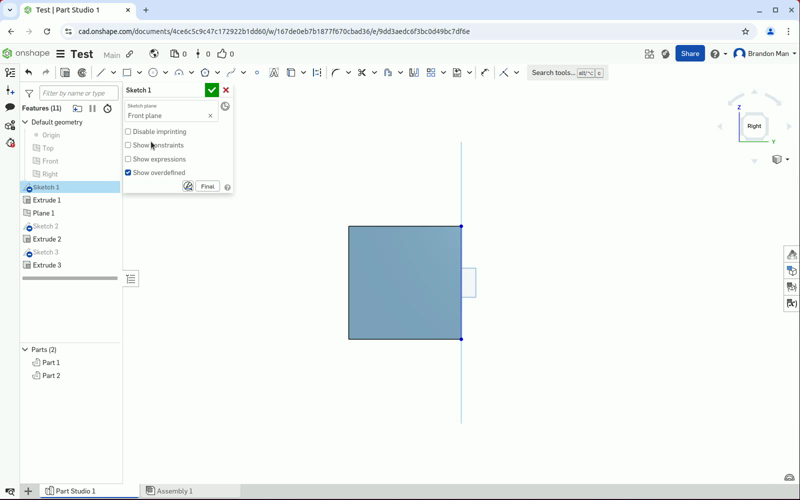
mouse_move(229, 92)
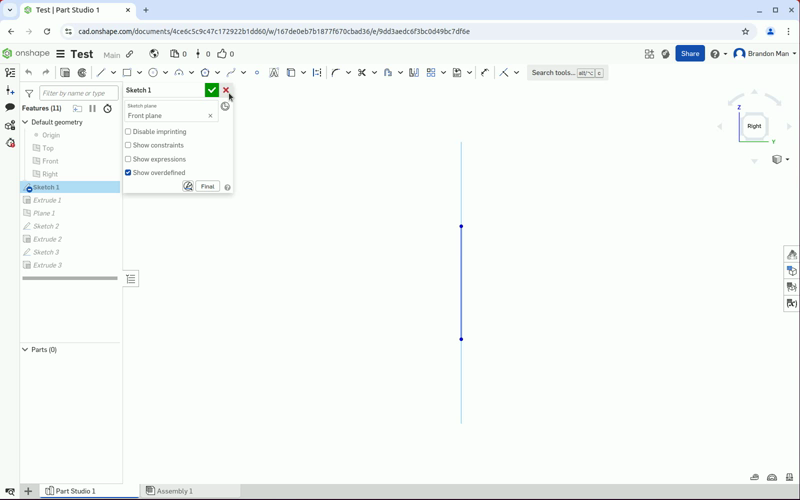
click(229, 92)
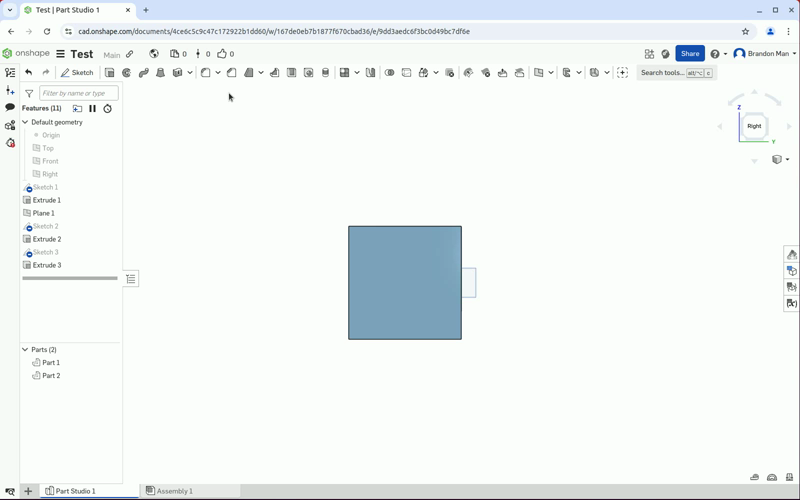
mouse_move(541, 75)
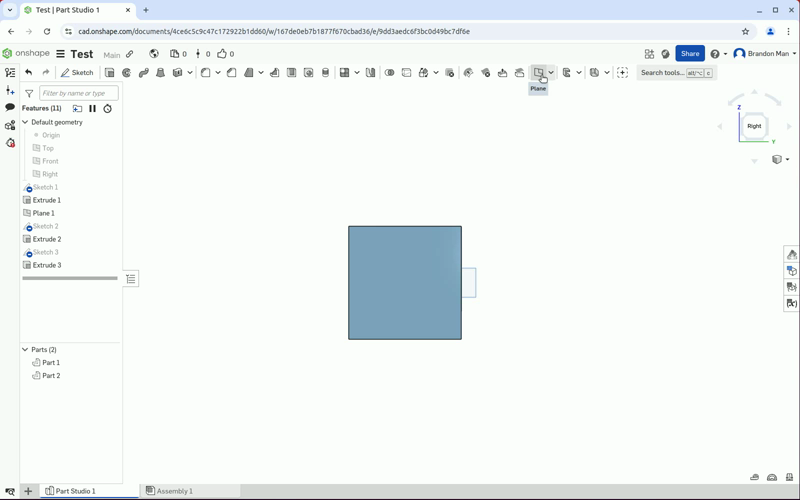
click(541, 75)
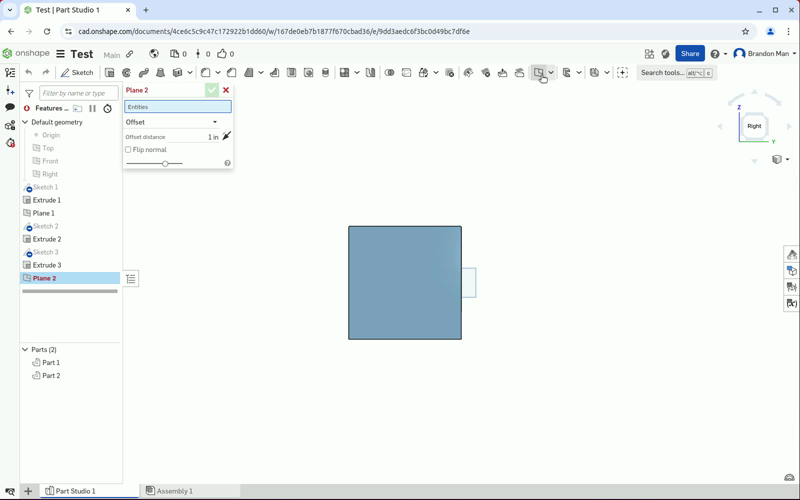
mouse_move(73, 176)
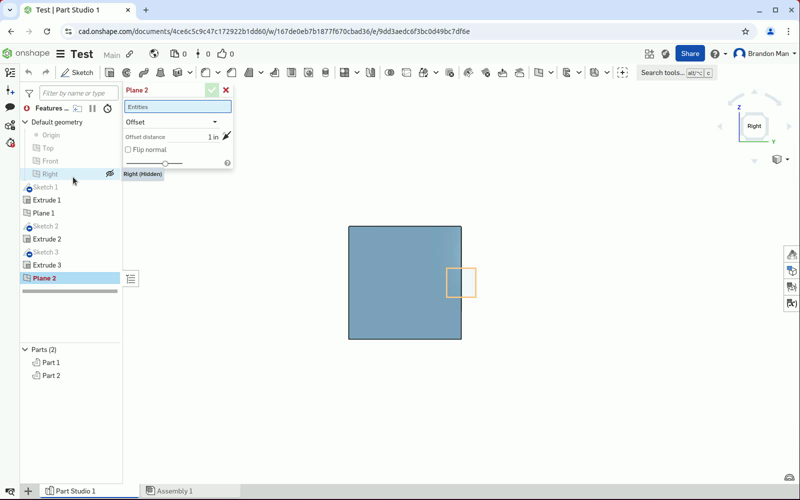
click(73, 176)
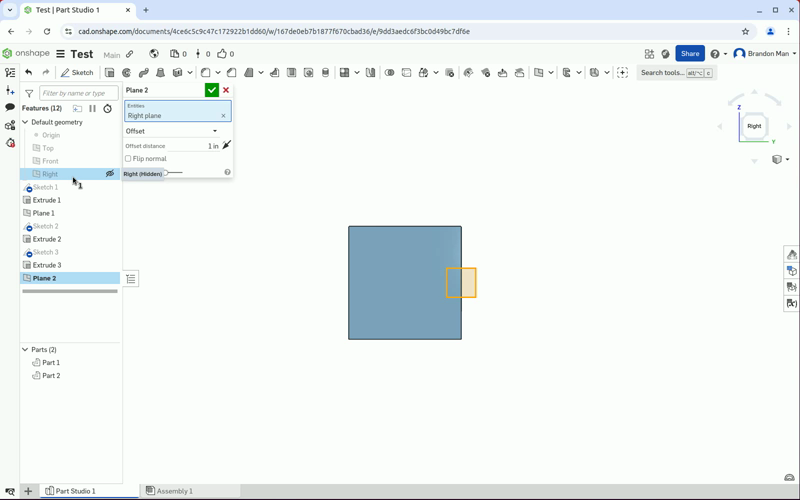
key(tab, 2)
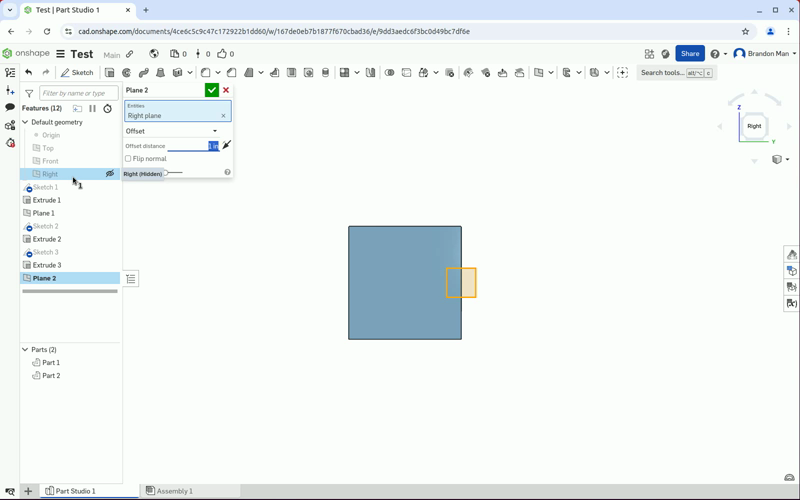
text(23.108)
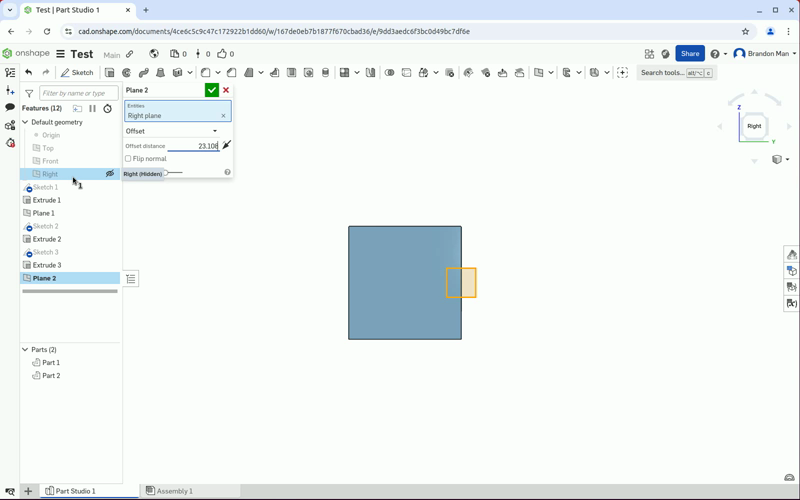
key(enter, 2)
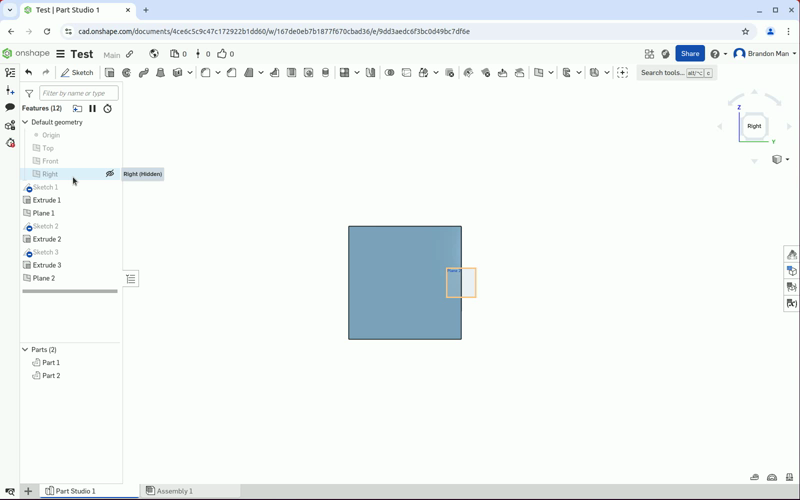
key(shift+s)
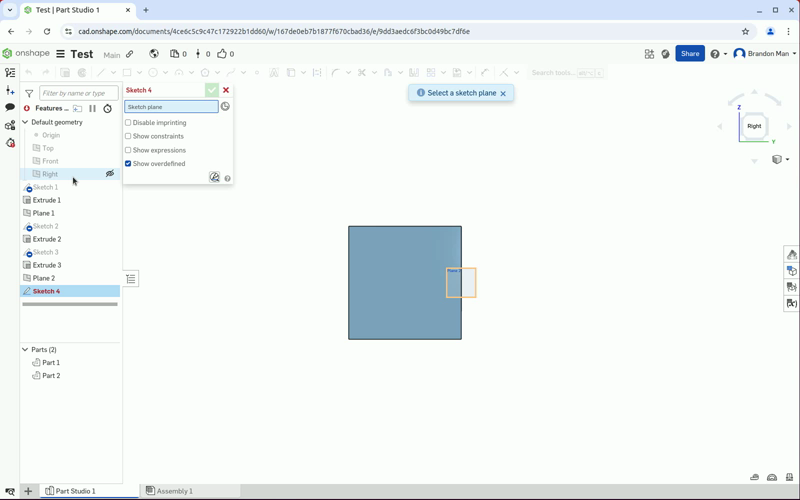
mouse_move(73, 280)
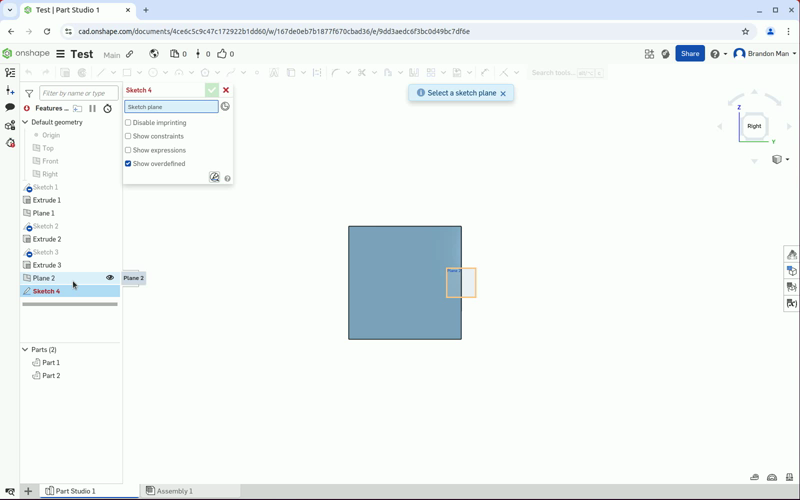
click(73, 280)
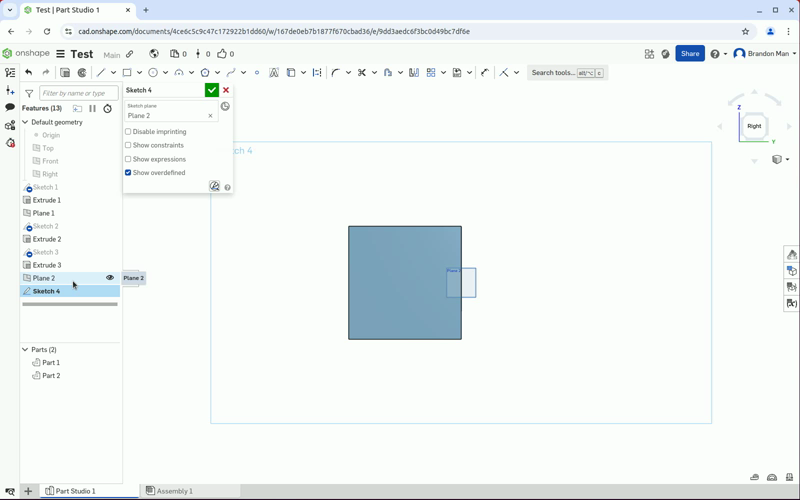
mouse_move(73, 352)
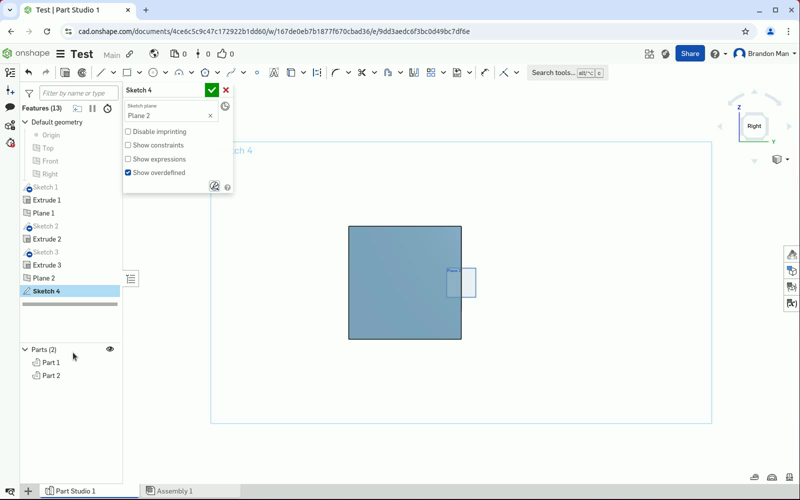
key(y)
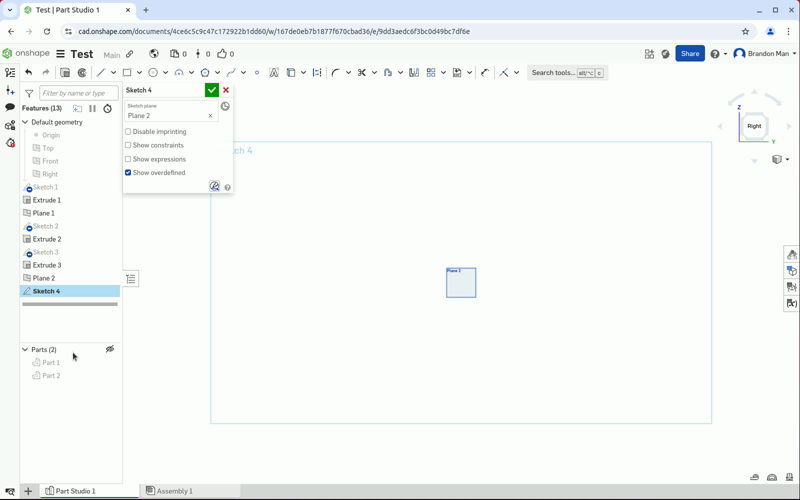
key(l)
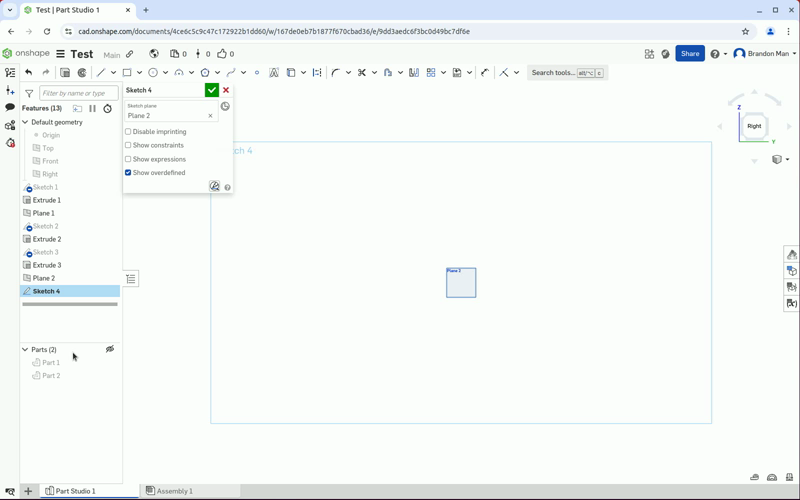
key_down(shift)
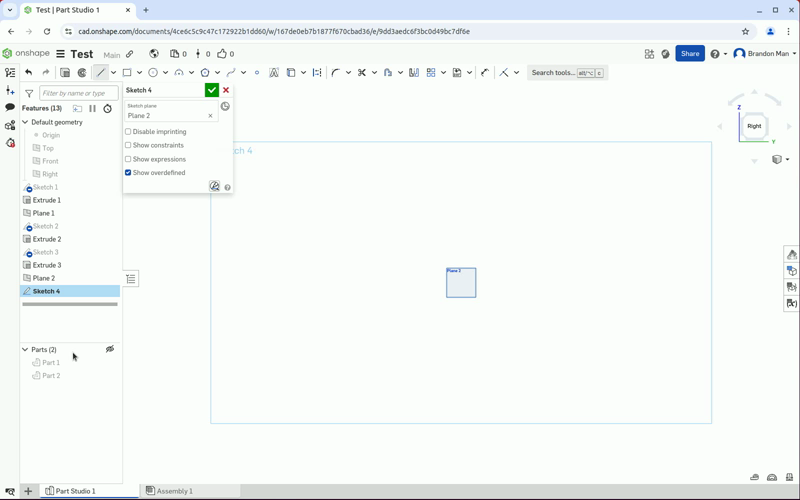
mouse_move(348, 311)
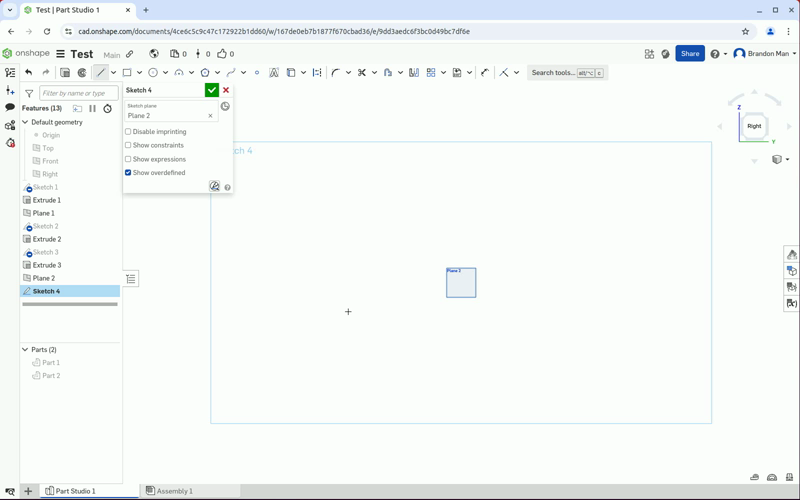
click(348, 311)
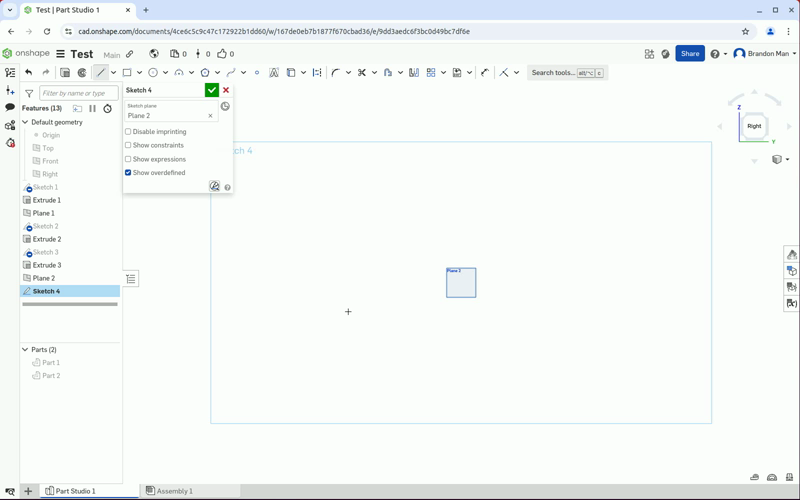
key_up(shift)
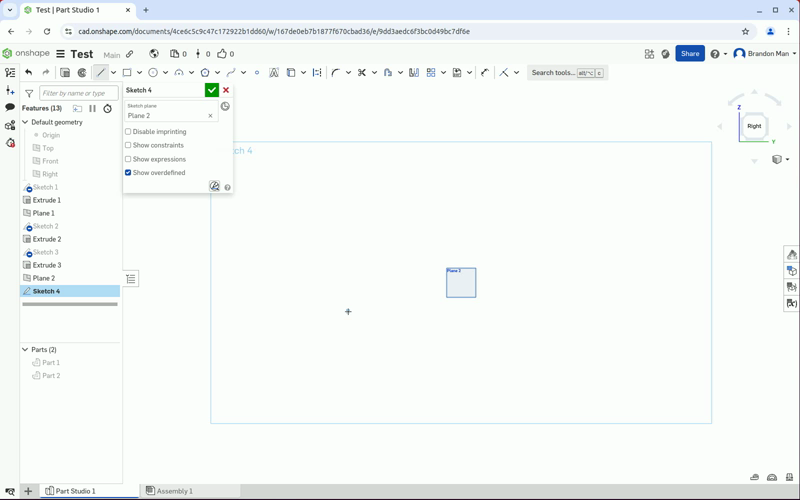
key_down(shift)
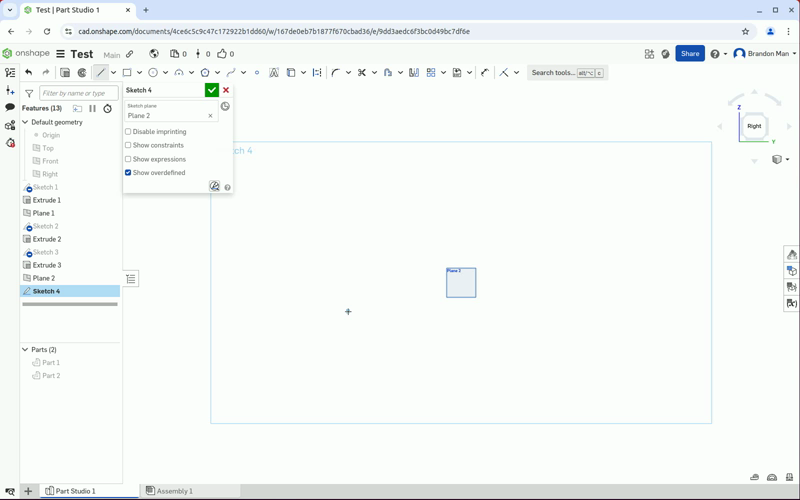
mouse_move(432, 226)
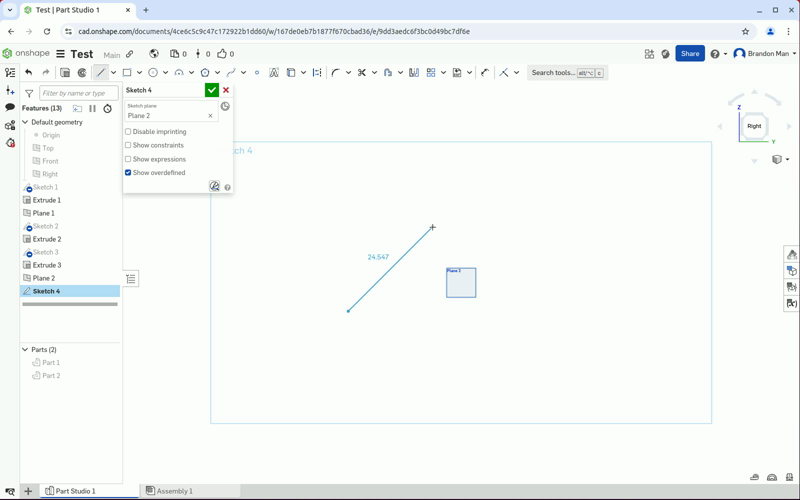
click(432, 226)
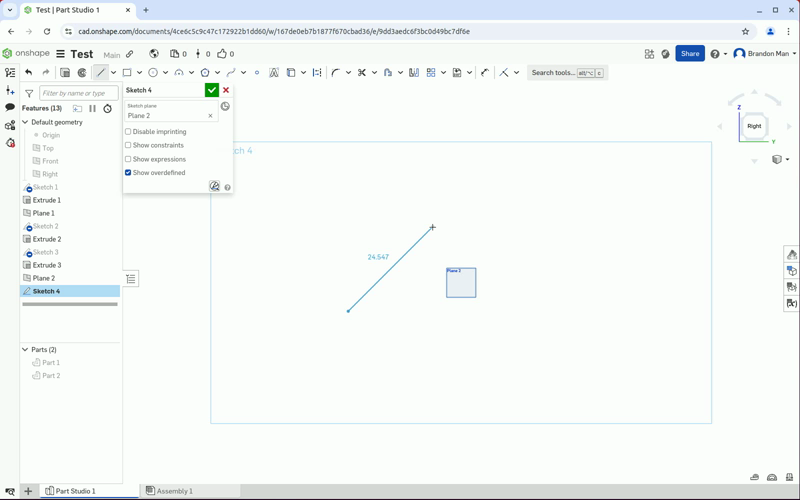
key_up(shift)
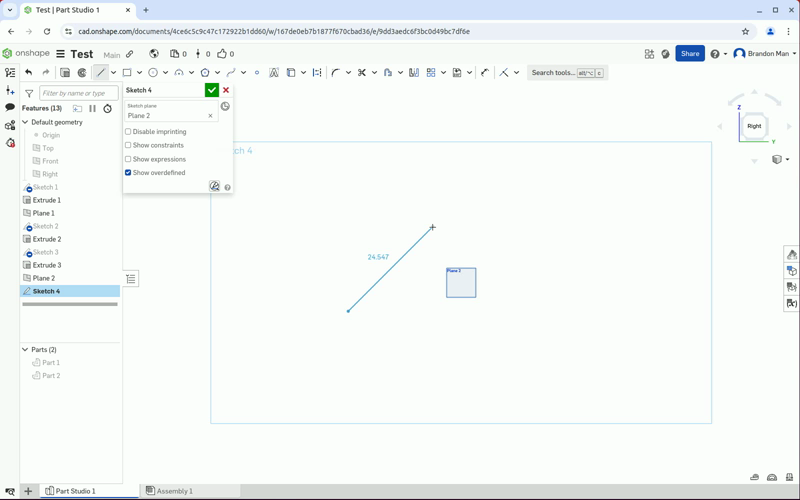
key_down(shift)
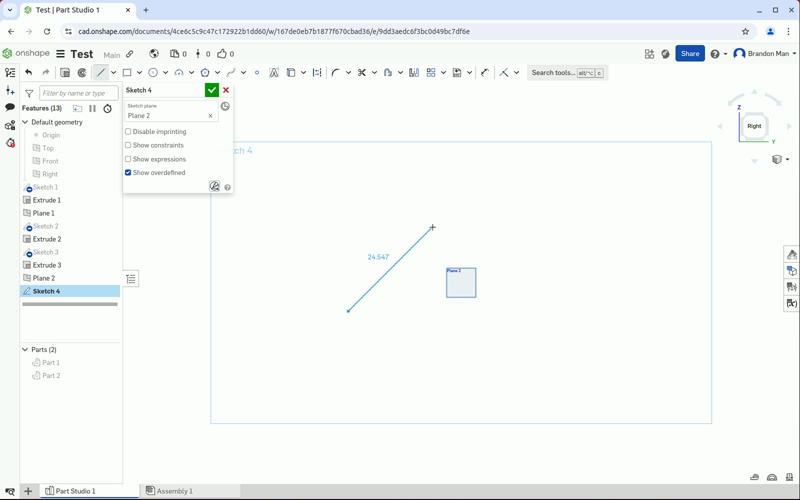
mouse_move(348, 226)
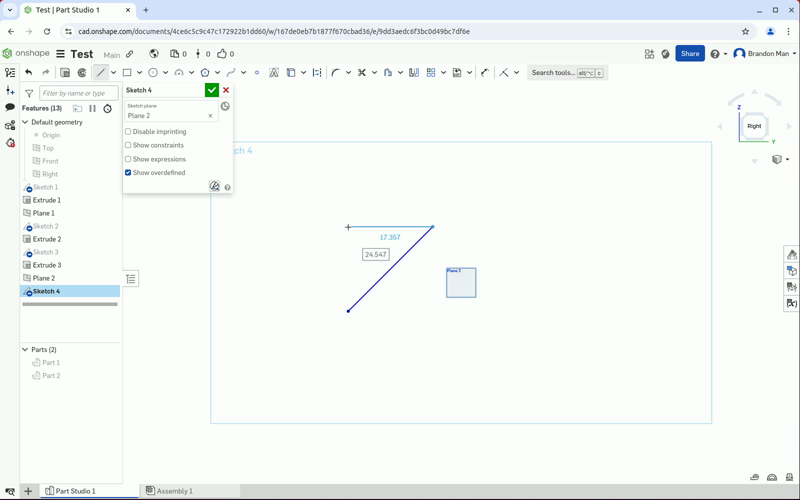
click(348, 226)
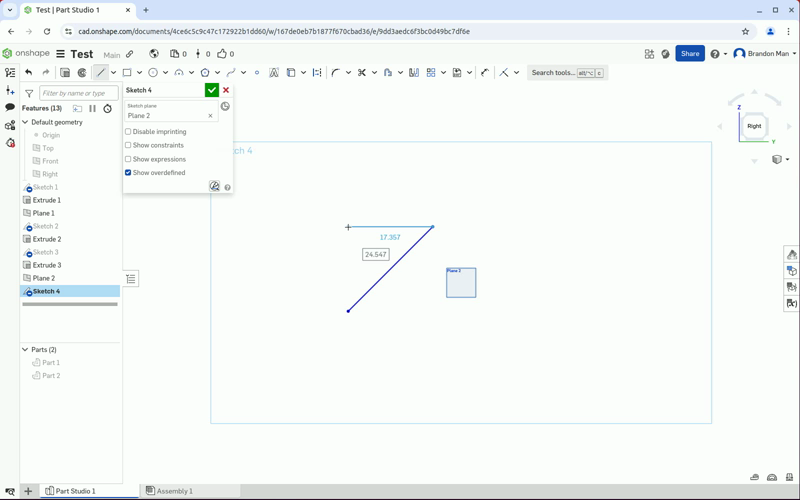
key_up(shift)
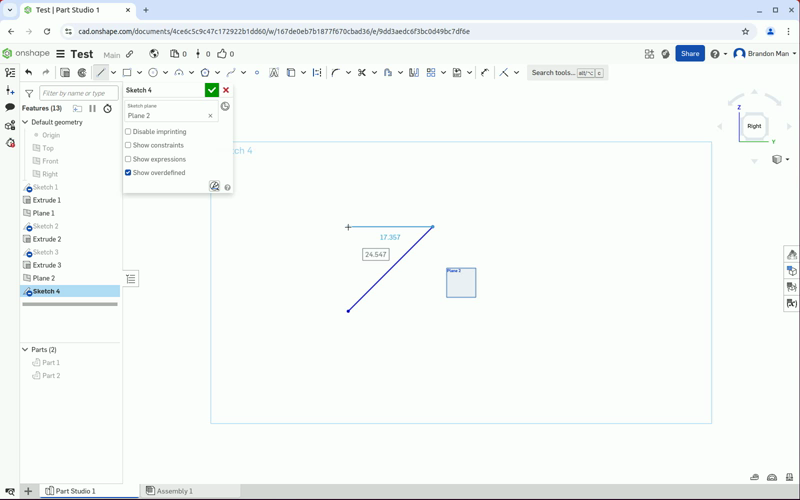
key_down(shift)
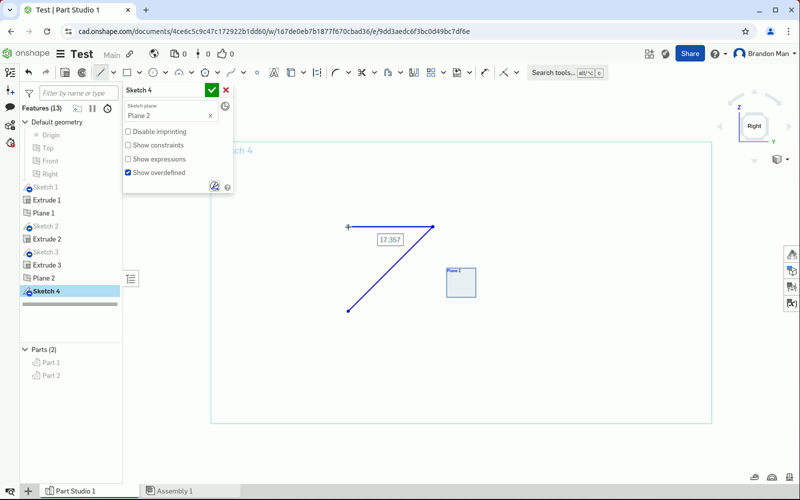
mouse_move(348, 311)
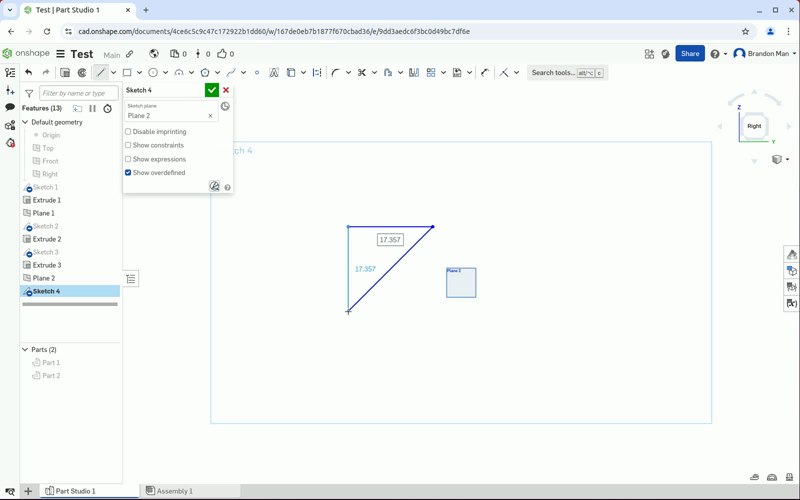
key_up(shift)
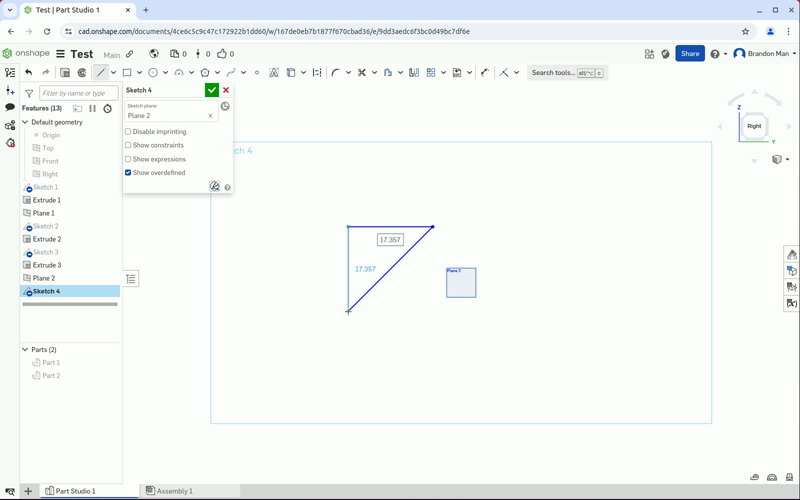
click(348, 311)
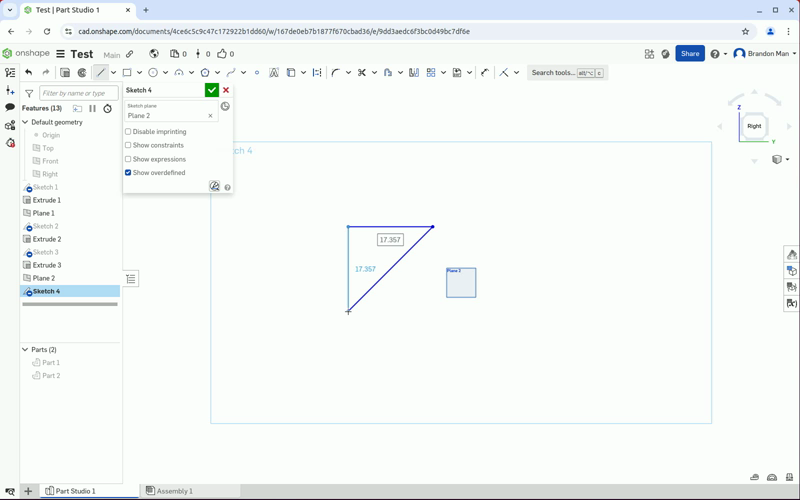
key(esc)
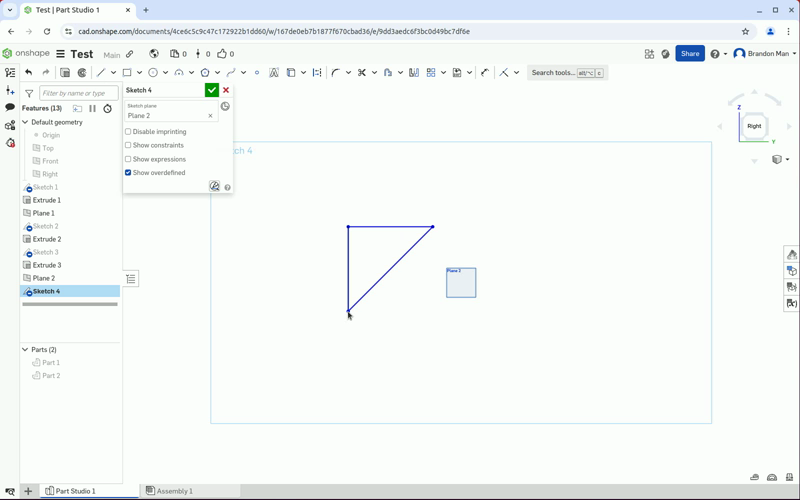
mouse_move(382, 248)
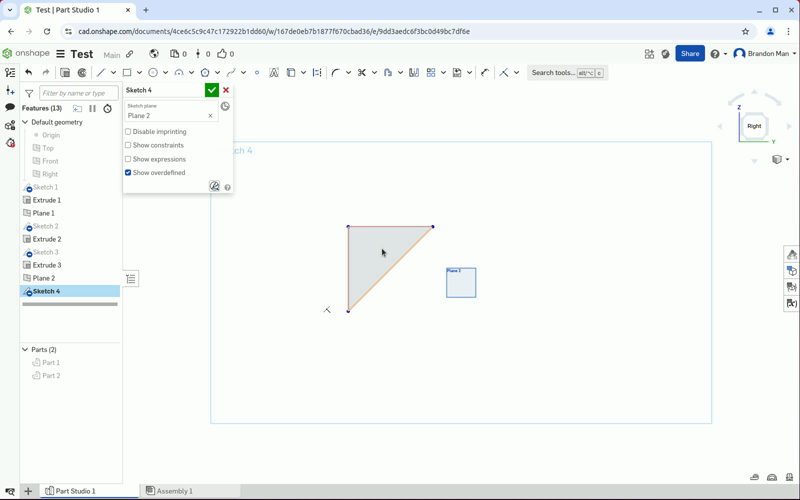
click(382, 248)
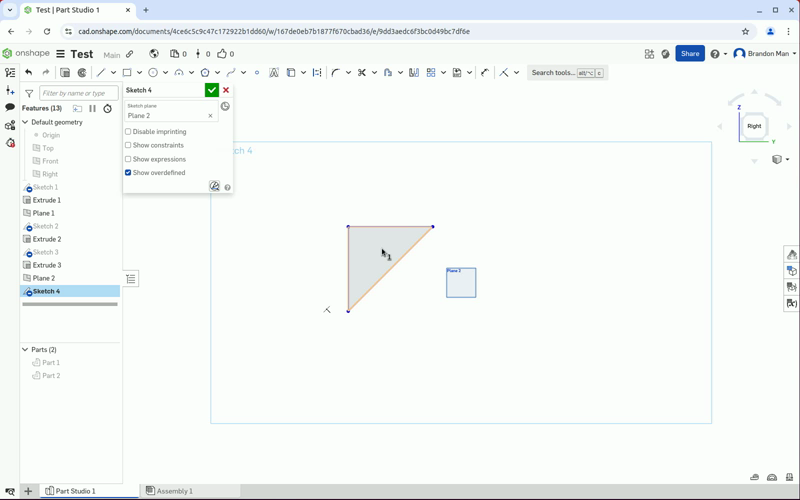
mouse_move(73, 352)
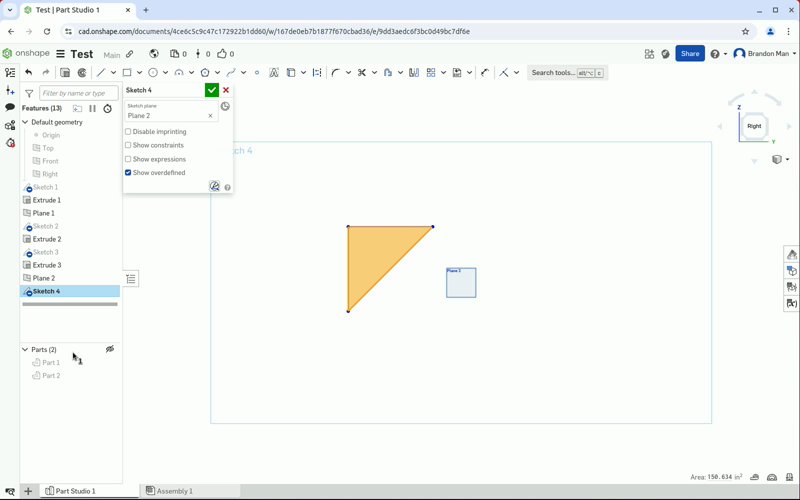
key(shift+y)
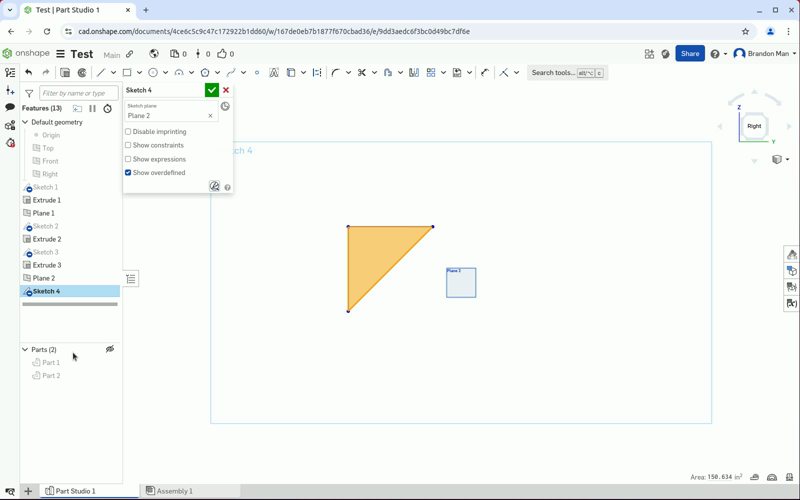
key(shift+e)
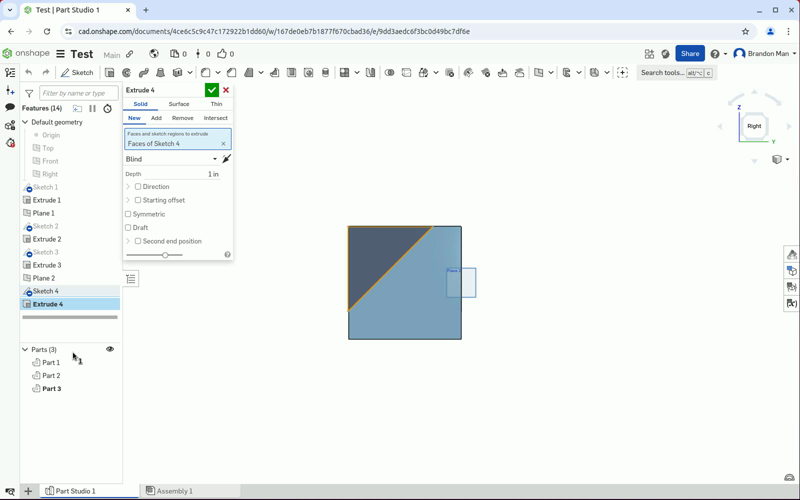
mouse_move(143, 106)
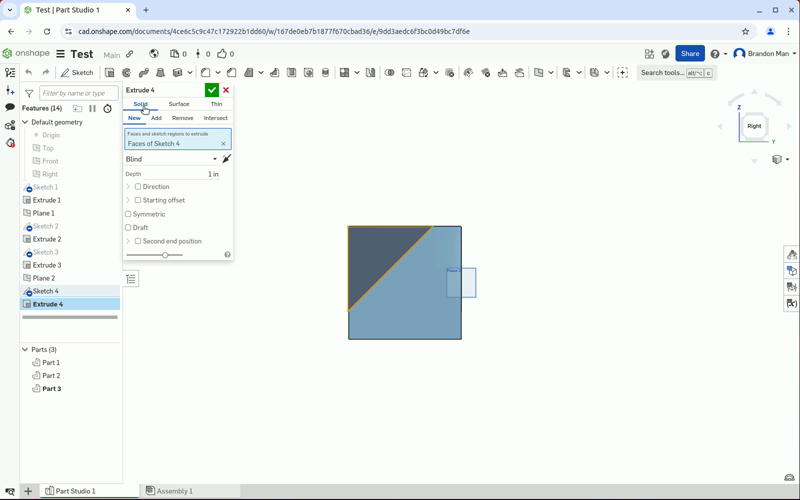
click(143, 106)
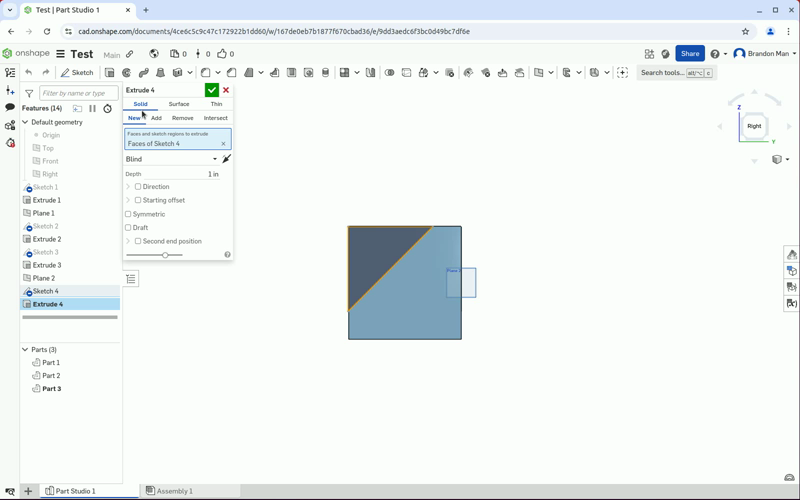
mouse_move(137, 120)
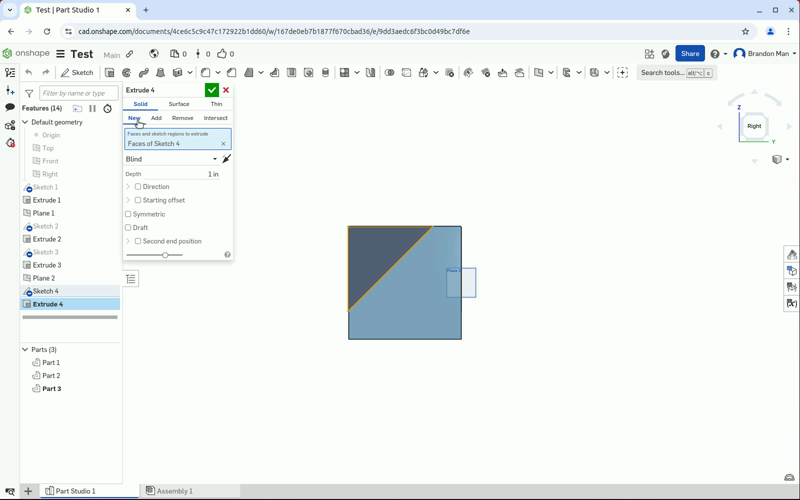
click(137, 120)
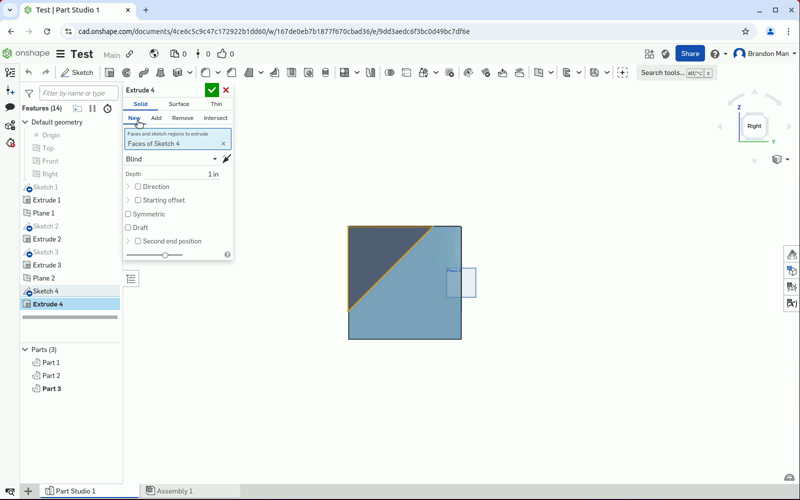
key(tab, 4)
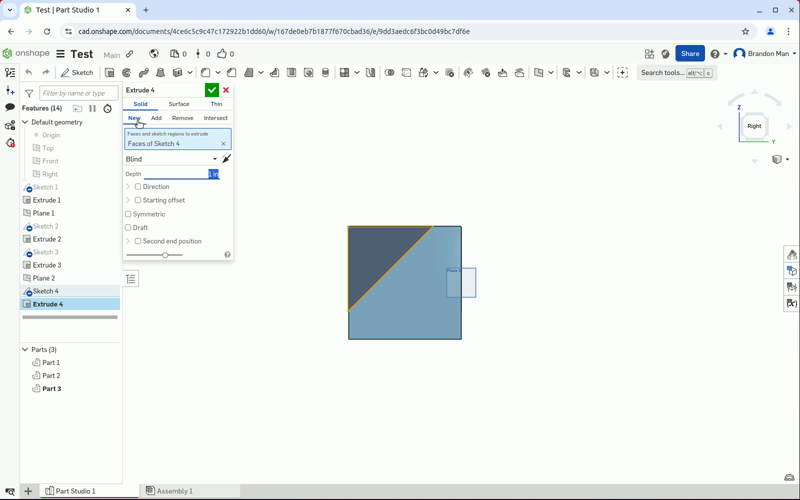
text(-5.777)
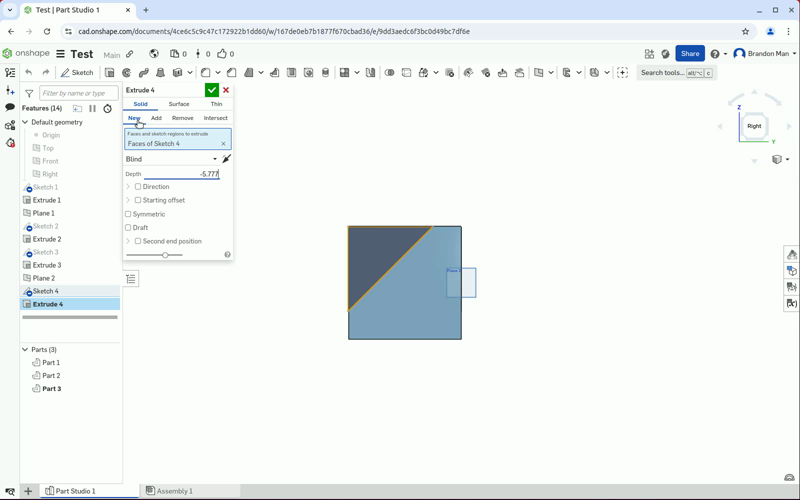
key(enter)
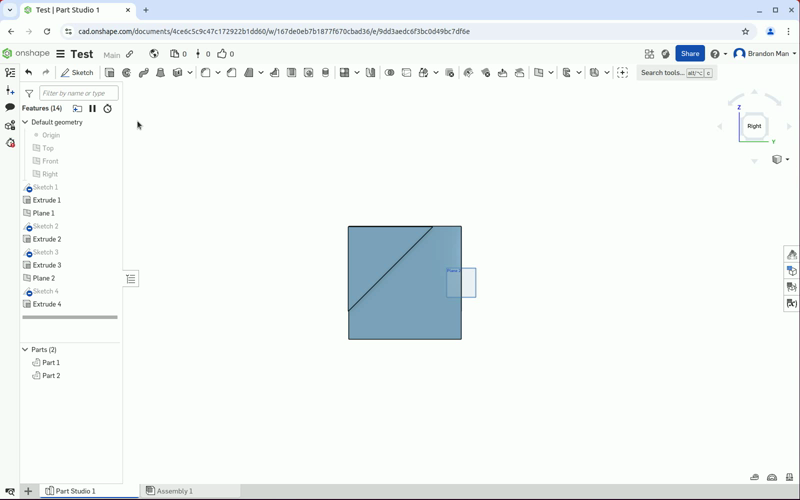
key(shift+h)
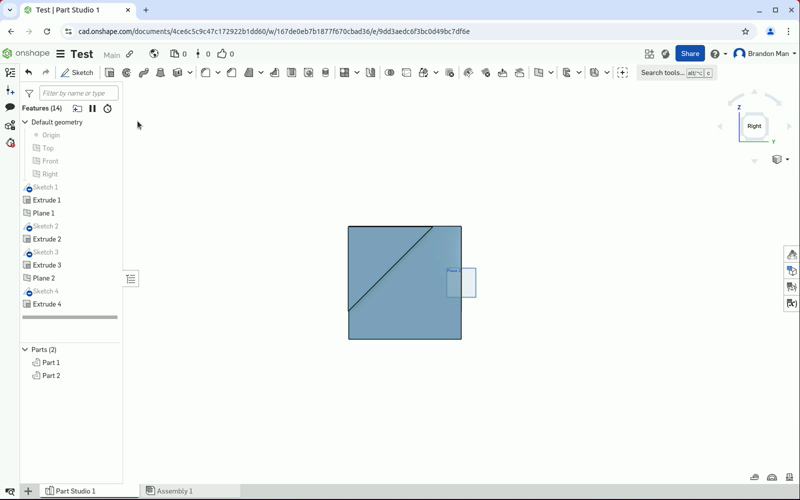
key(shift+h)
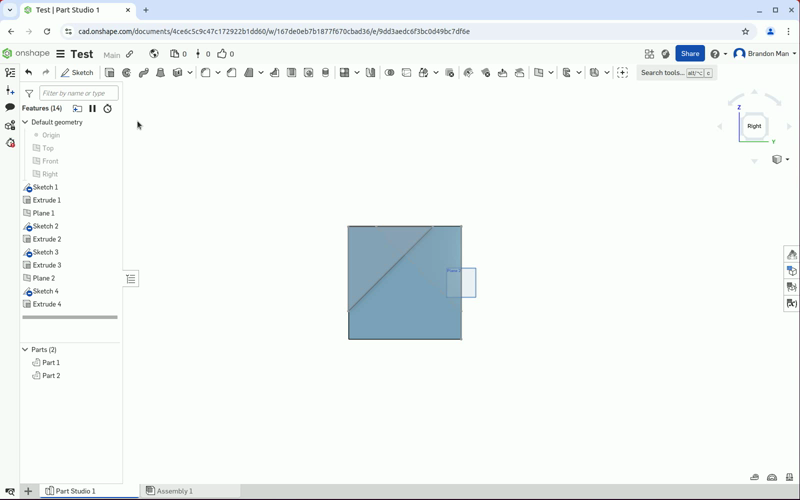
key(shift+7)
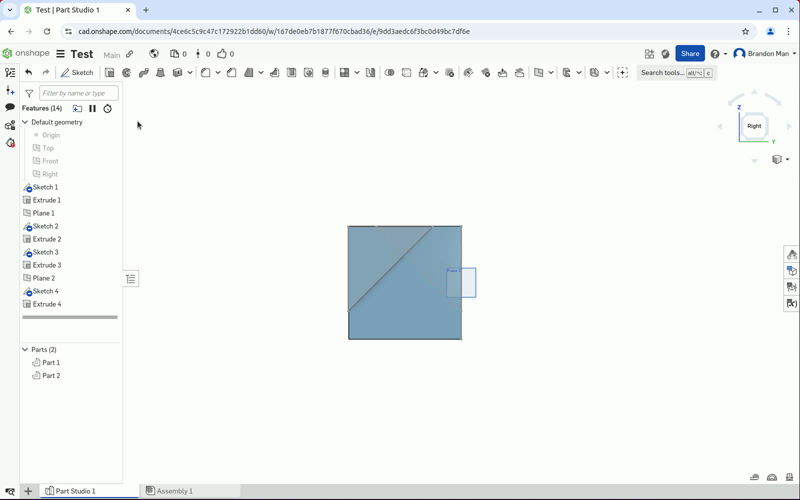
key(right, 2)
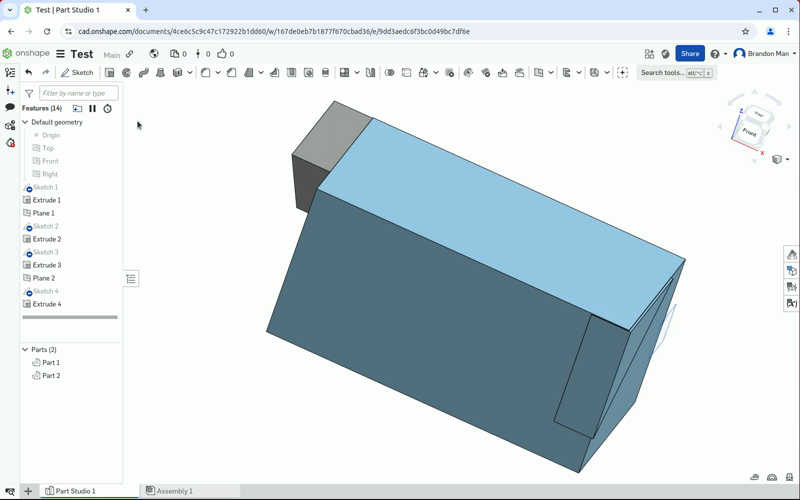
key(down, 2)
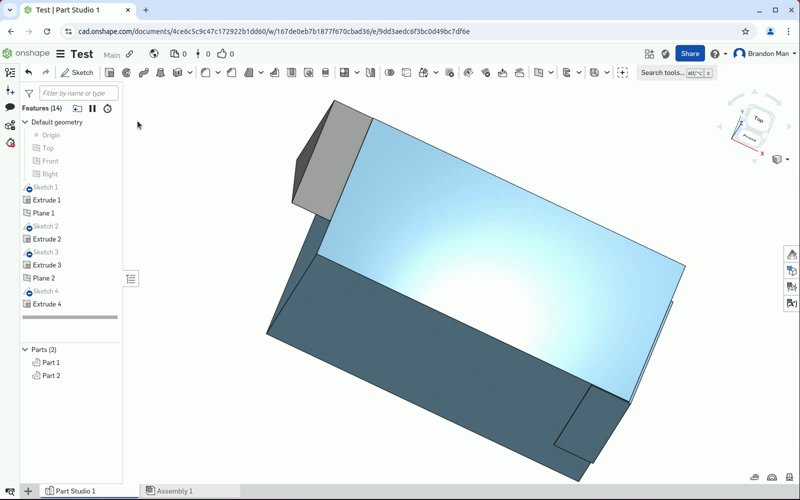
key(up, 2)
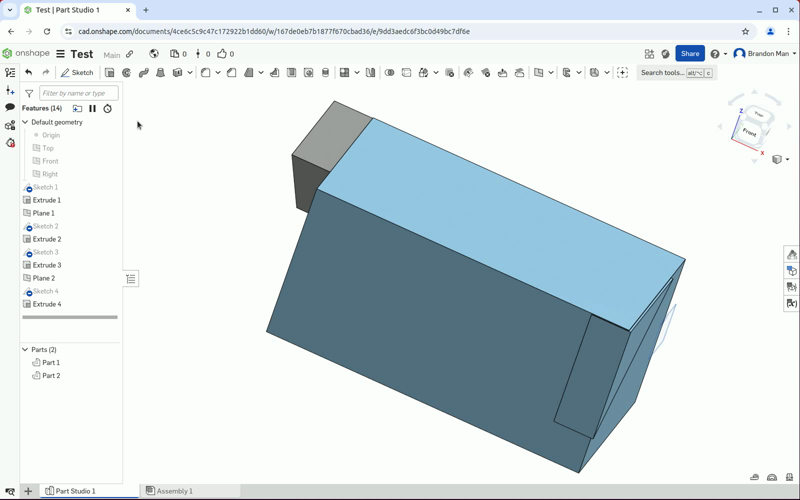
key(left, 2)
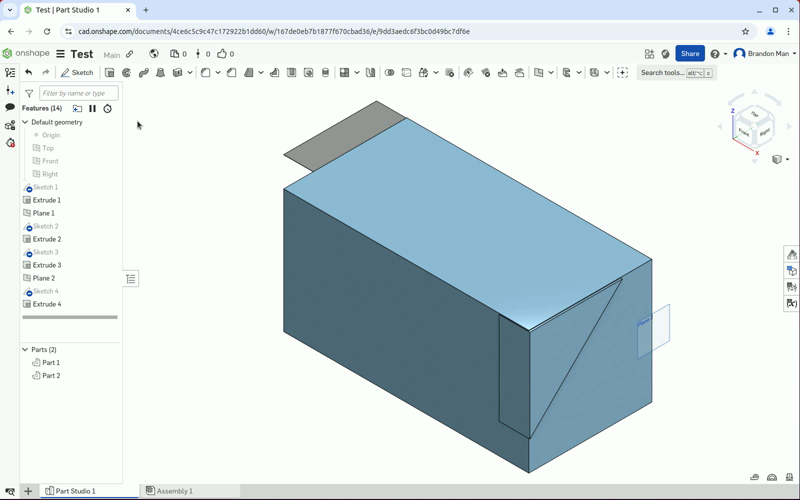
mouse_move(73, 189)
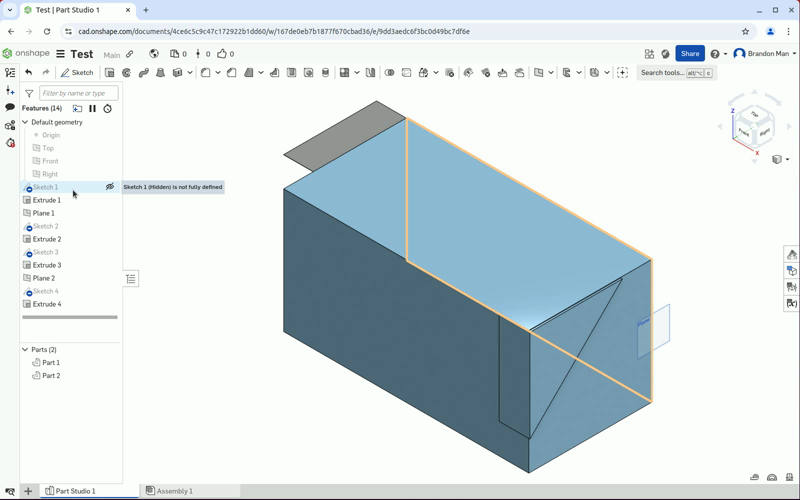
click(73, 189)